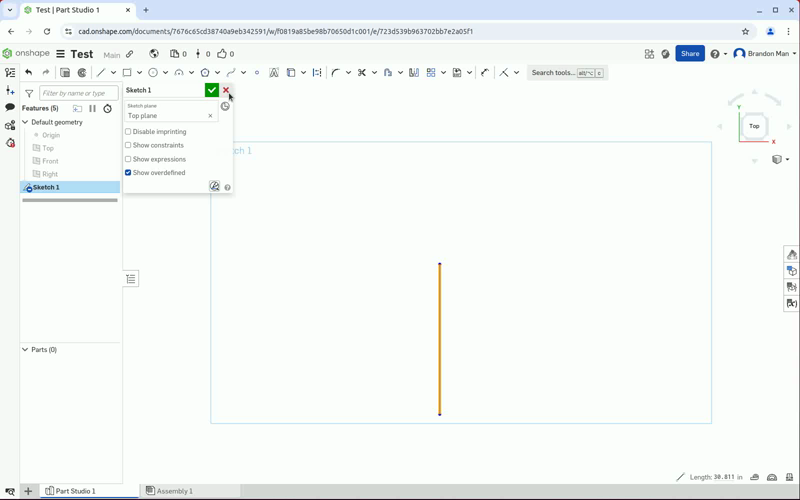
key(shift+h)
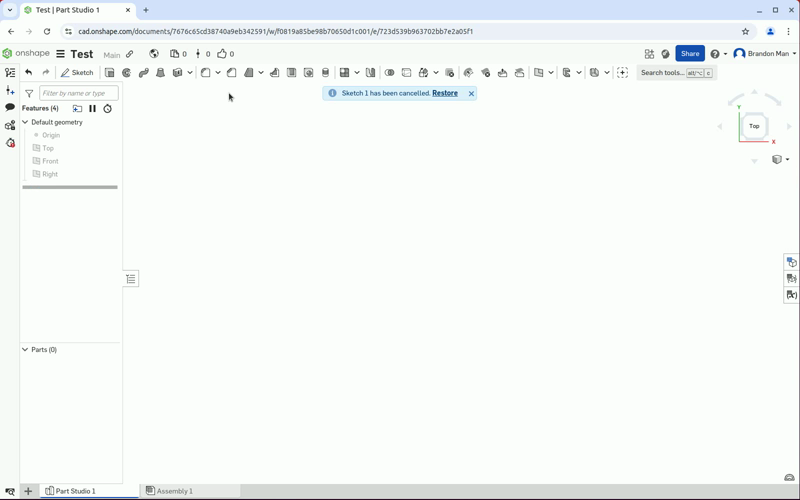
mouse_move(73, 352)
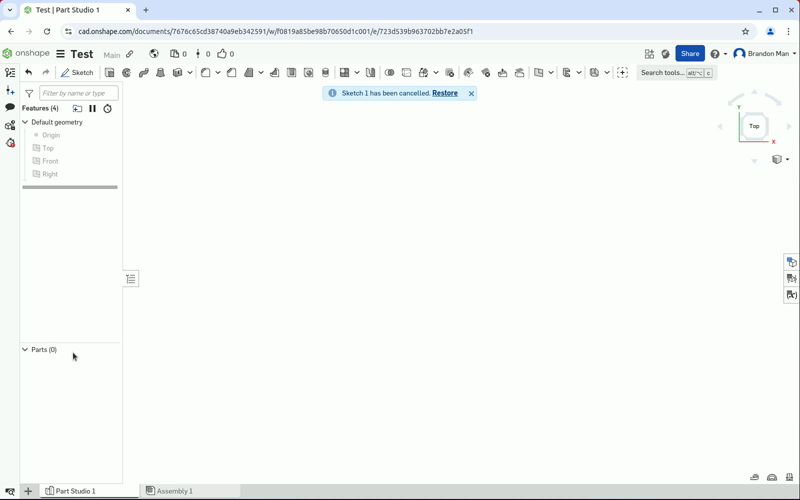
key(y)
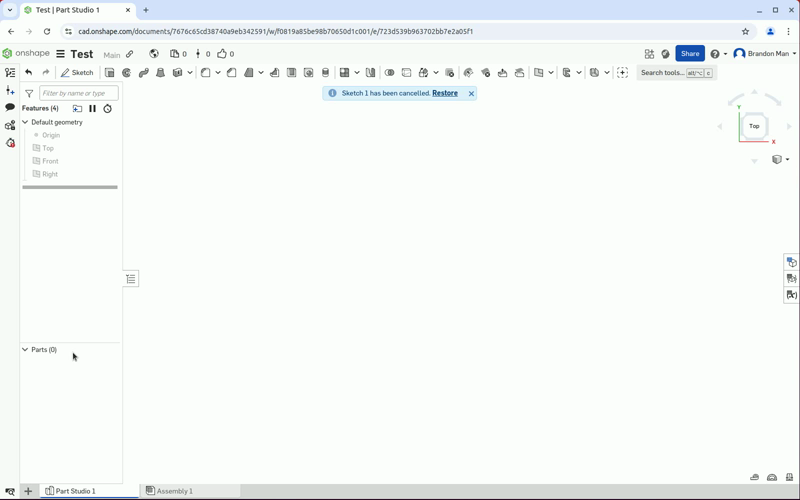
key(shift+p)
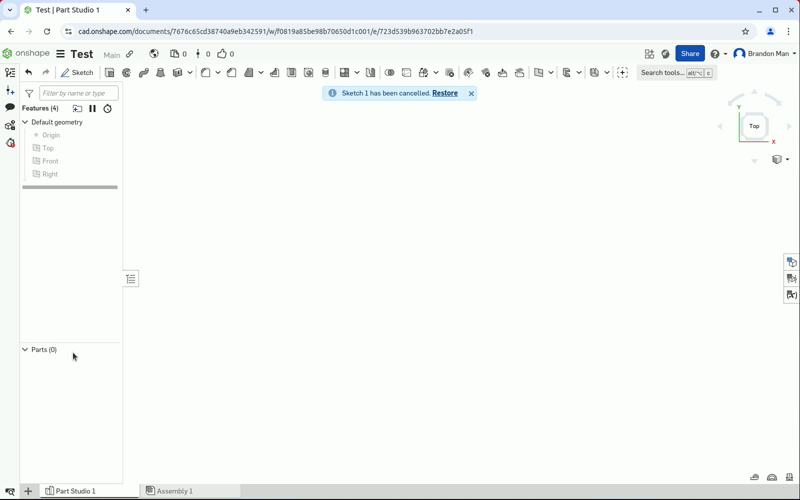
key(space)
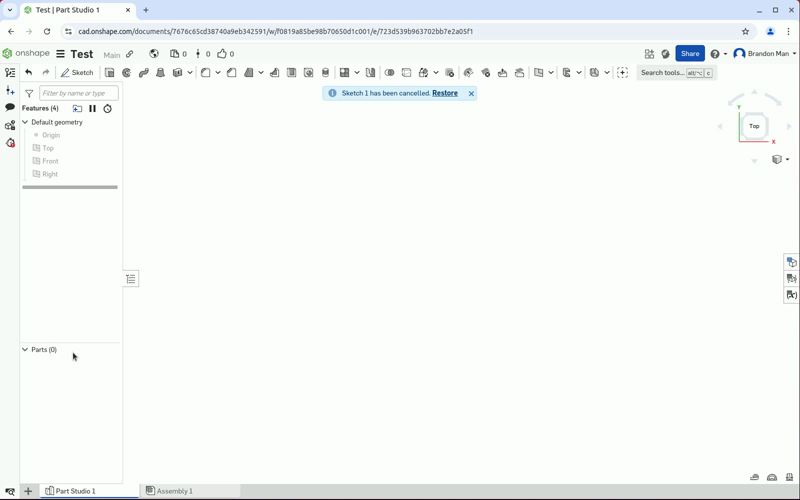
key_down(shift)
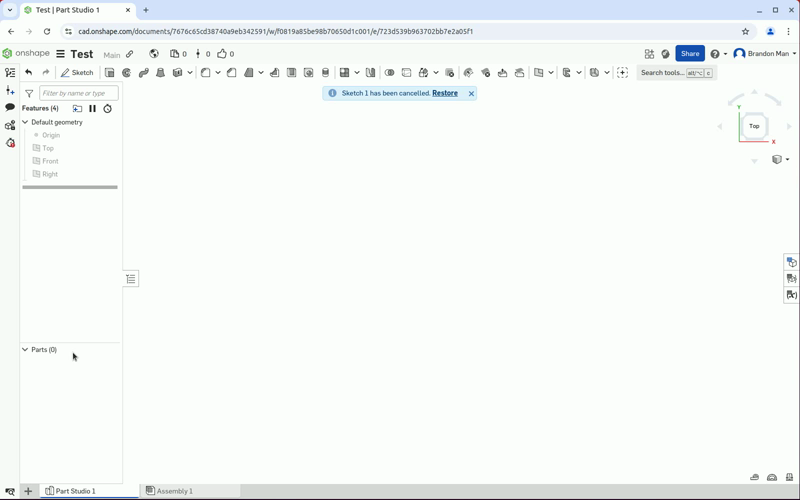
key(up)
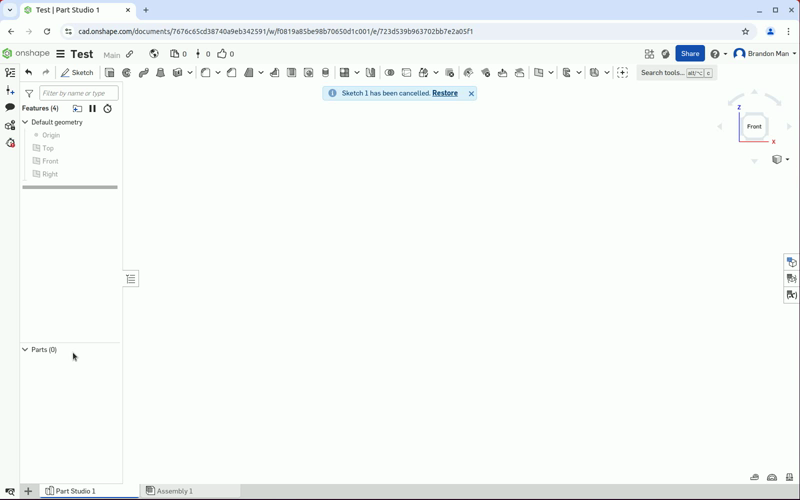
key_up(shift)
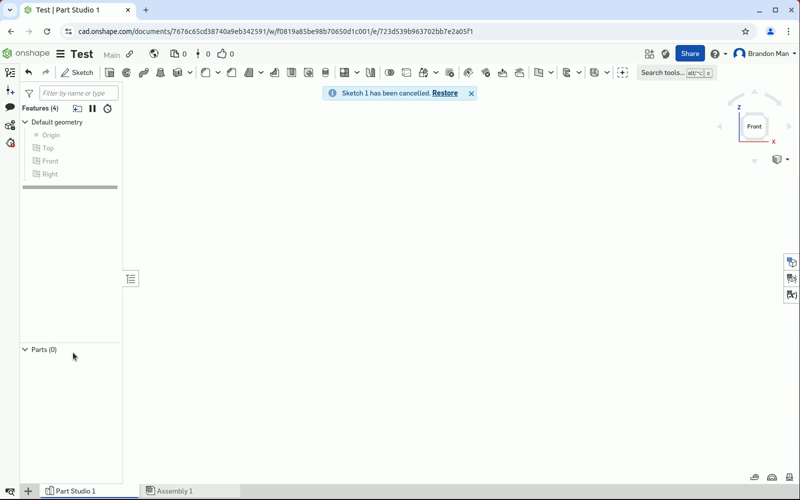
mouse_move(73, 352)
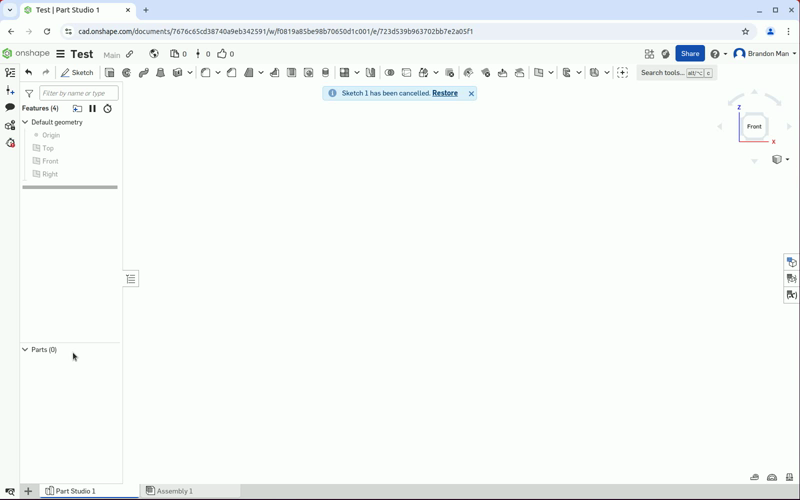
key(shift+y)
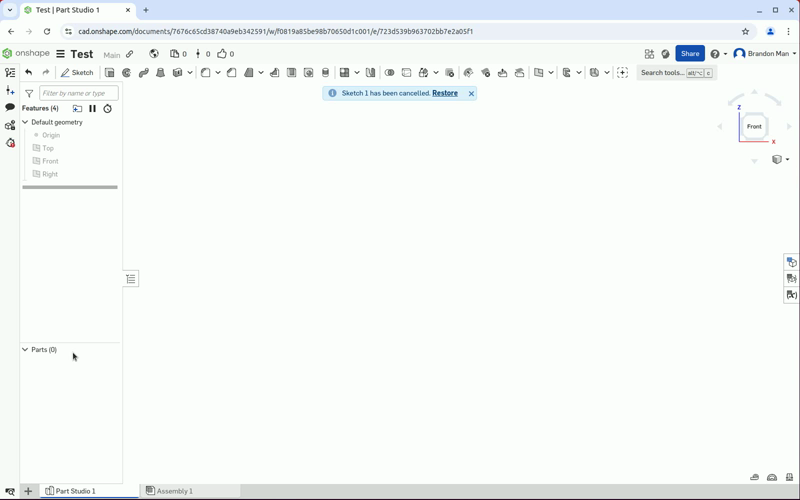
key(shift+s)
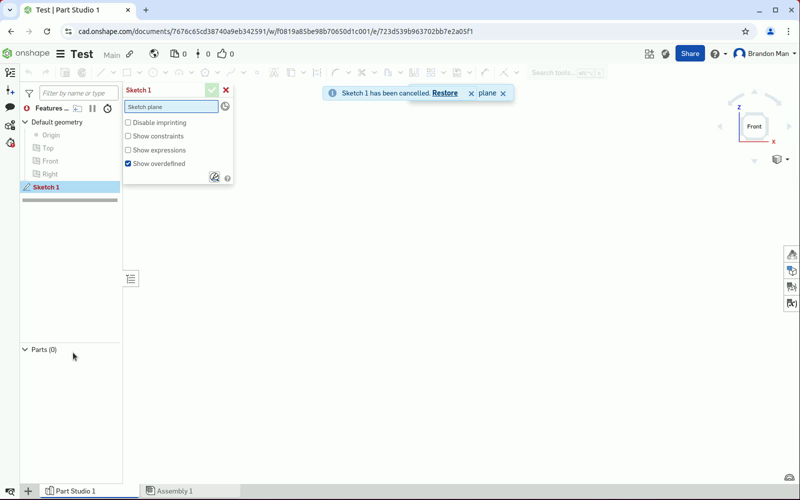
mouse_move(73, 163)
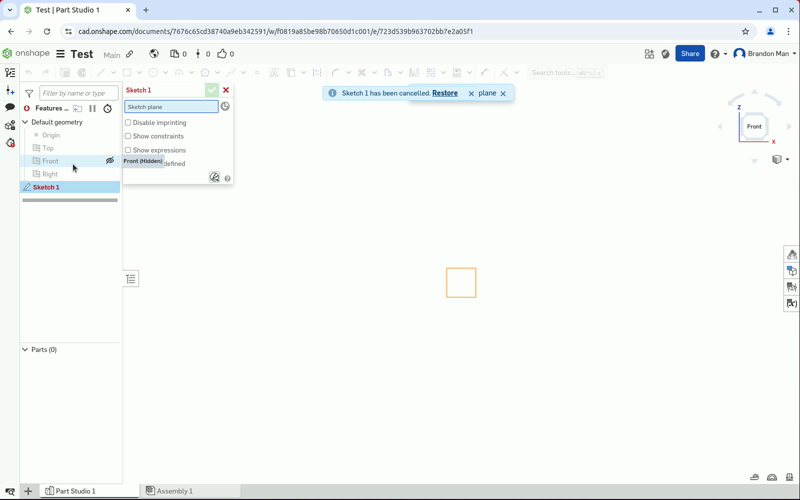
click(73, 163)
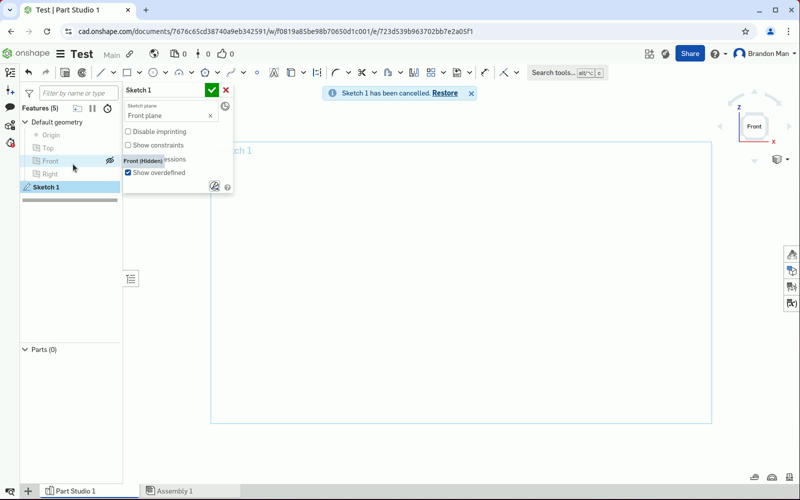
mouse_move(73, 352)
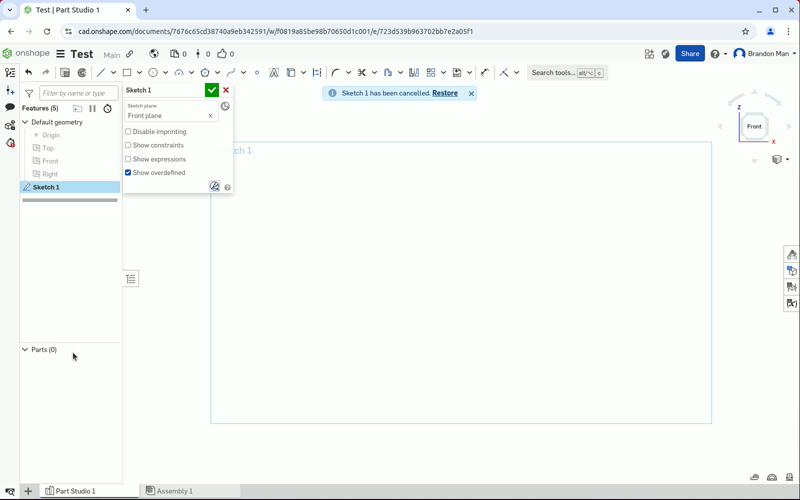
key(y)
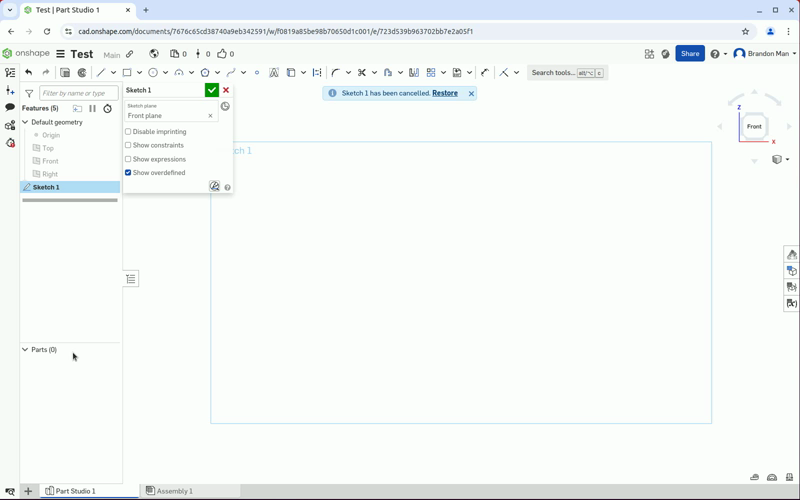
key(l)
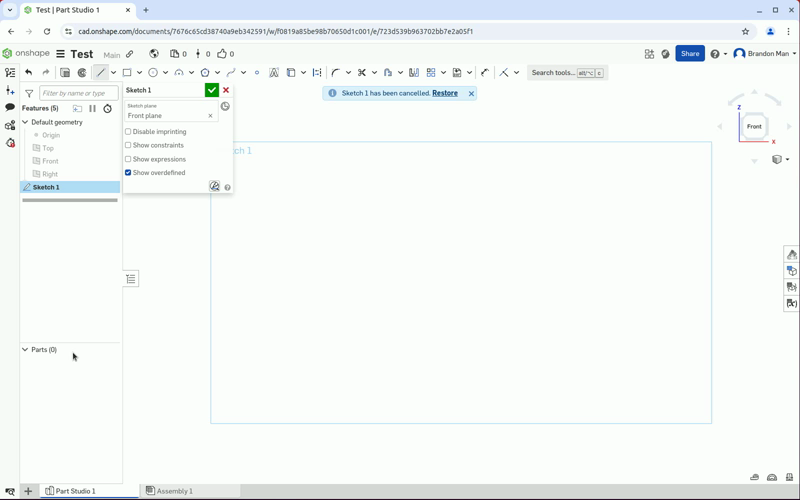
key_down(shift)
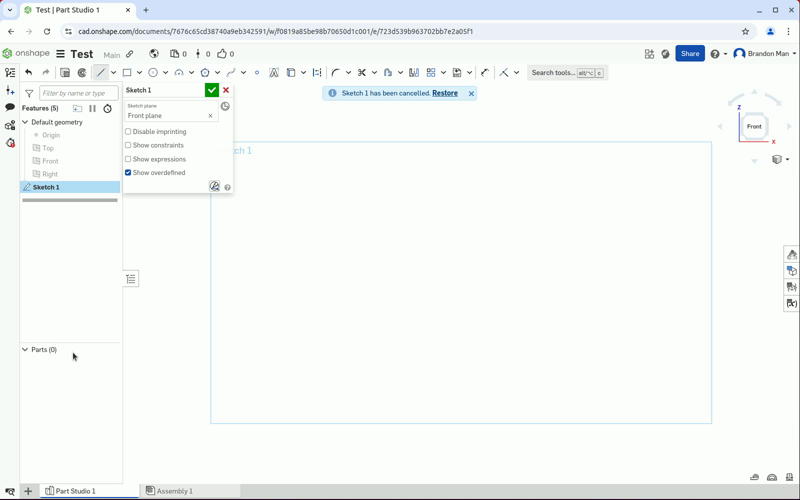
mouse_move(377, 259)
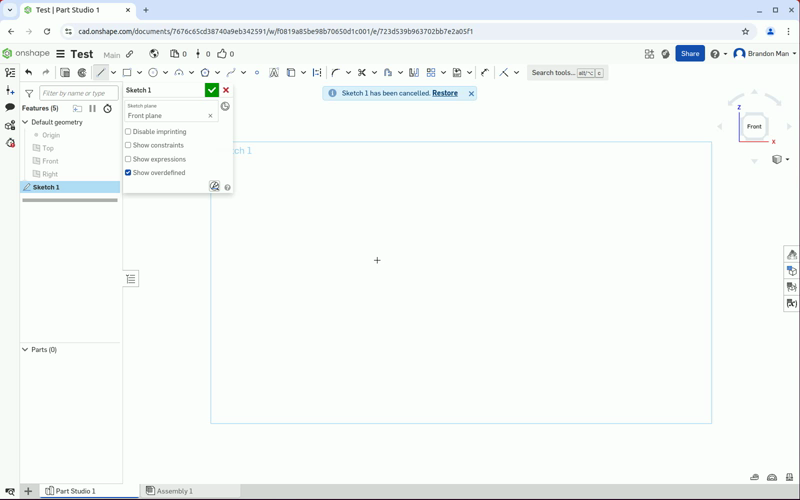
click(377, 259)
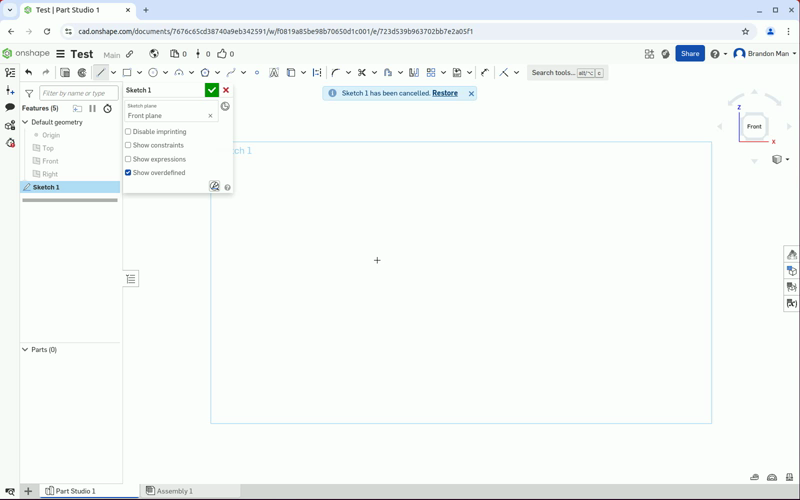
key_up(shift)
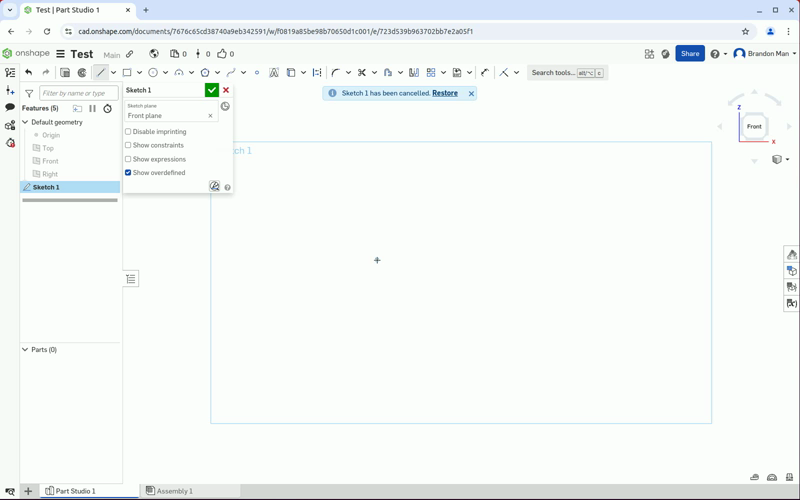
key_down(shift)
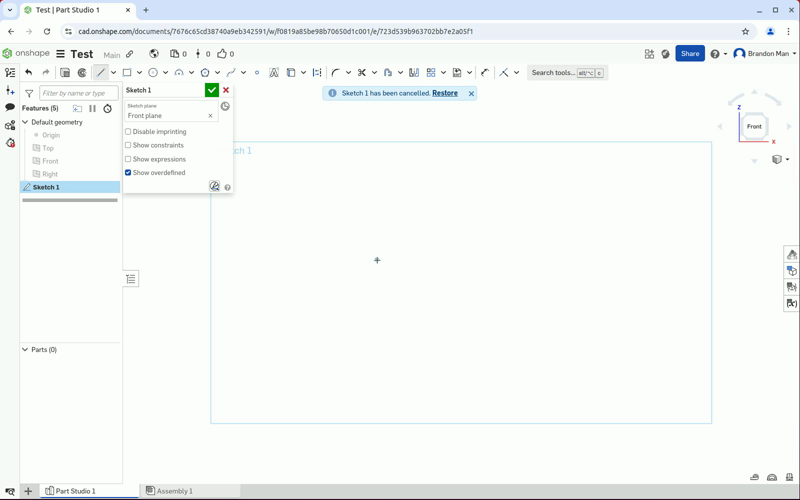
mouse_move(407, 259)
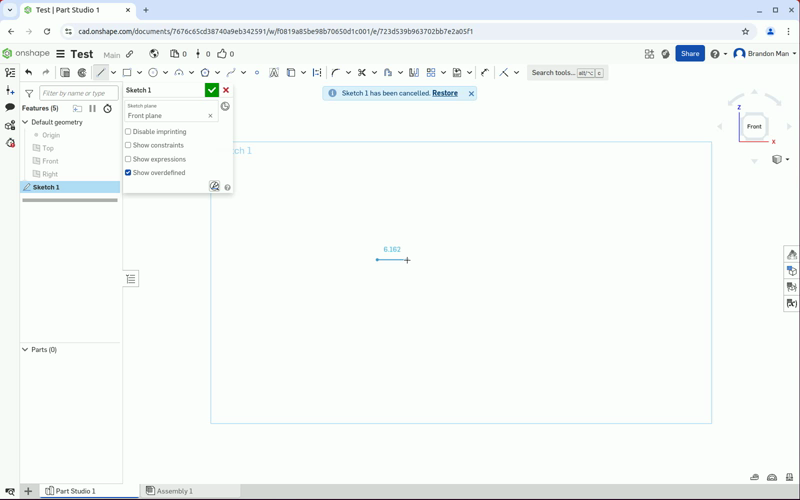
mouse_move(387, 259)
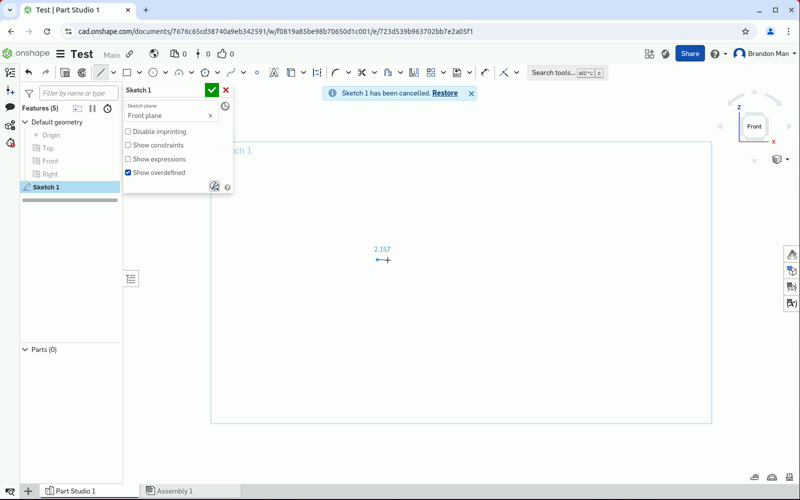
click(387, 259)
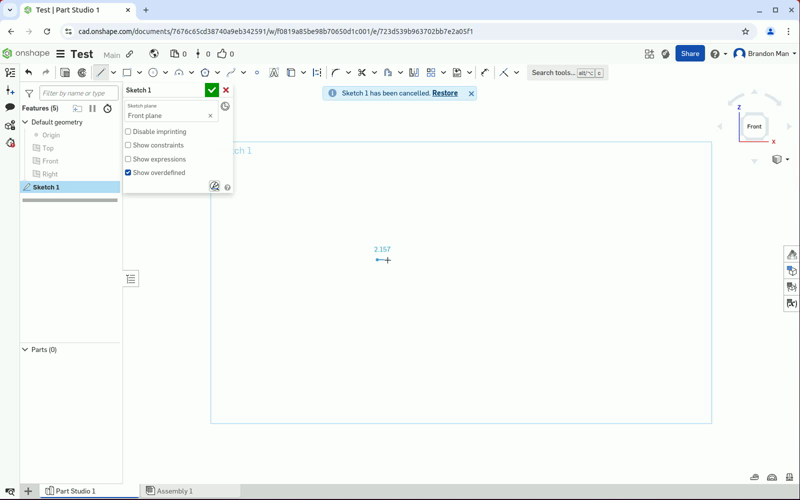
key_up(shift)
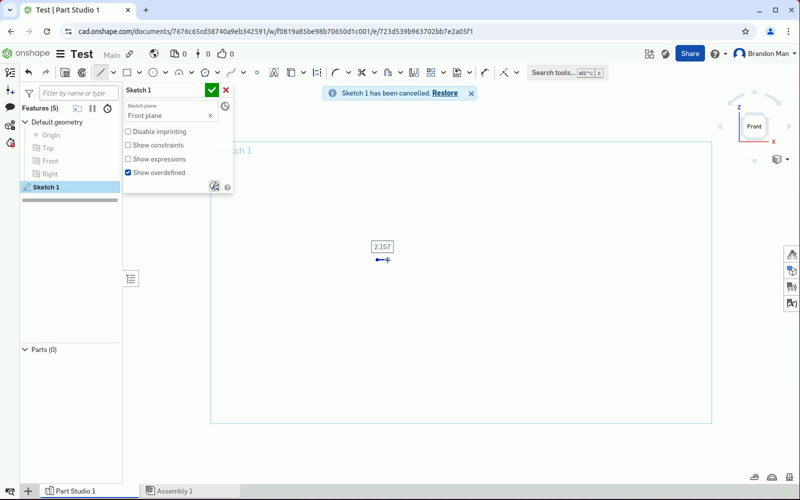
key_down(shift)
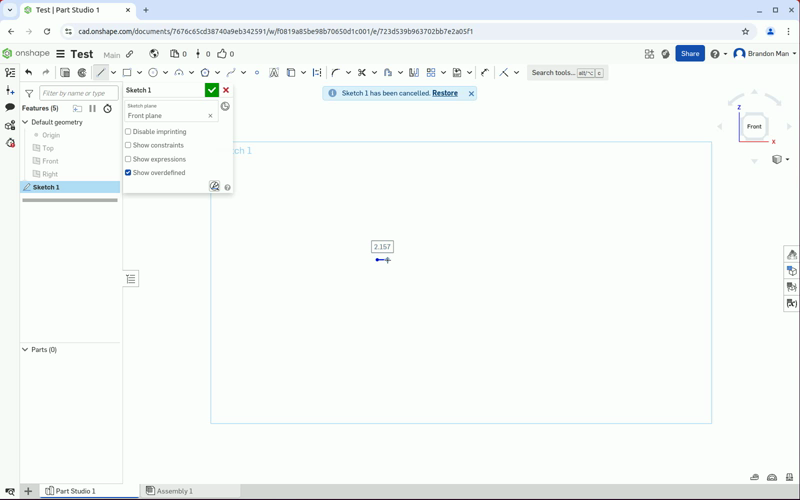
mouse_move(417, 259)
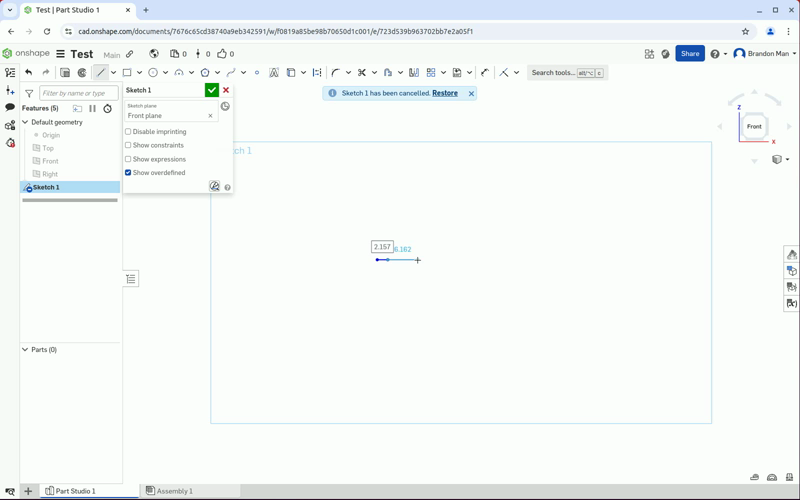
mouse_move(387, 220)
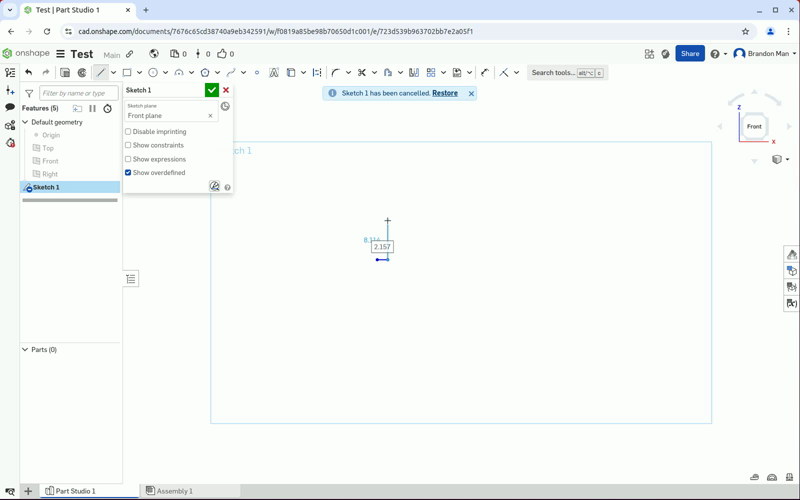
click(387, 220)
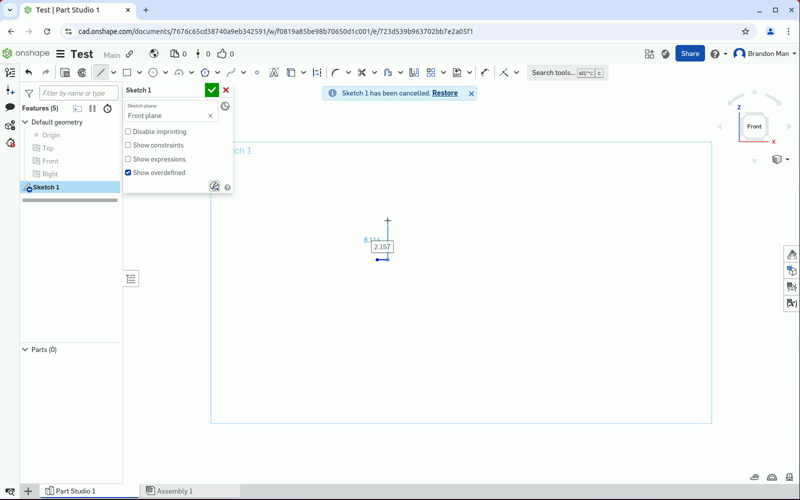
key_up(shift)
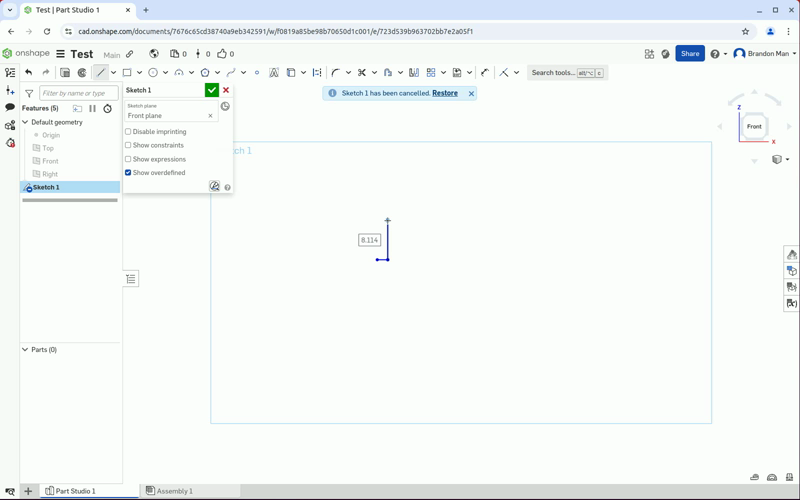
key_down(shift)
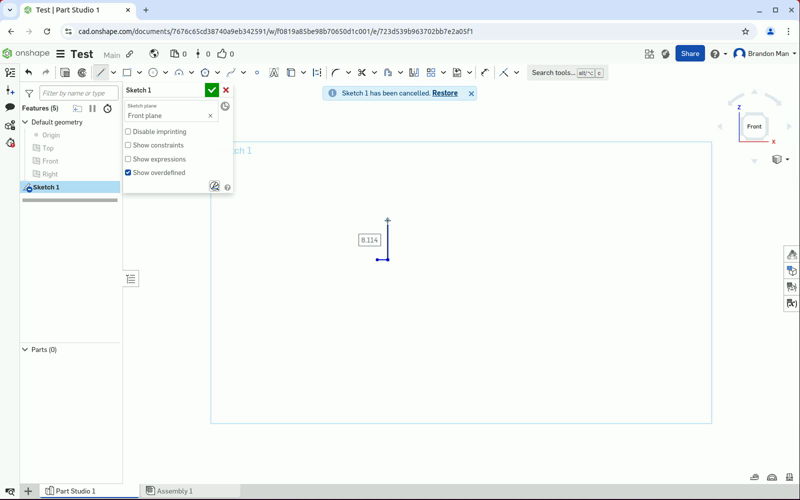
mouse_move(417, 220)
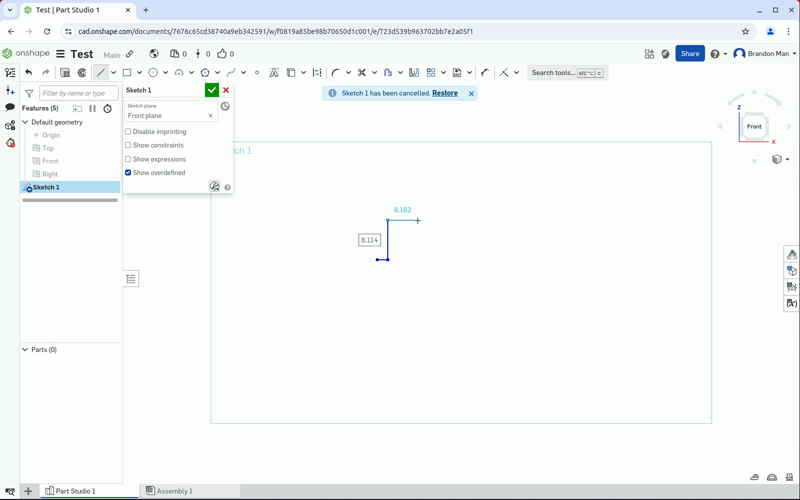
mouse_move(377, 220)
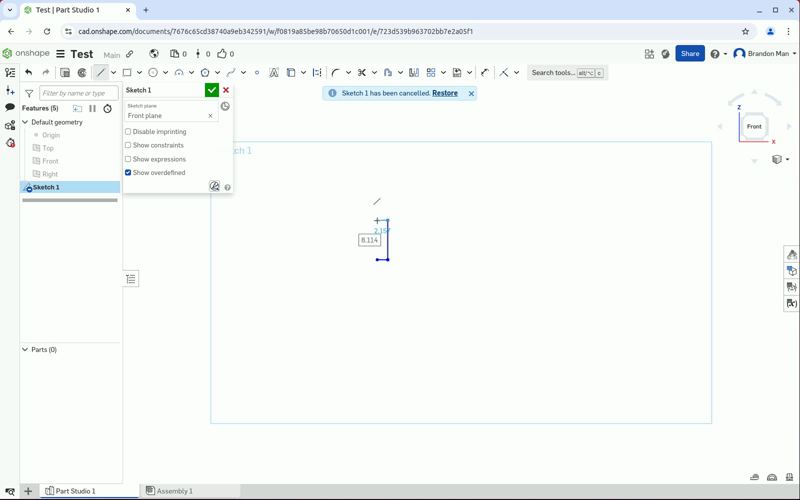
click(377, 220)
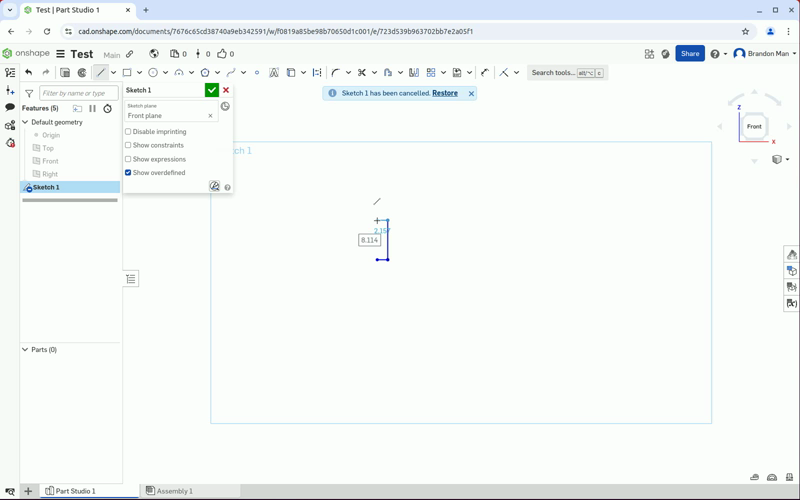
key_up(shift)
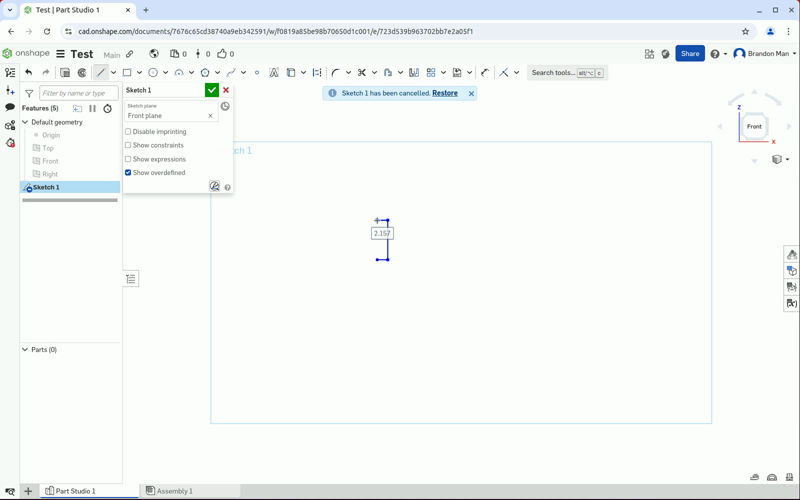
mouse_move(407, 220)
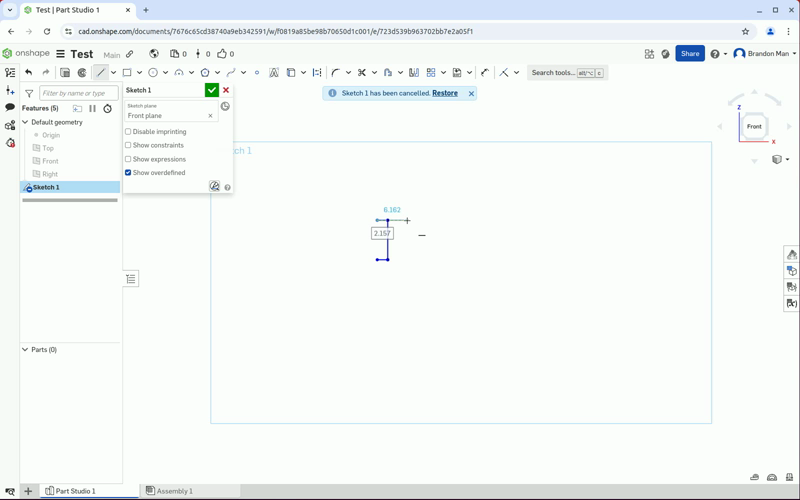
key_down(shift)
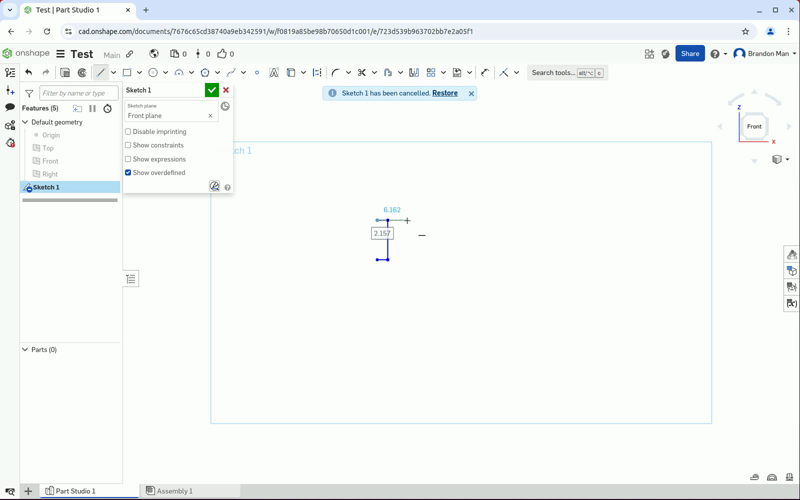
mouse_move(377, 259)
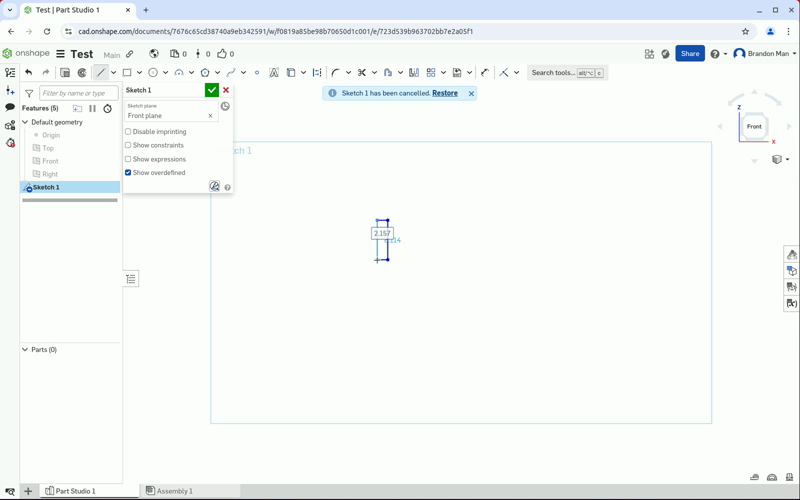
key_up(shift)
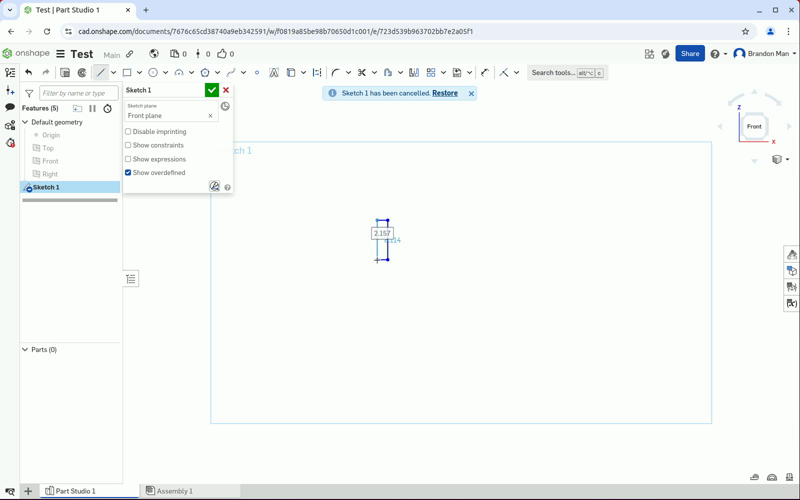
click(377, 259)
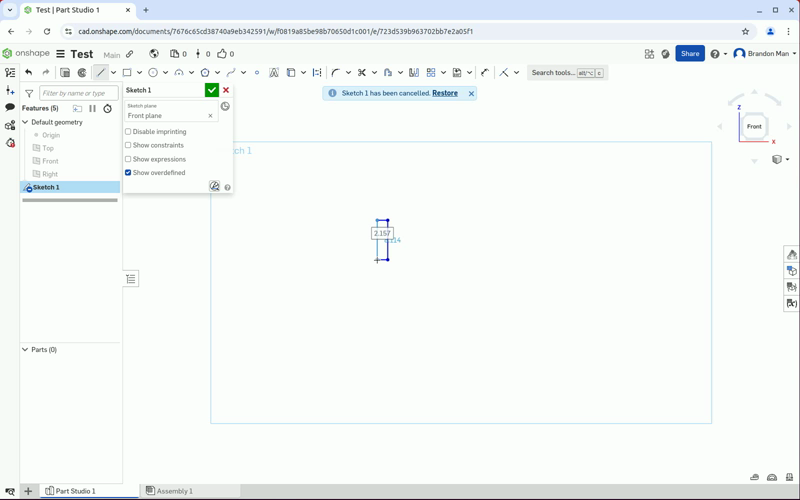
key(esc)
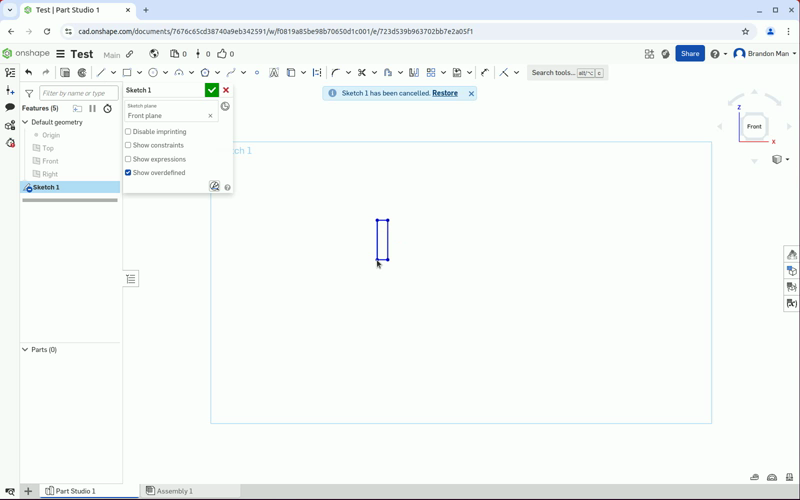
mouse_move(385, 227)
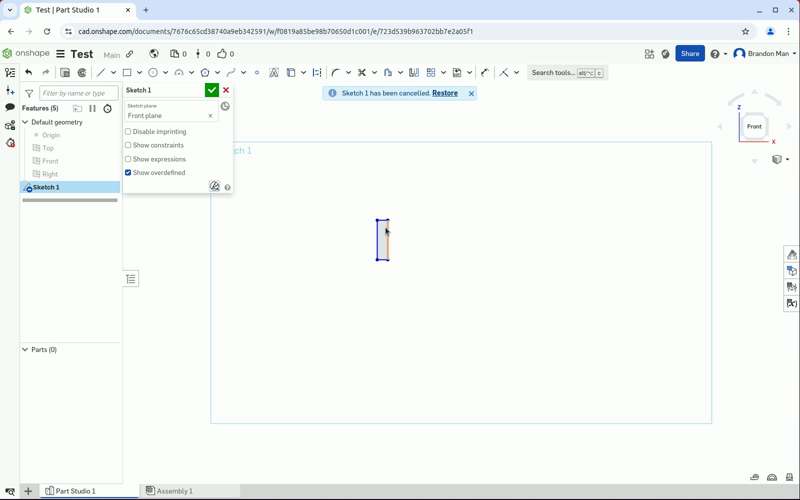
scroll(6)
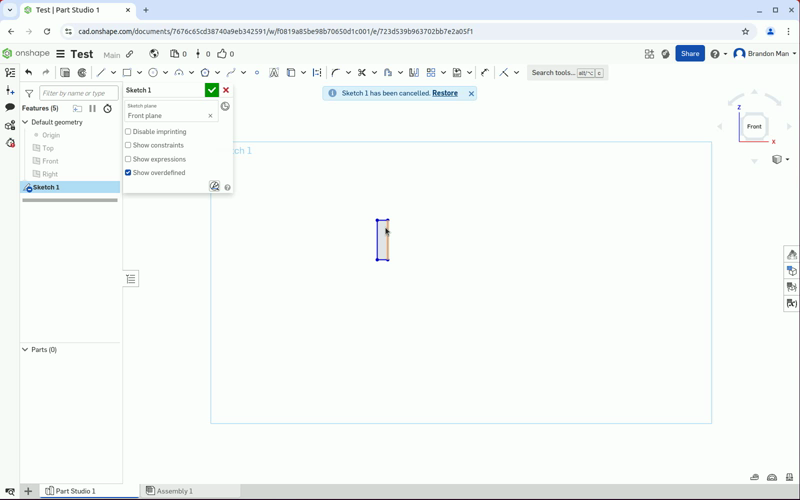
scroll(6)
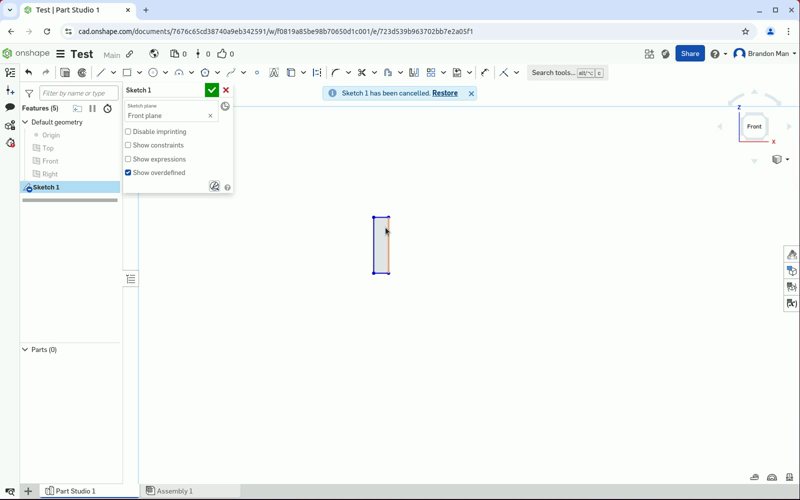
scroll(6)
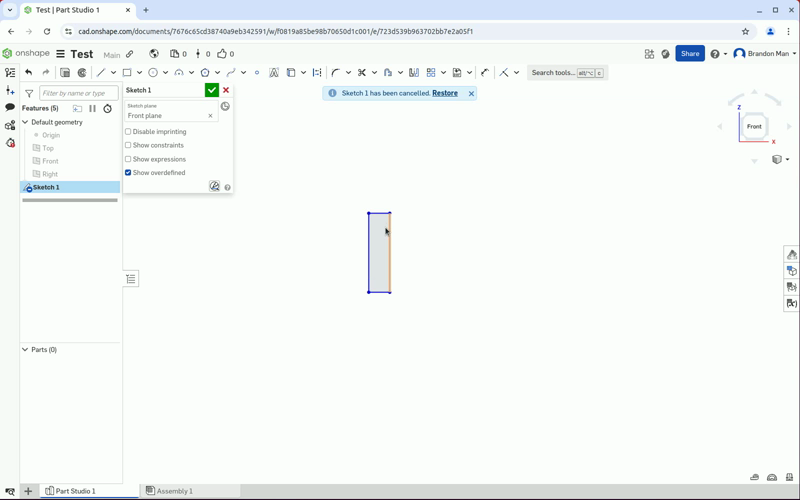
scroll(6)
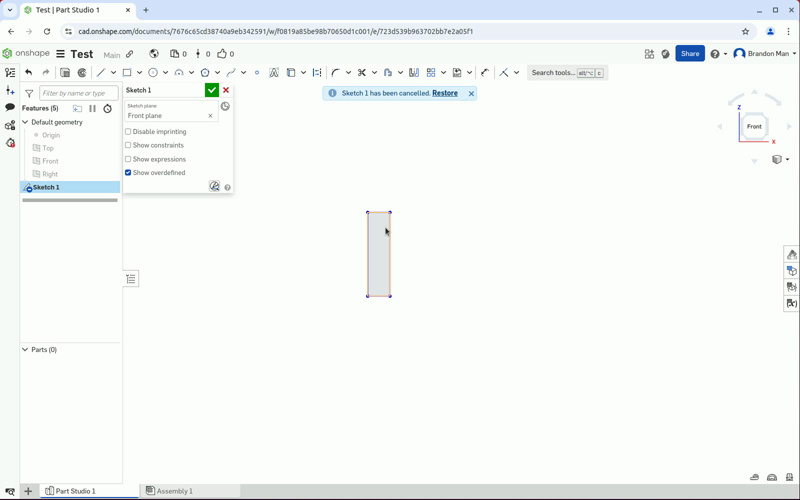
scroll(6)
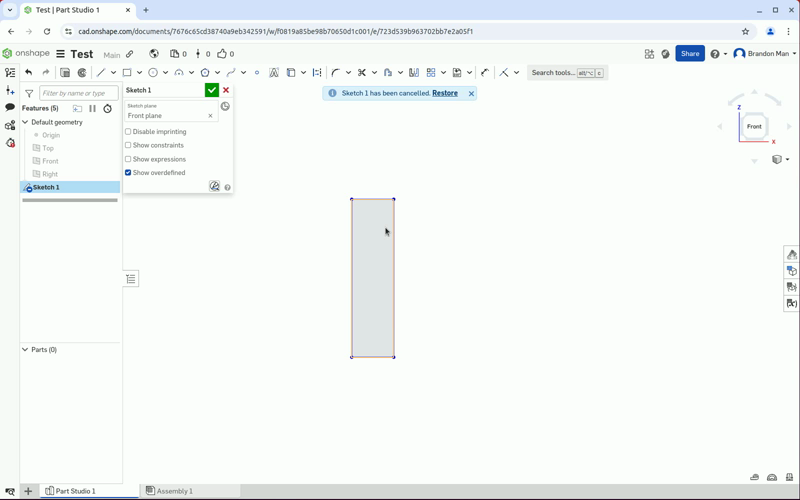
scroll(6)
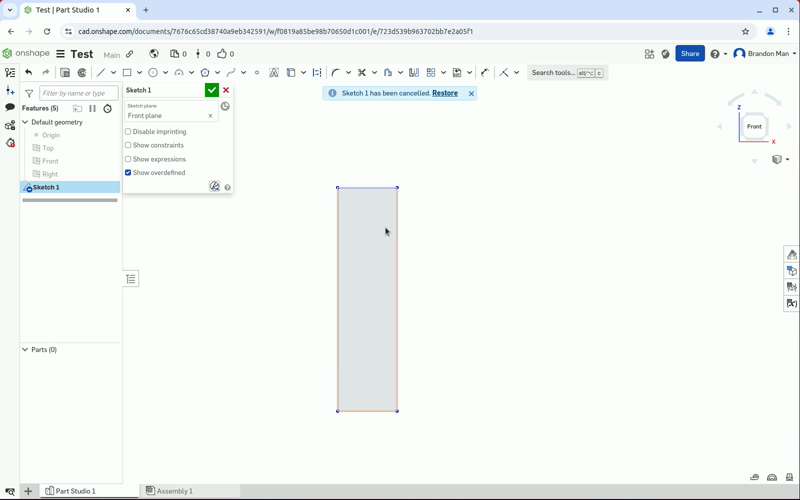
scroll(6)
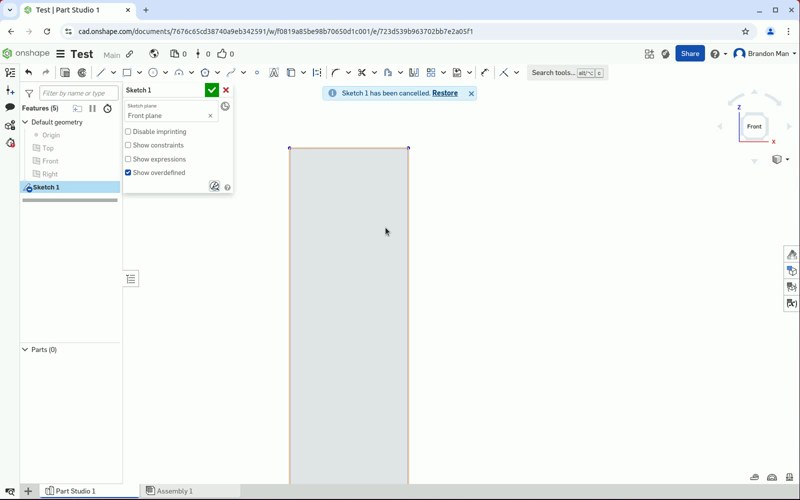
click(385, 227)
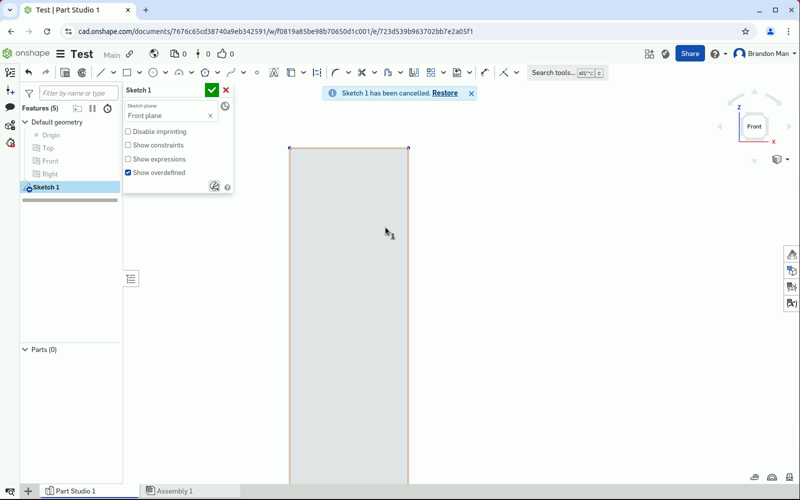
scroll(-6)
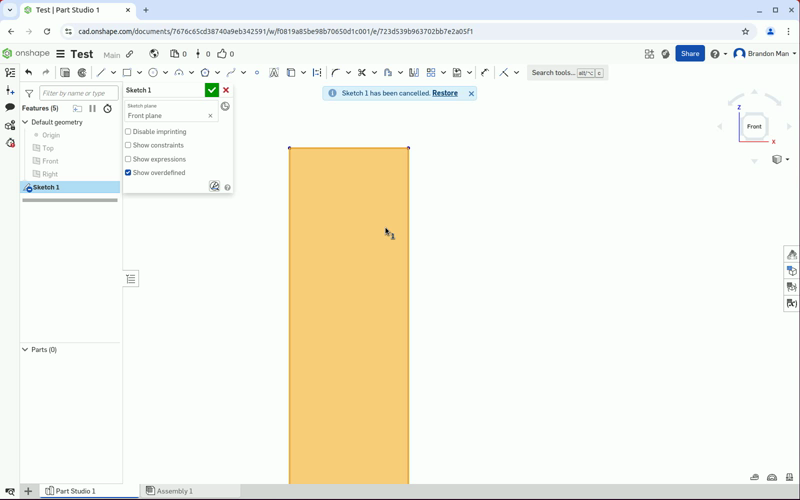
scroll(-6)
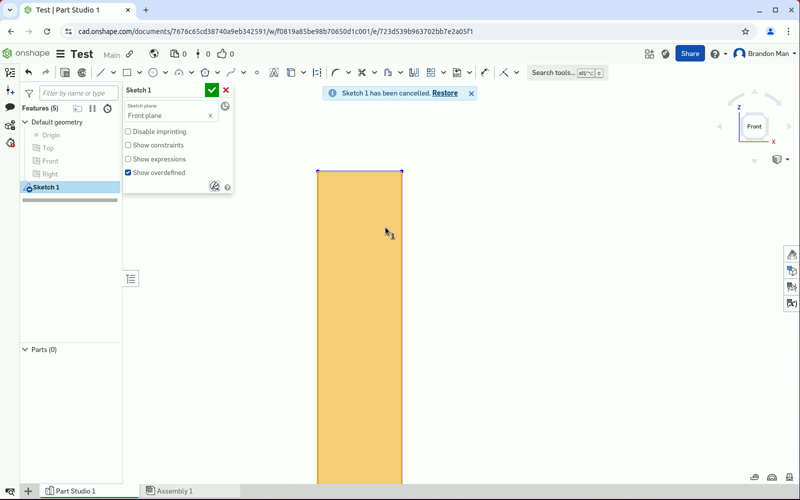
scroll(-6)
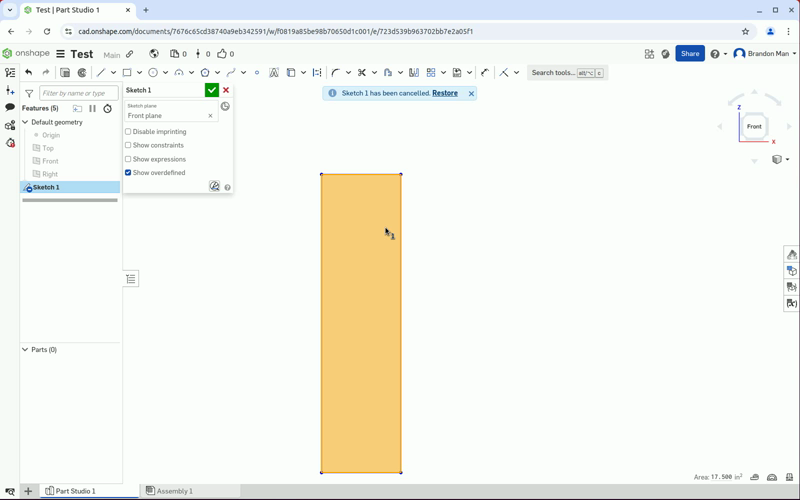
scroll(-6)
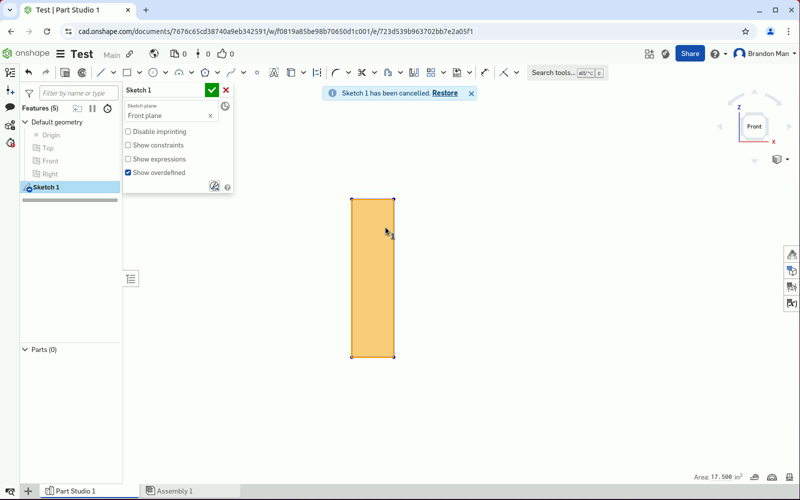
scroll(-6)
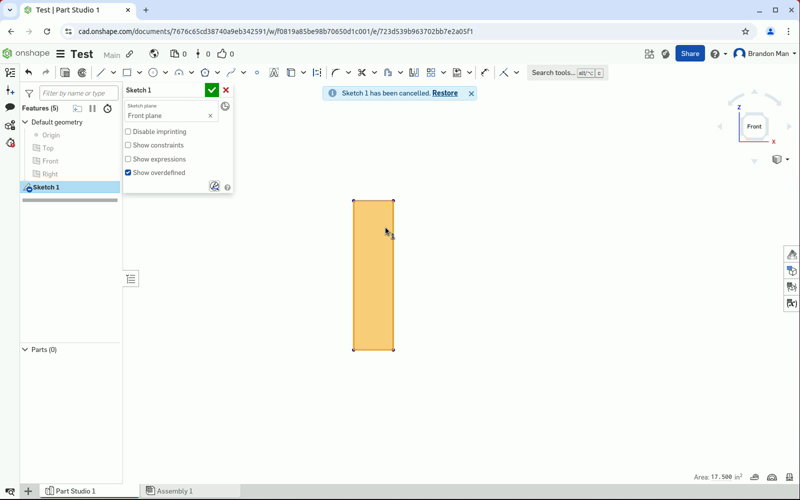
scroll(-6)
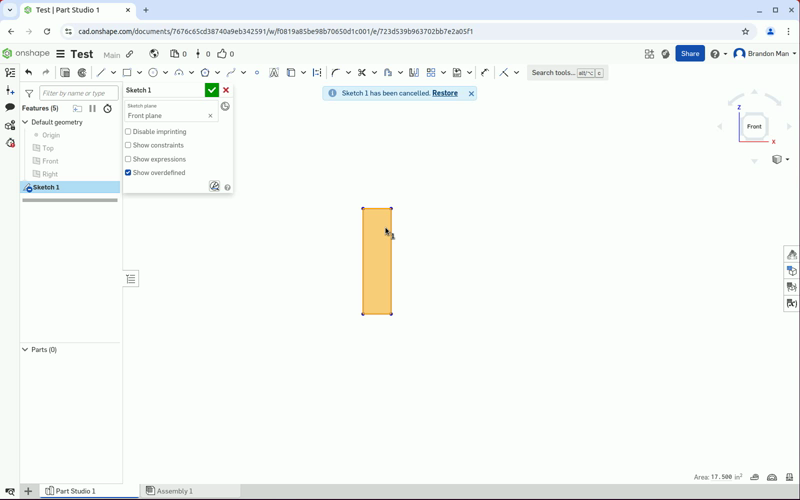
scroll(-6)
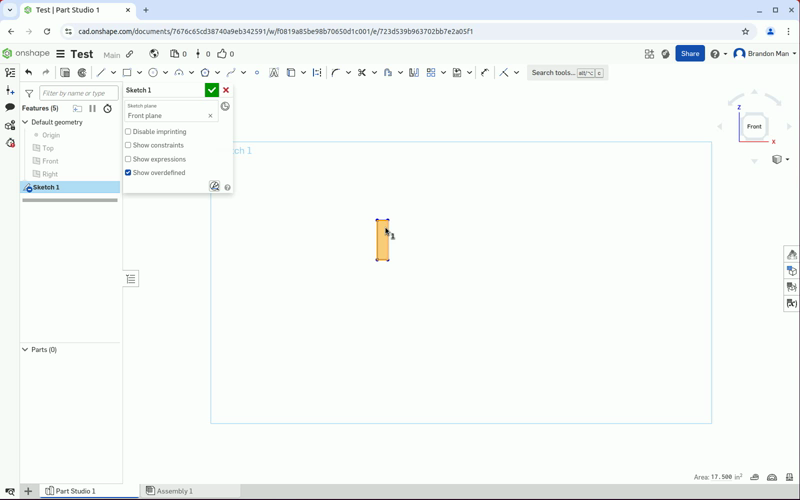
mouse_move(73, 352)
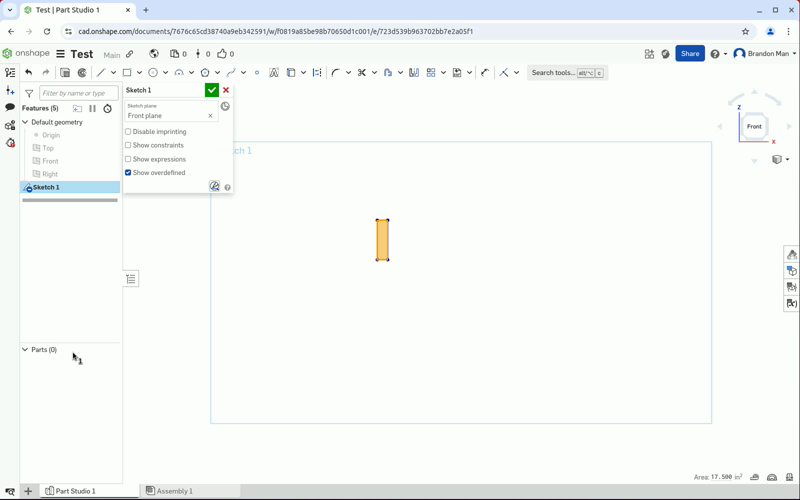
key(shift+y)
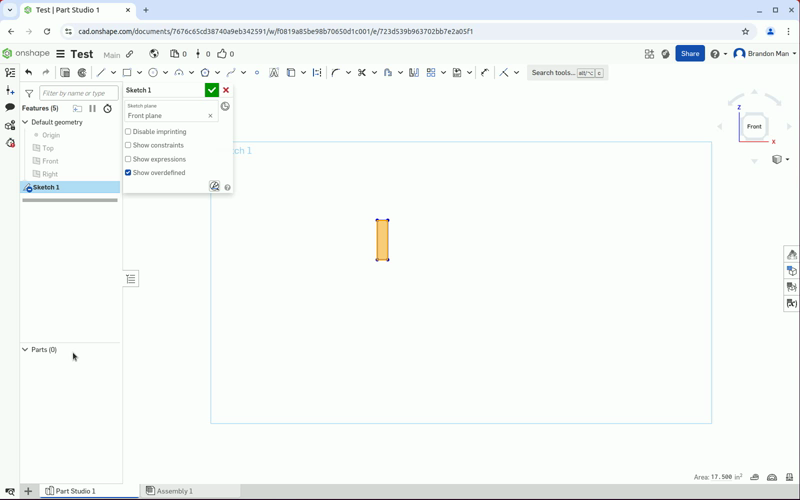
key(shift+e)
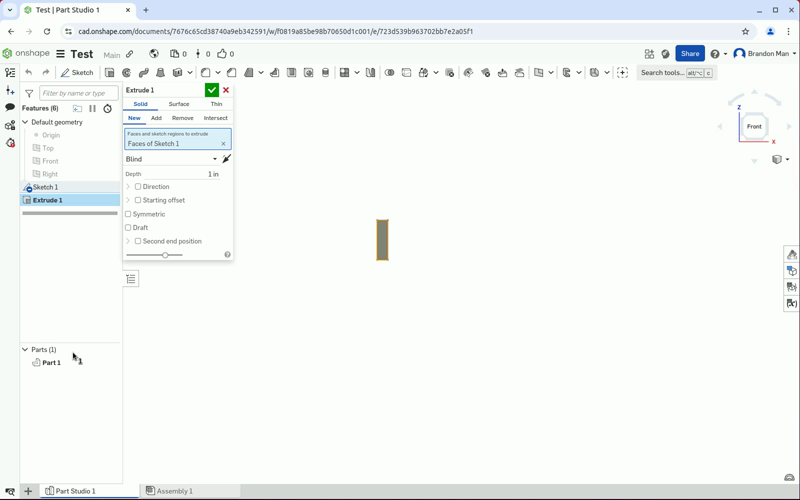
mouse_move(143, 106)
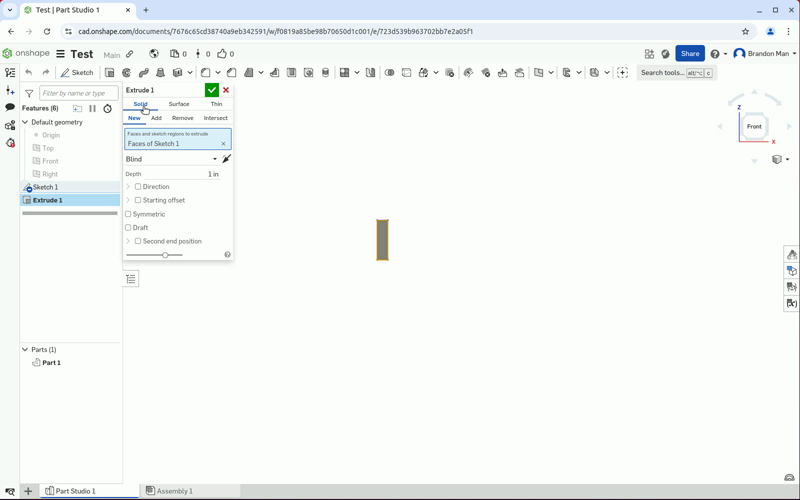
click(143, 106)
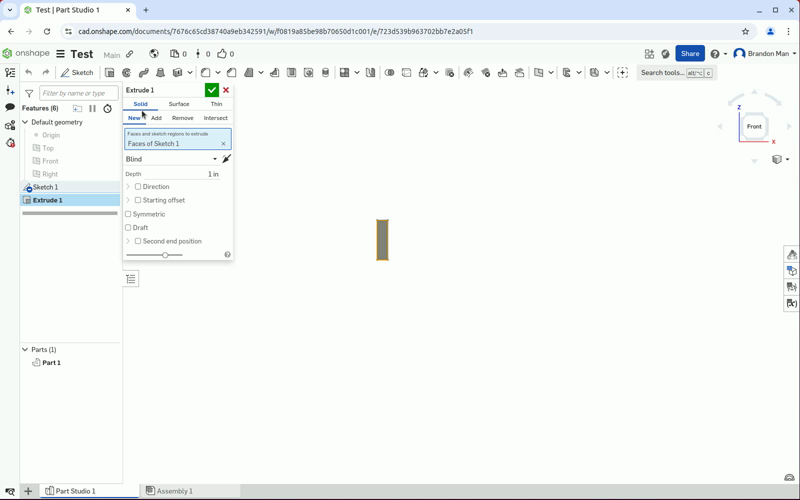
mouse_move(137, 120)
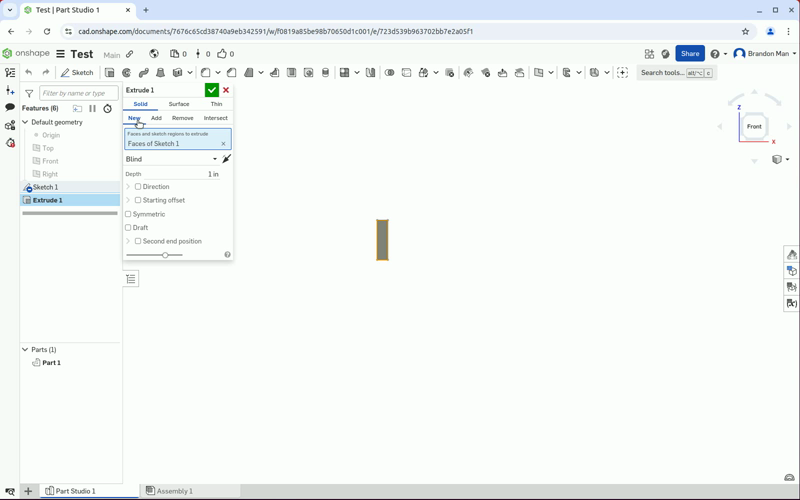
click(137, 120)
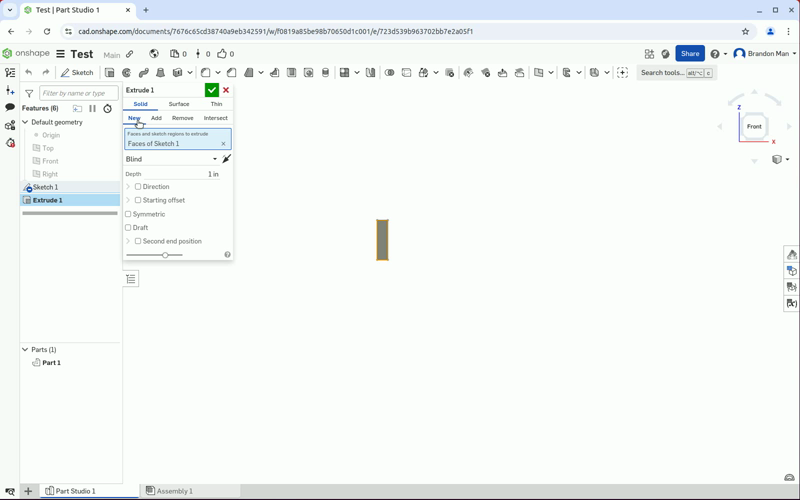
key(tab, 4)
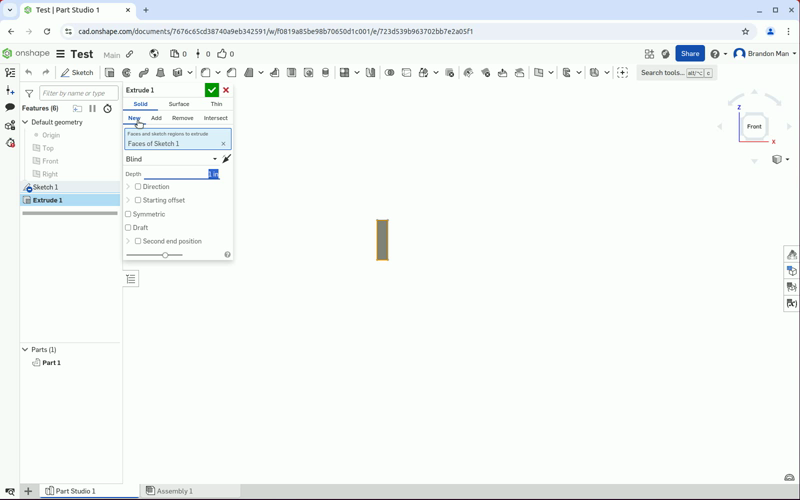
text(2.407)
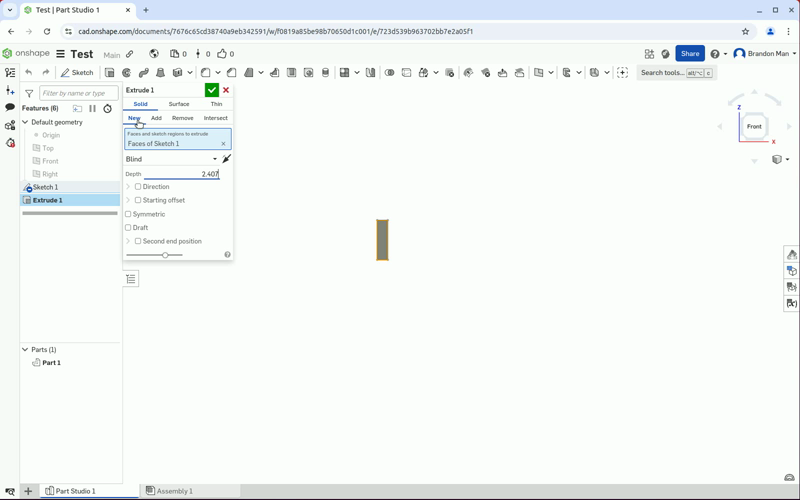
key(enter)
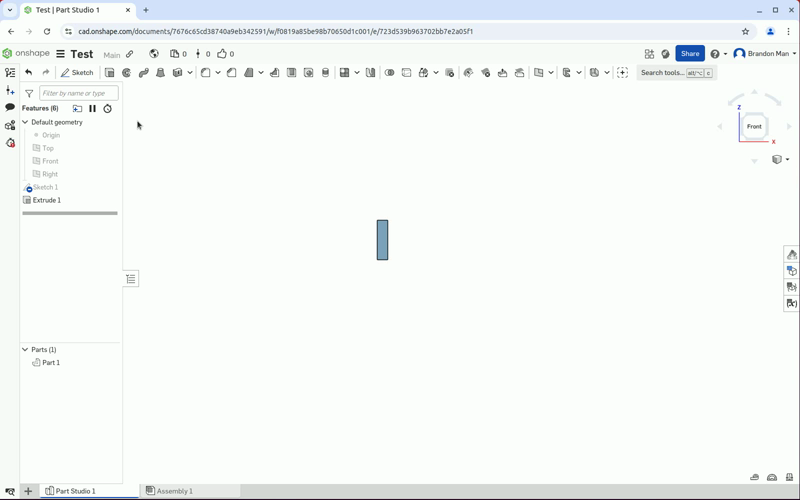
key(shift+h)
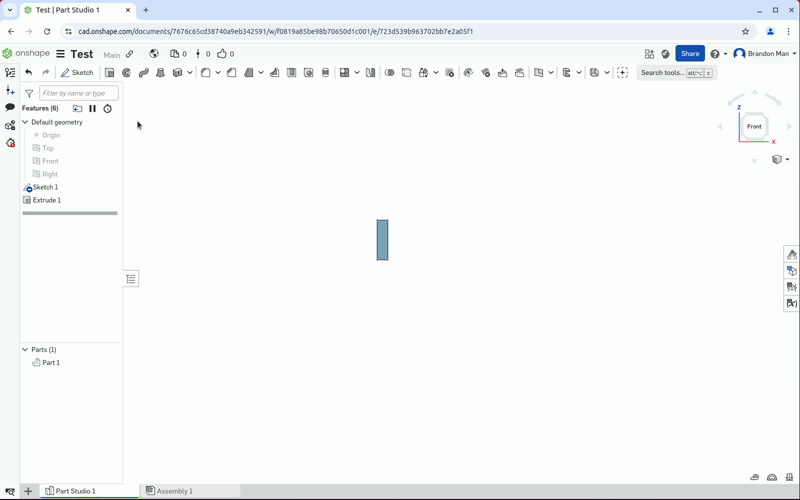
key(shift+h)
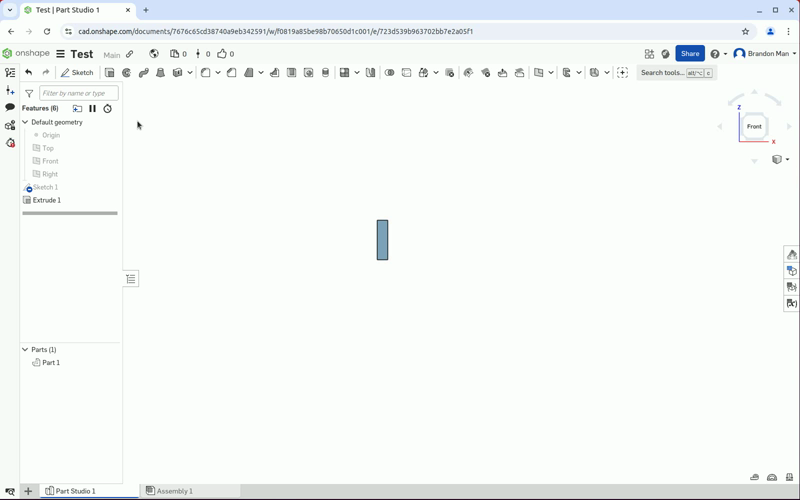
mouse_move(73, 189)
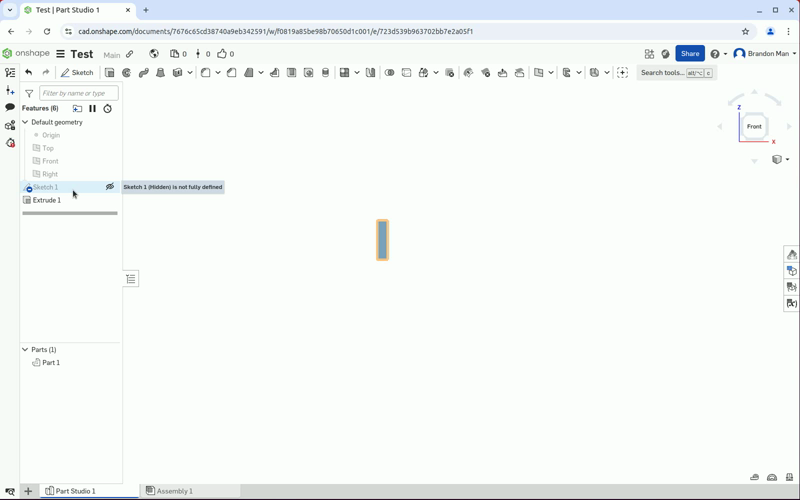
click(73, 189)
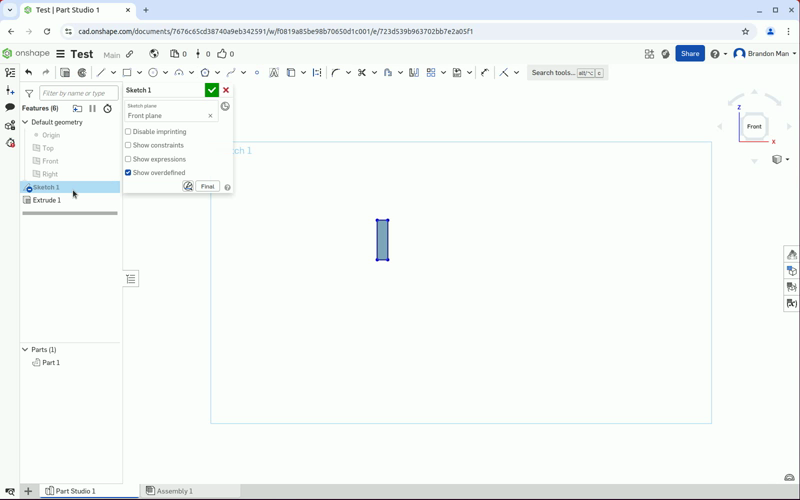
mouse_move(229, 92)
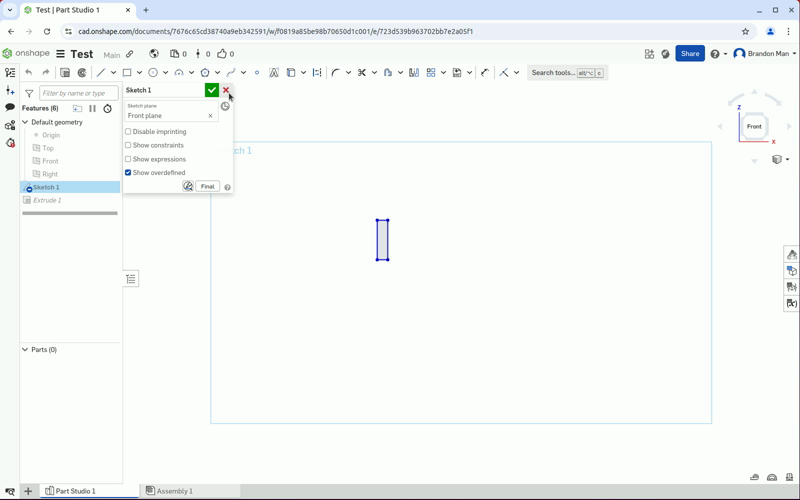
click(229, 92)
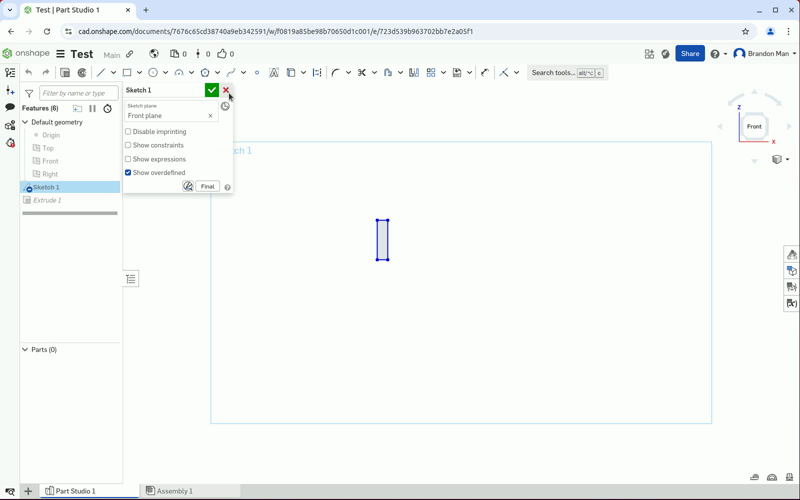
key(shift+s)
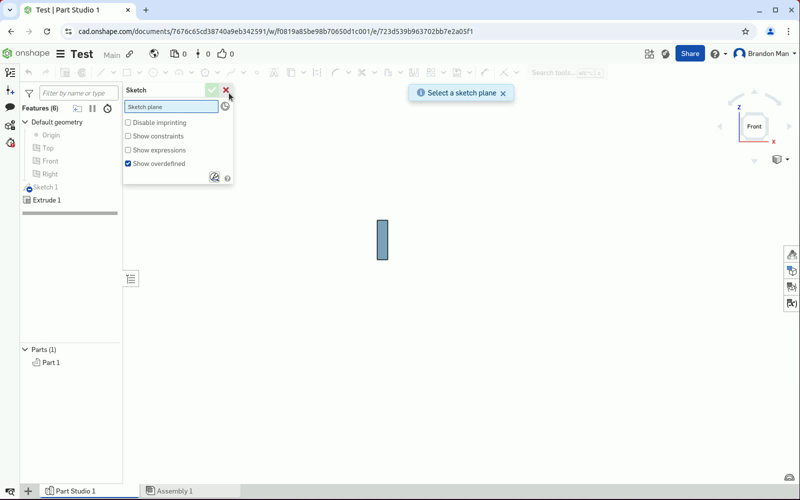
mouse_move(73, 163)
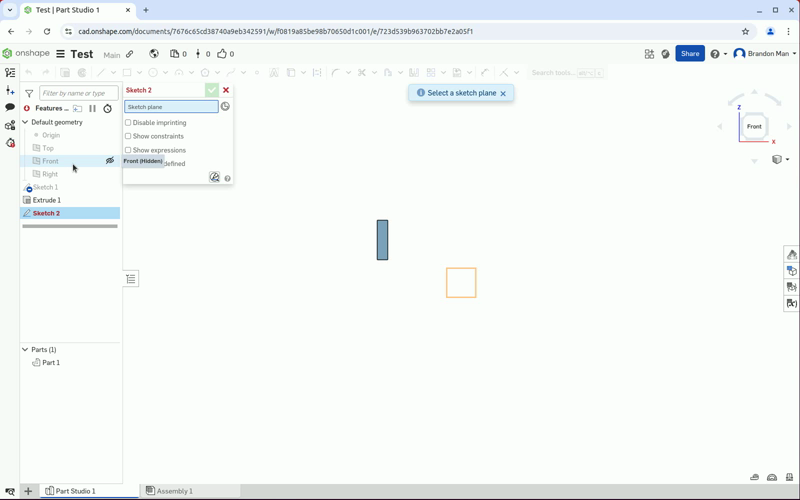
click(73, 163)
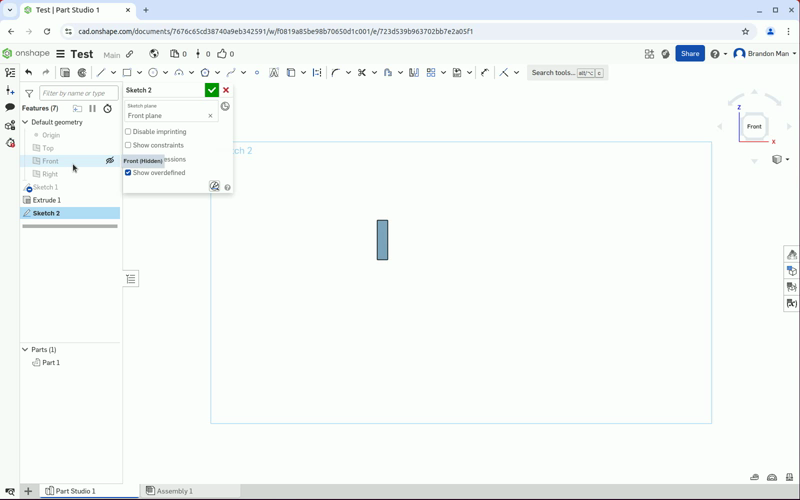
mouse_move(73, 352)
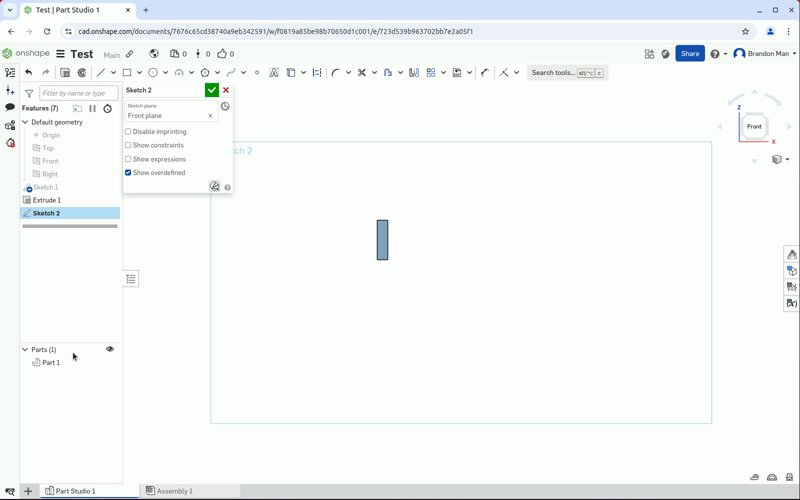
key(y)
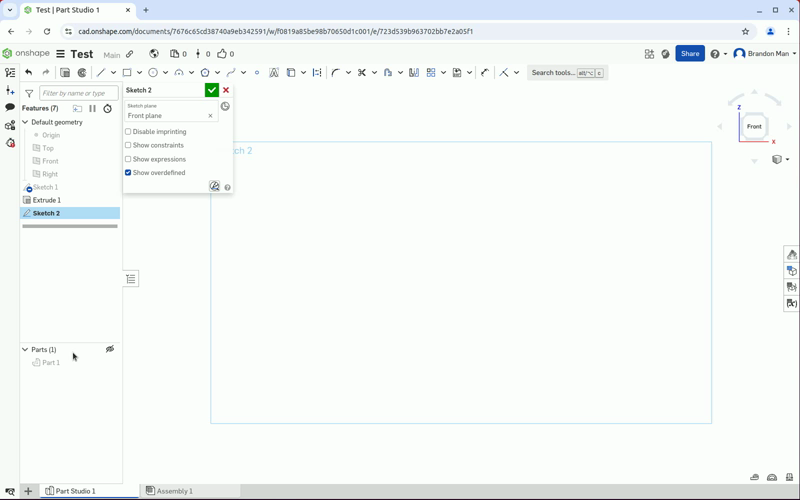
key(c)
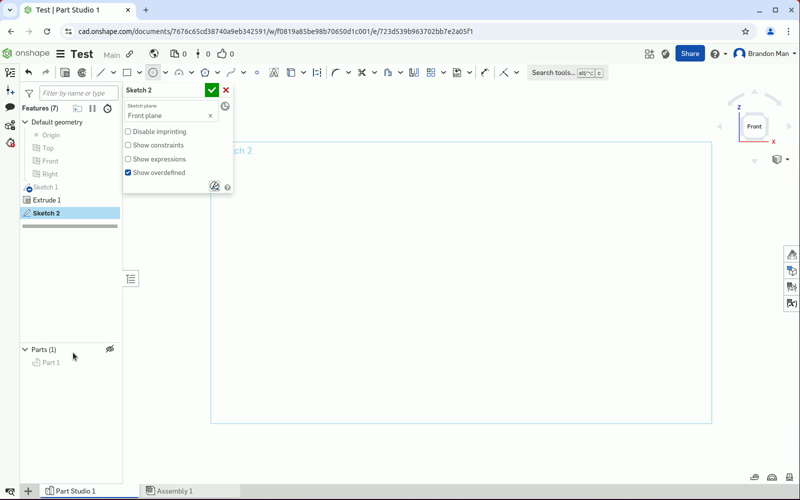
key_down(shift)
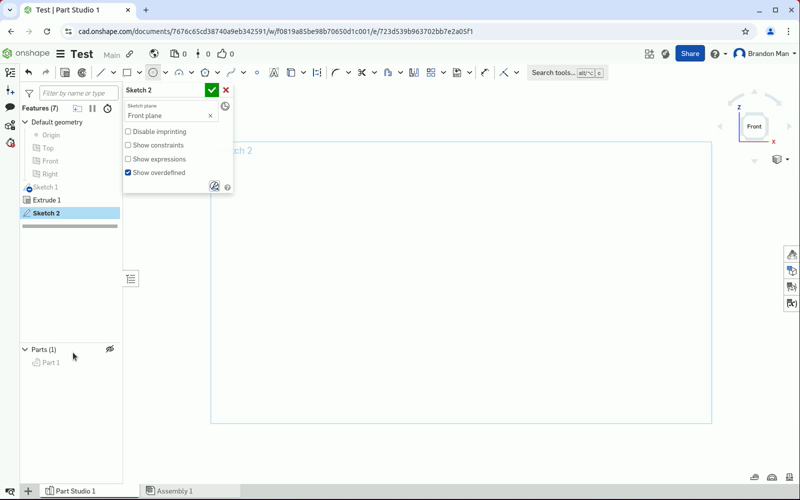
mouse_move(356, 233)
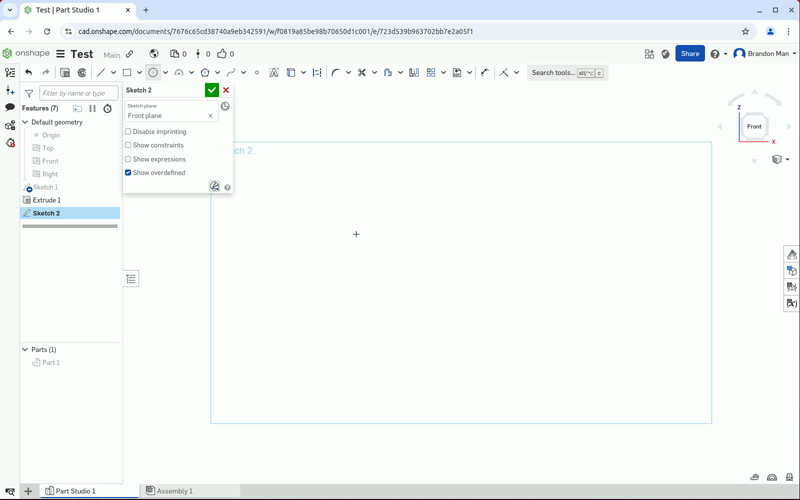
click(356, 233)
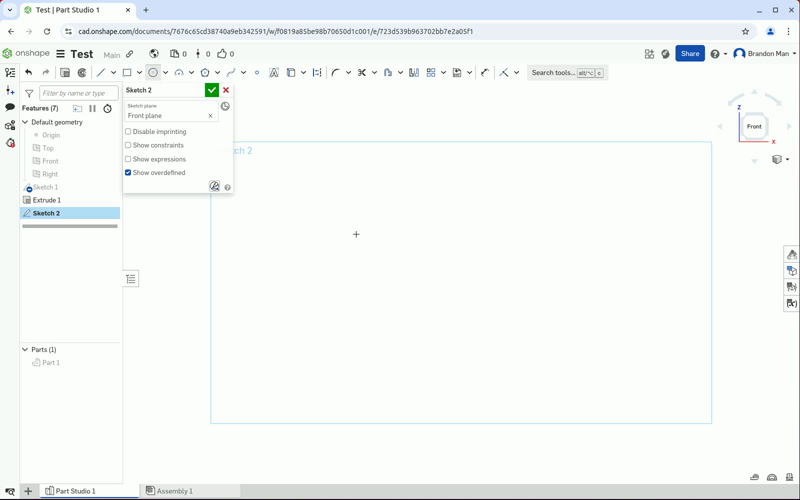
key_up(shift)
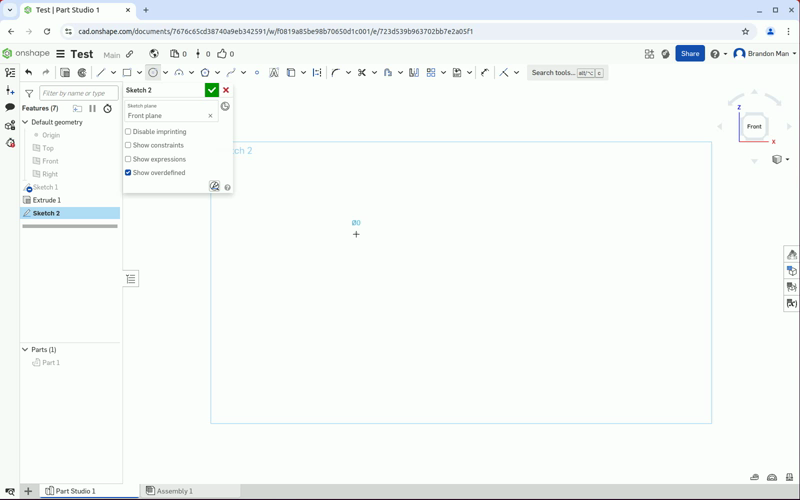
mouse_move(364, 233)
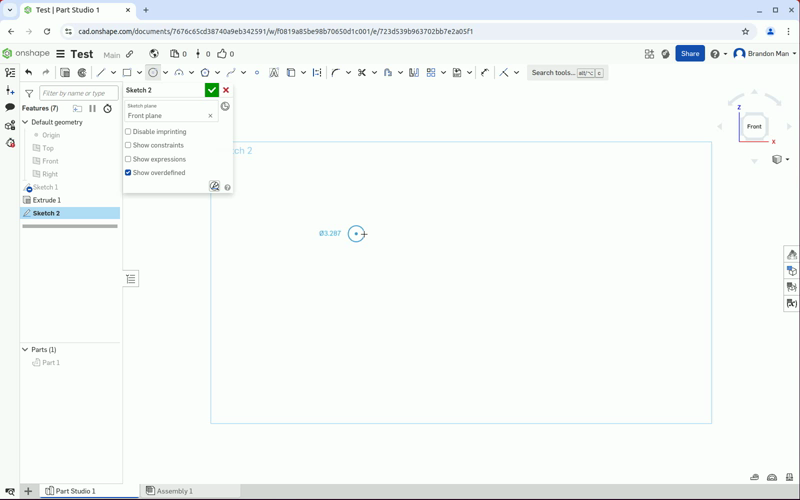
click(364, 233)
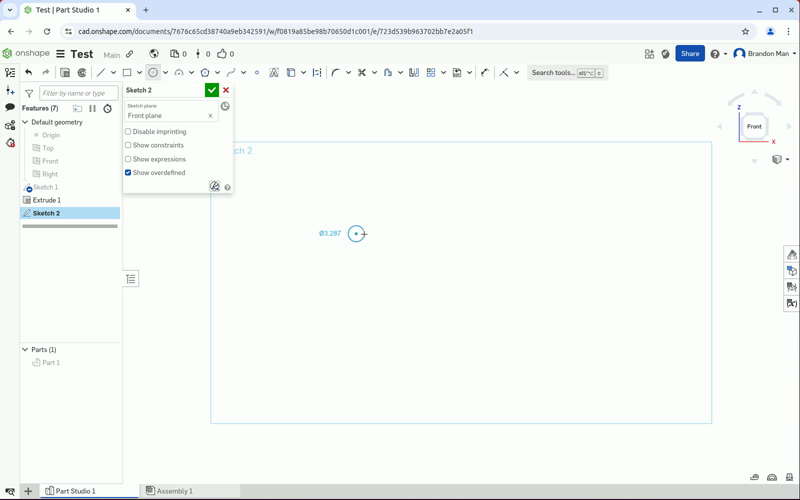
key(esc)
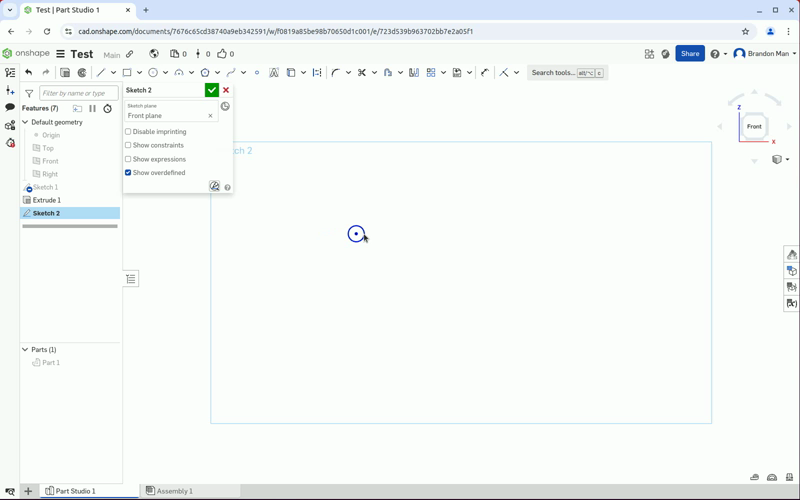
mouse_move(361, 233)
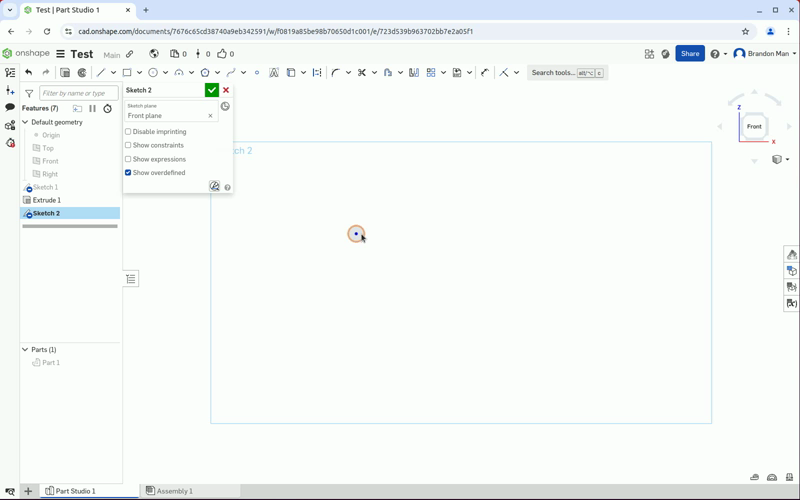
scroll(6)
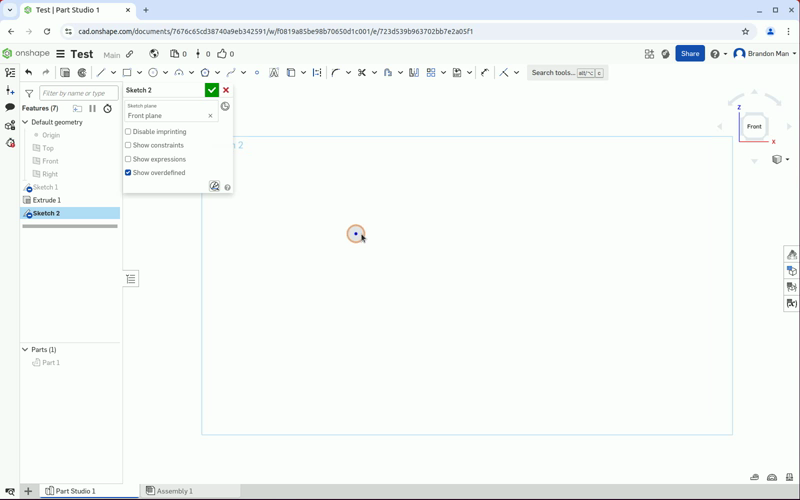
scroll(6)
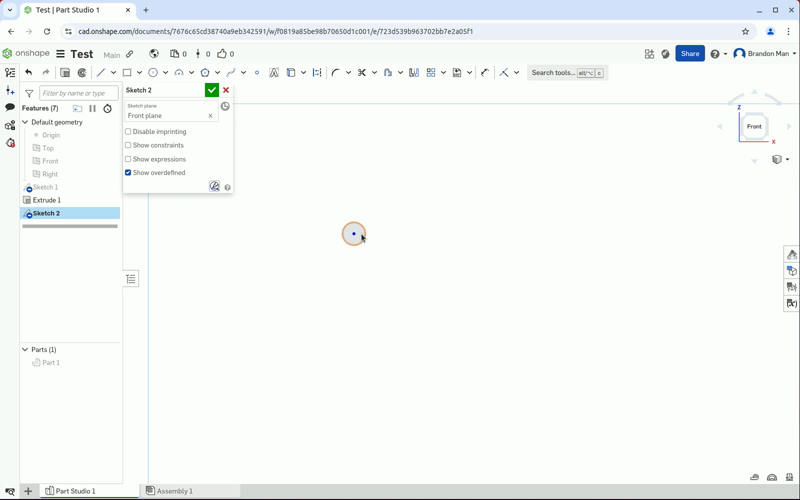
scroll(6)
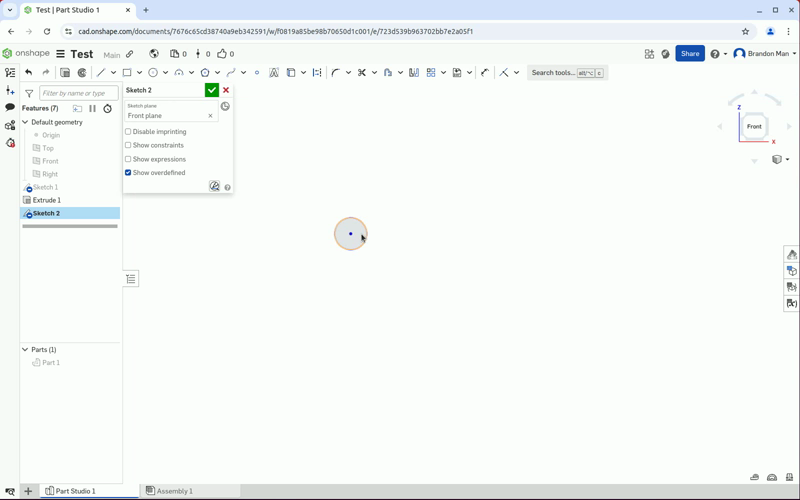
scroll(6)
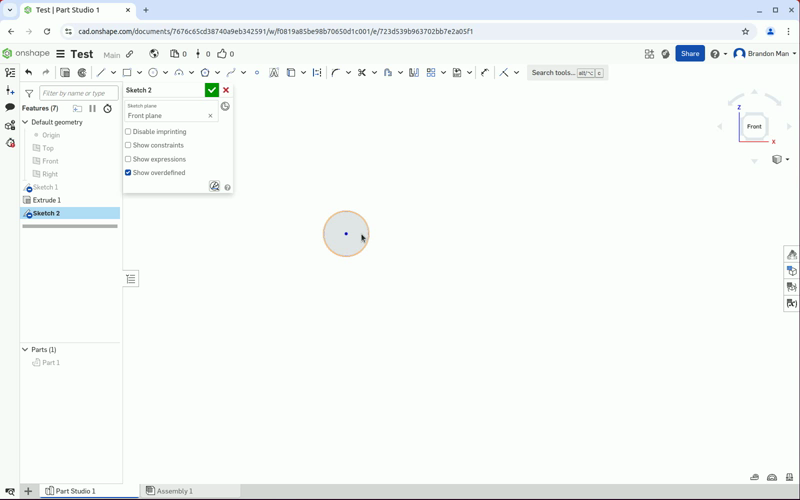
scroll(6)
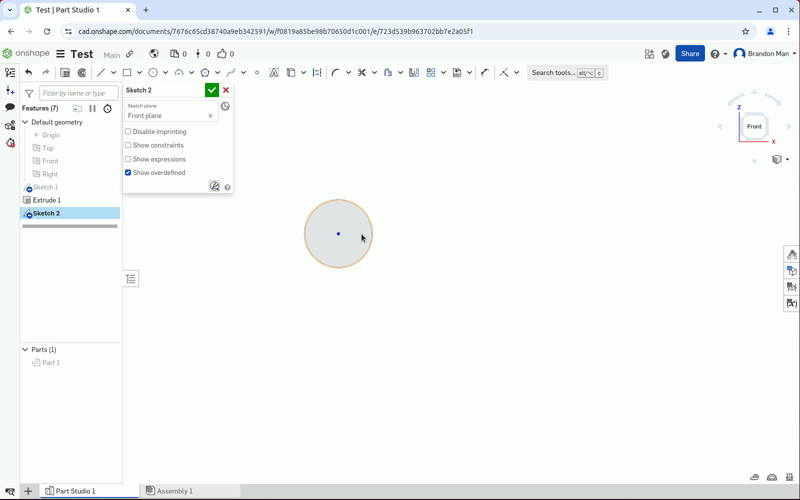
scroll(6)
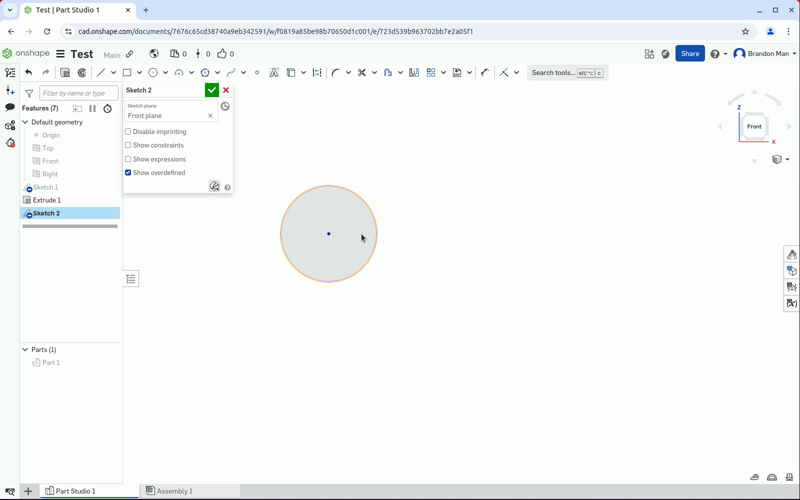
scroll(6)
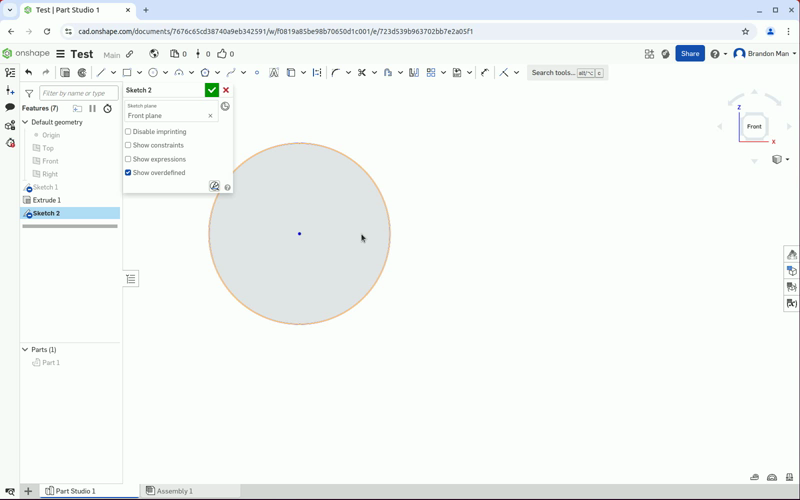
click(361, 233)
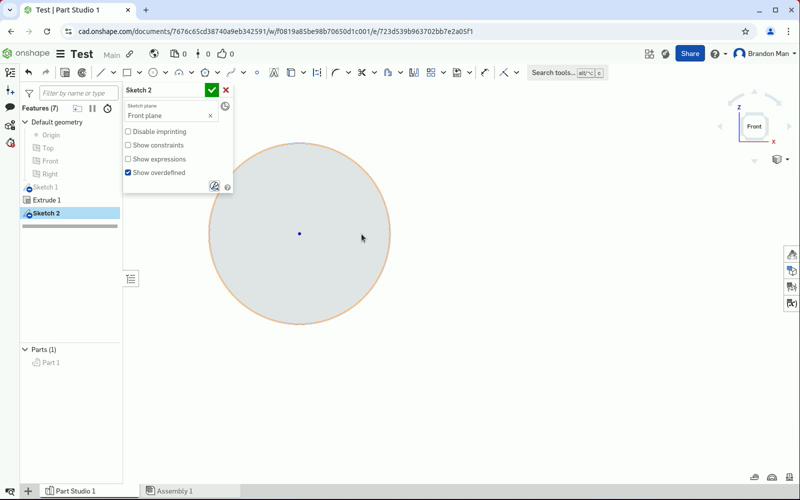
scroll(-6)
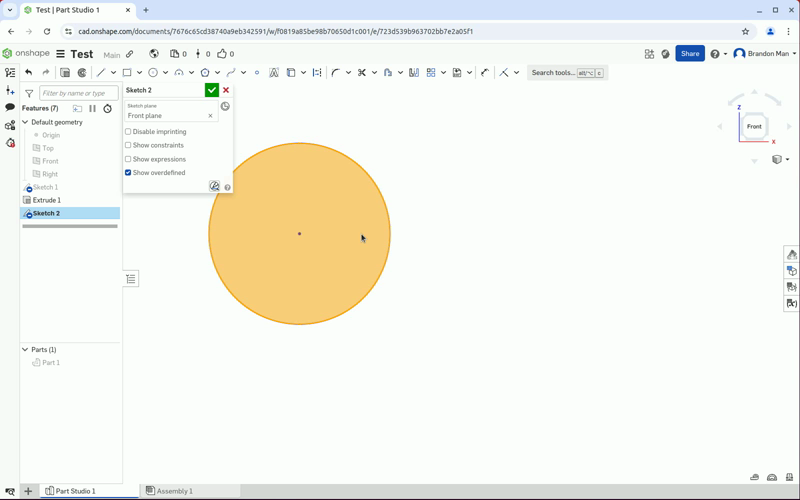
scroll(-6)
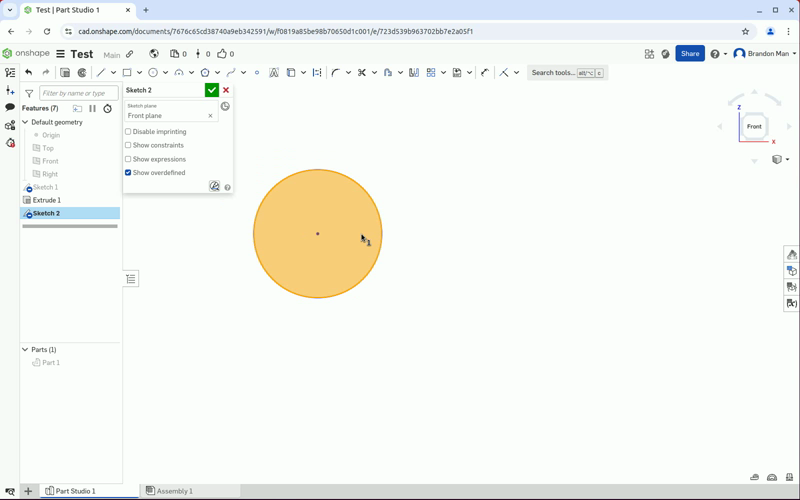
scroll(-6)
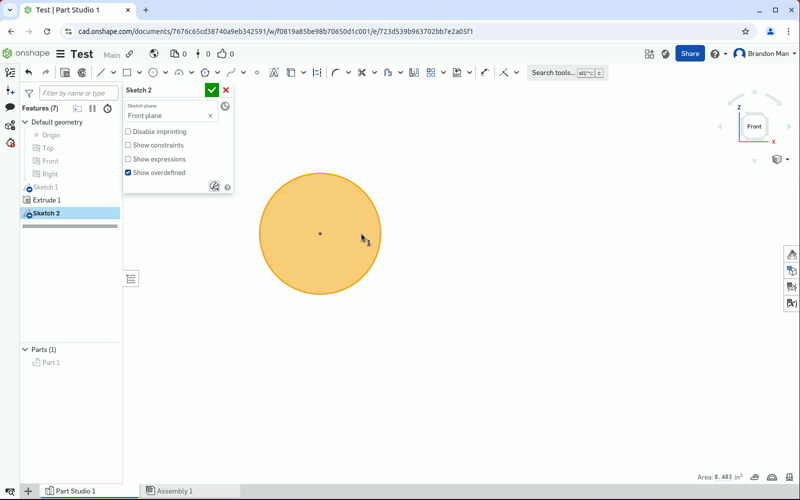
scroll(-6)
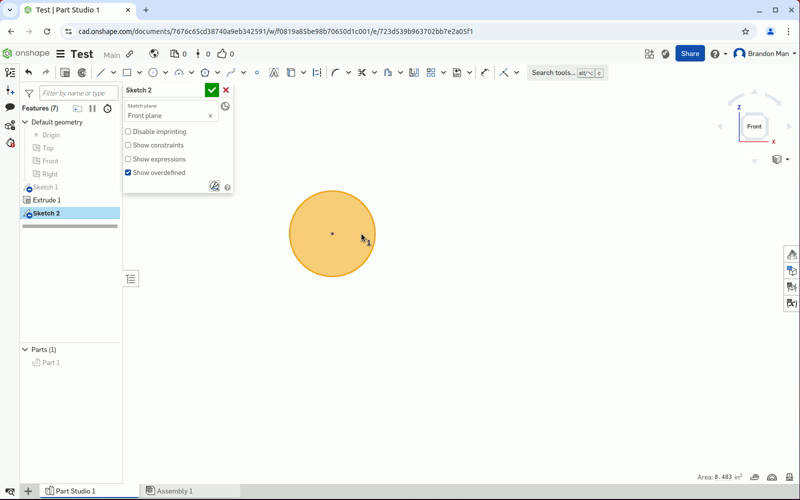
scroll(-6)
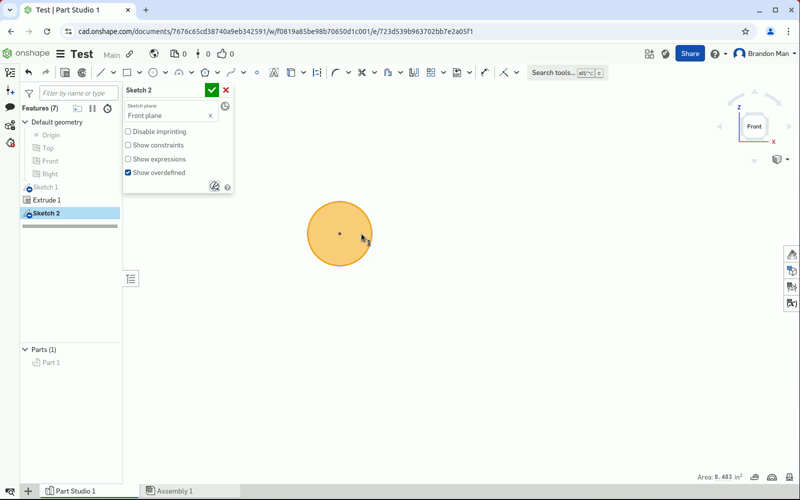
scroll(-6)
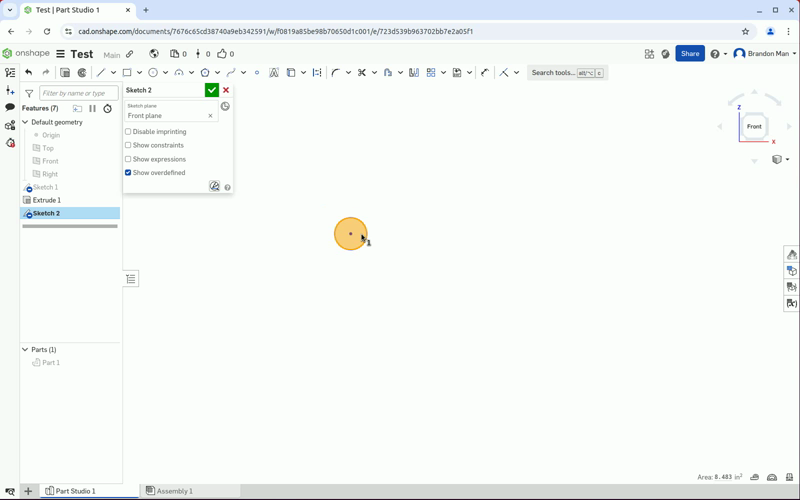
scroll(-6)
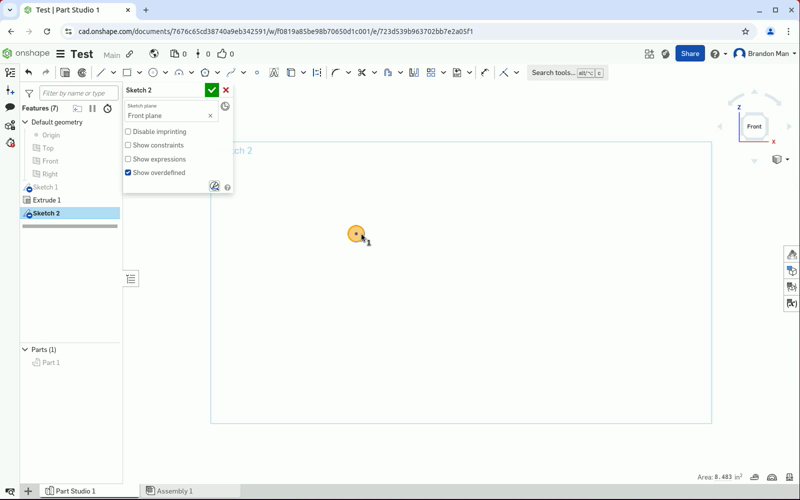
mouse_move(73, 352)
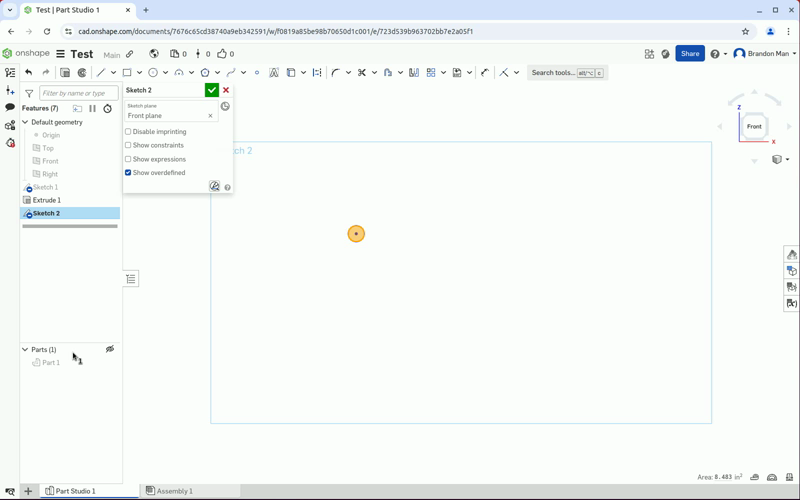
key(shift+y)
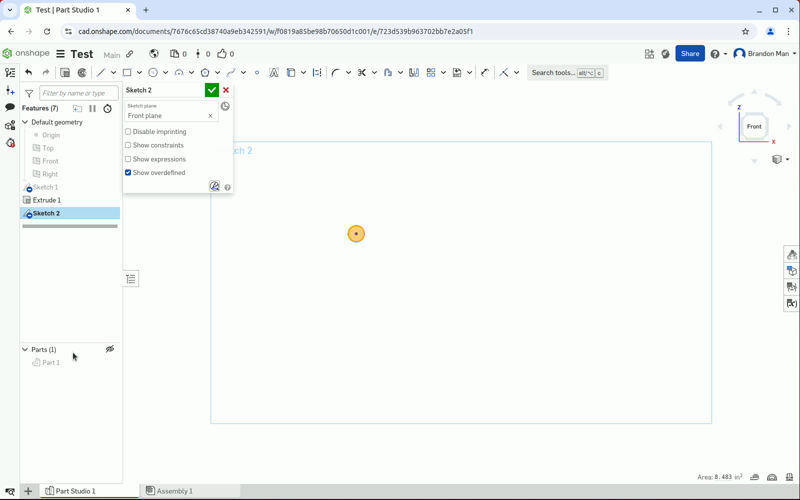
key(shift+e)
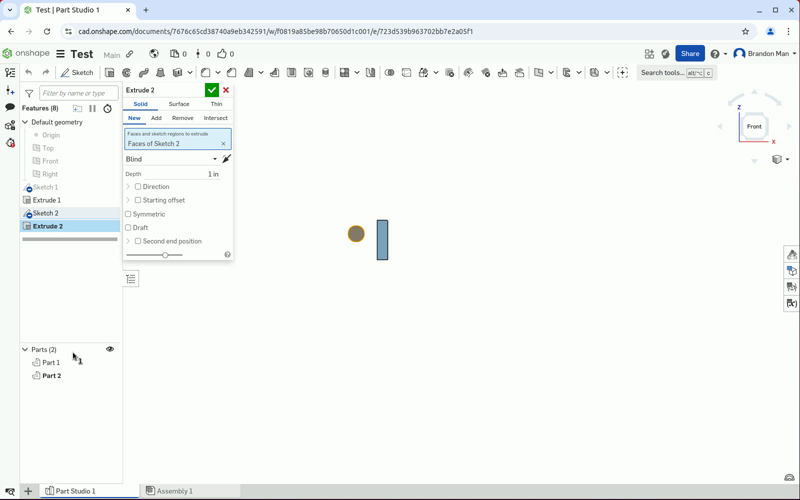
mouse_move(143, 106)
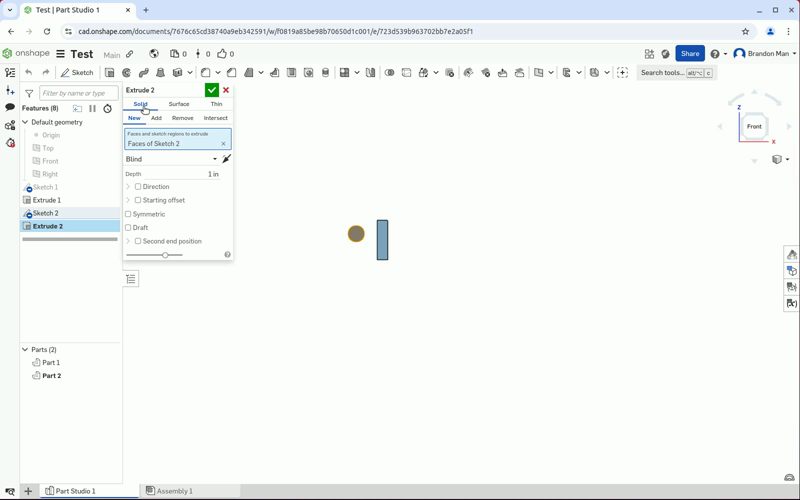
click(143, 106)
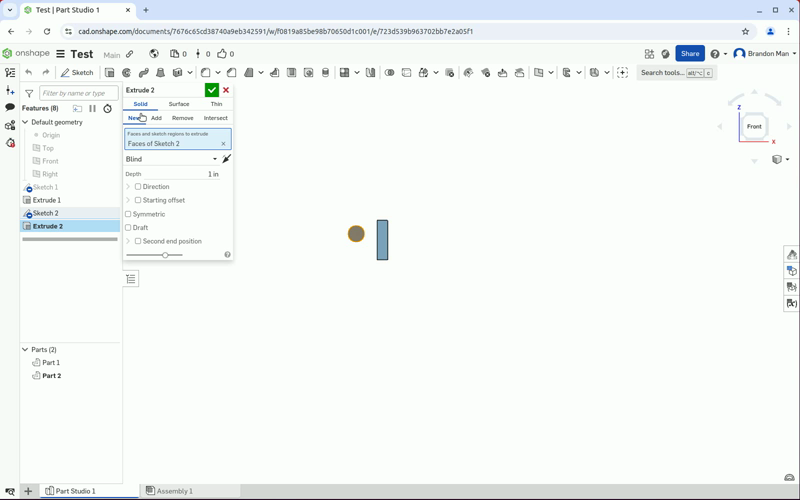
mouse_move(137, 120)
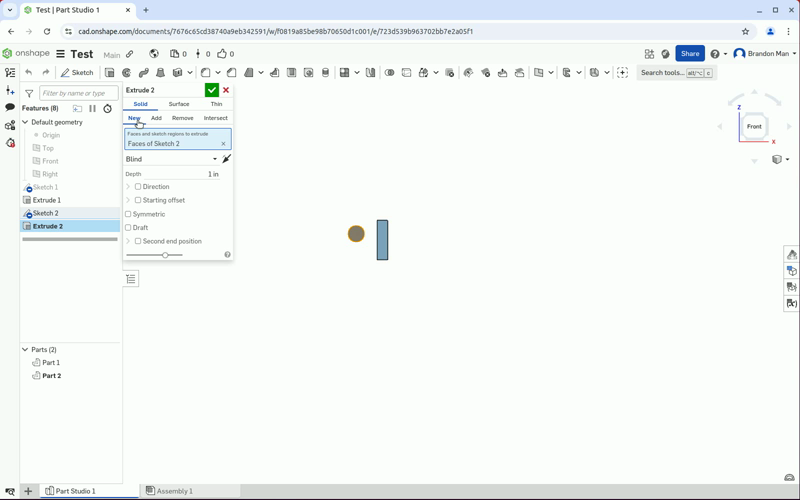
click(137, 120)
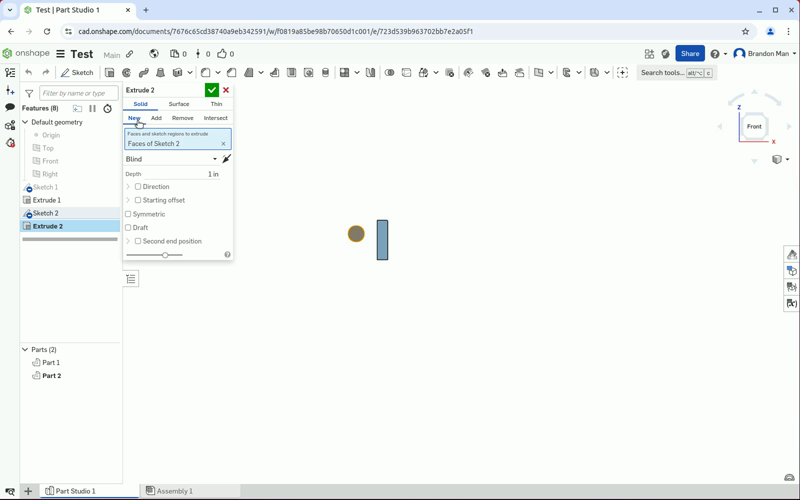
key(tab, 4)
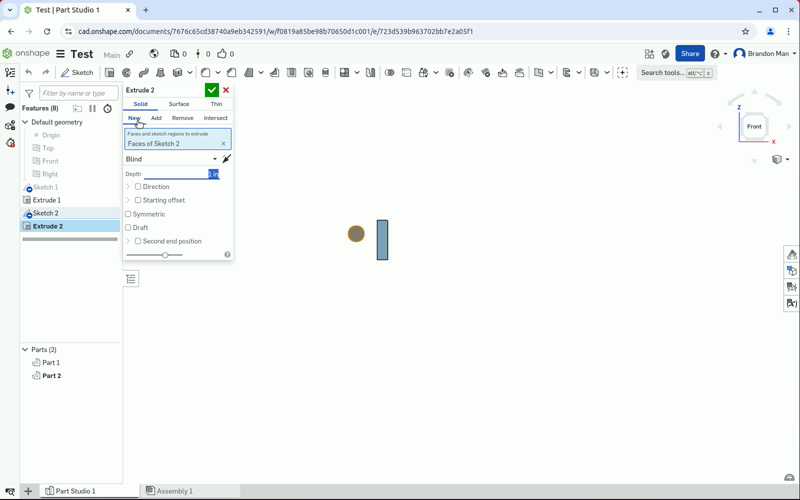
text(2.407)
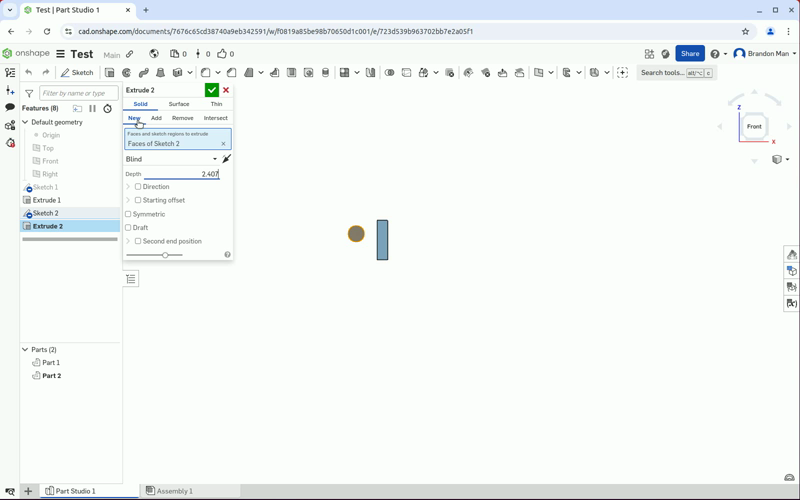
key(enter)
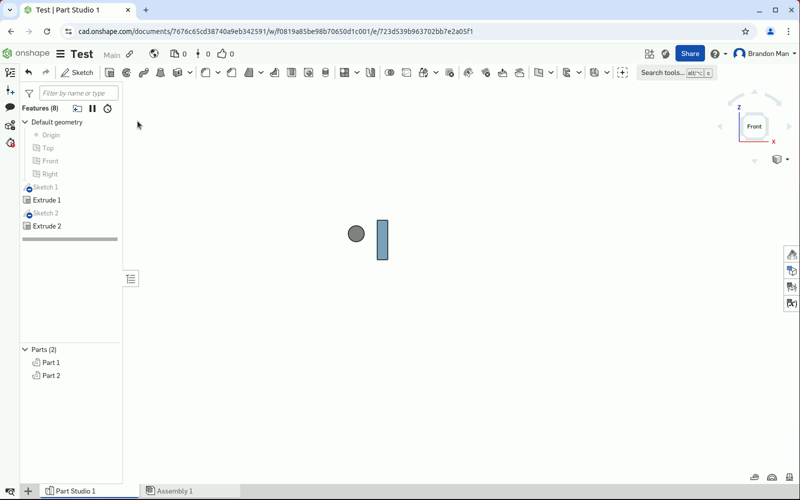
key(shift+h)
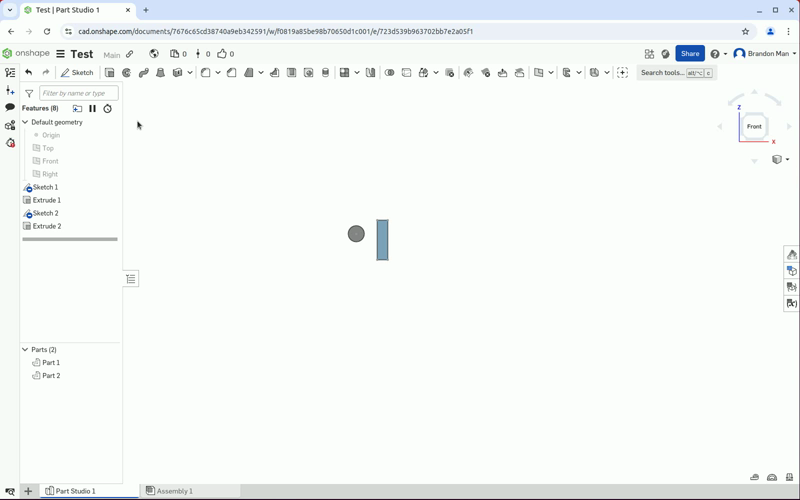
key(shift+h)
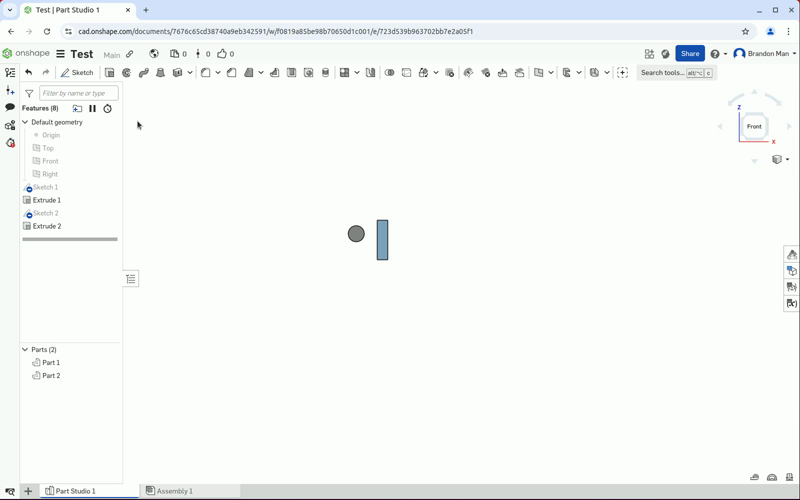
mouse_move(73, 189)
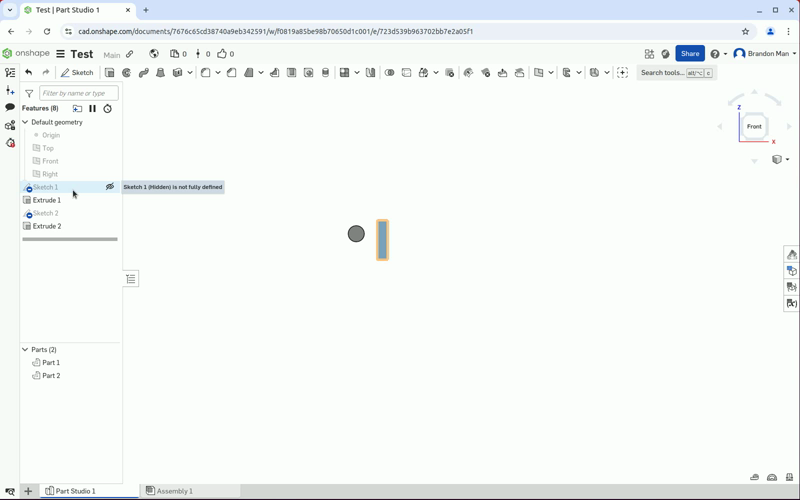
click(73, 189)
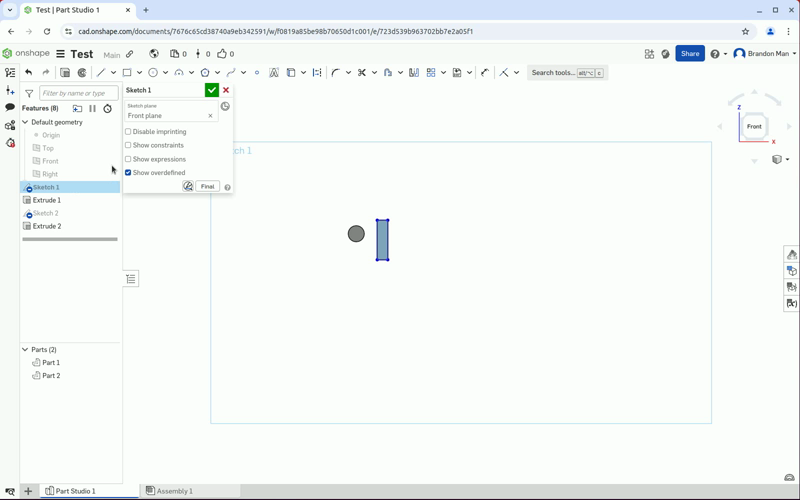
mouse_move(229, 92)
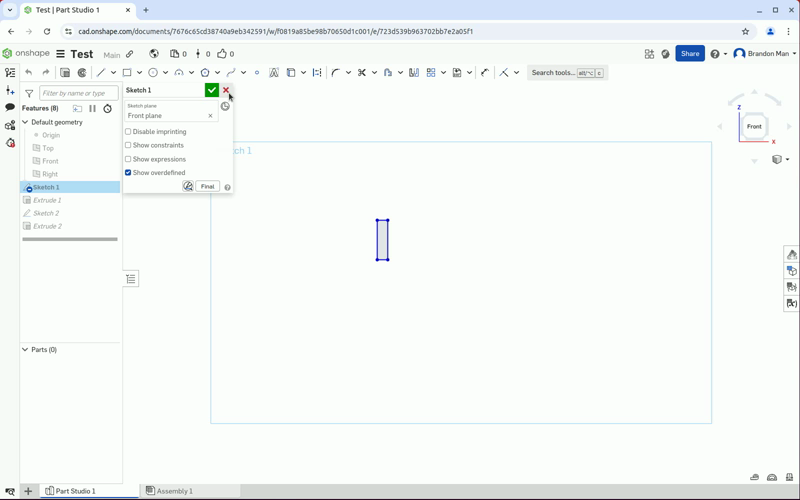
click(229, 92)
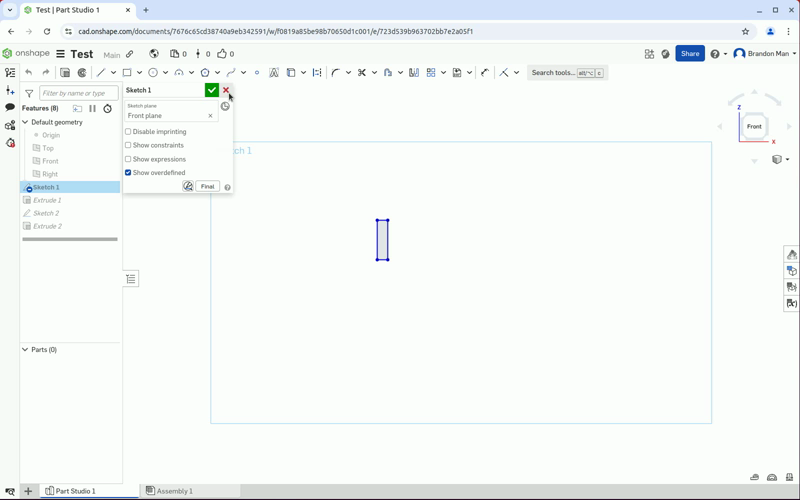
key(shift+s)
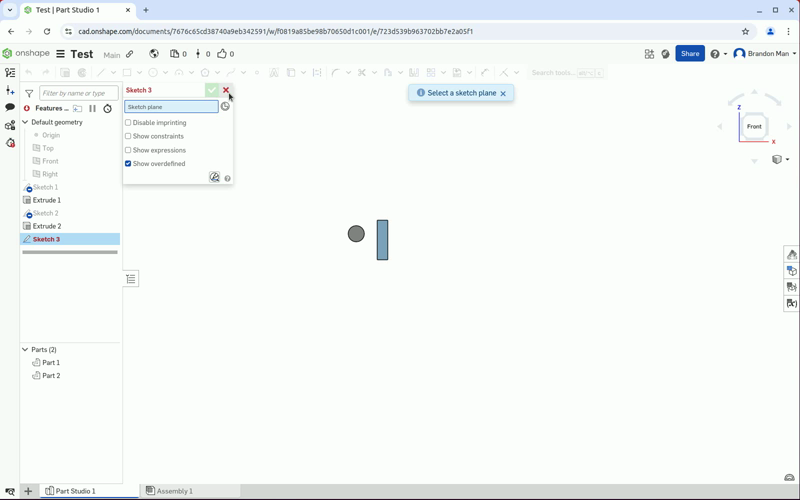
mouse_move(73, 163)
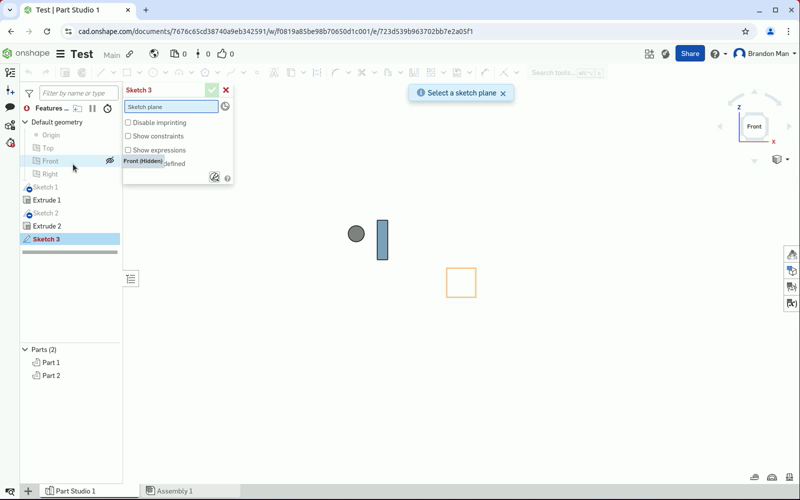
click(73, 163)
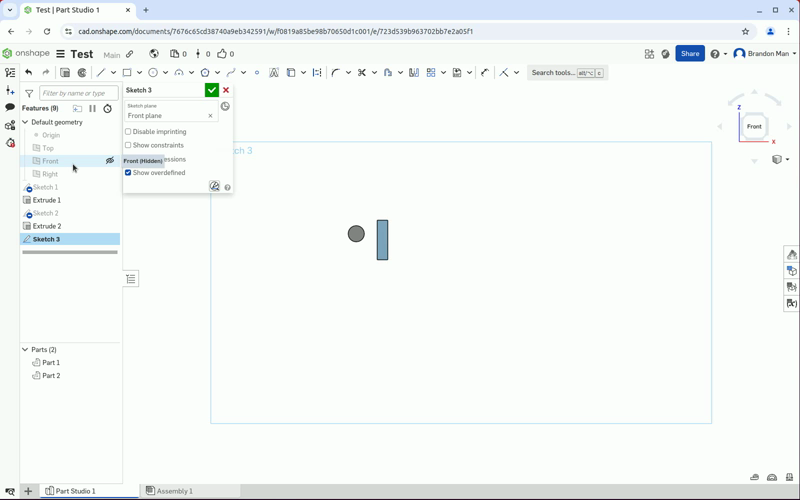
mouse_move(73, 352)
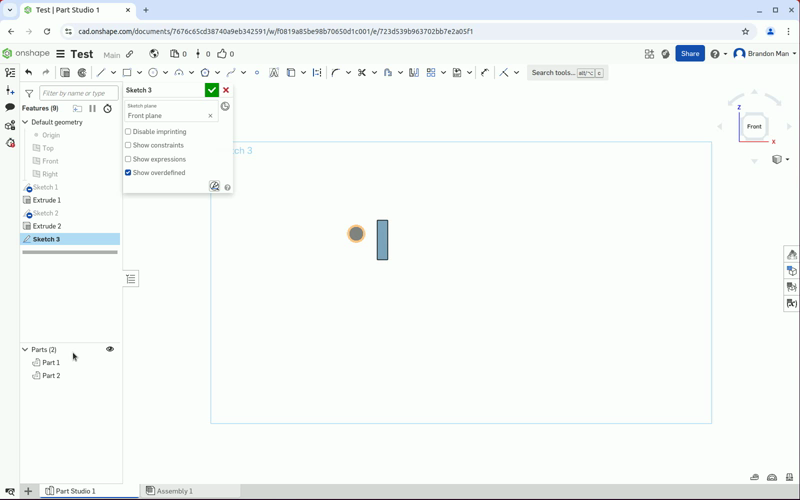
key(y)
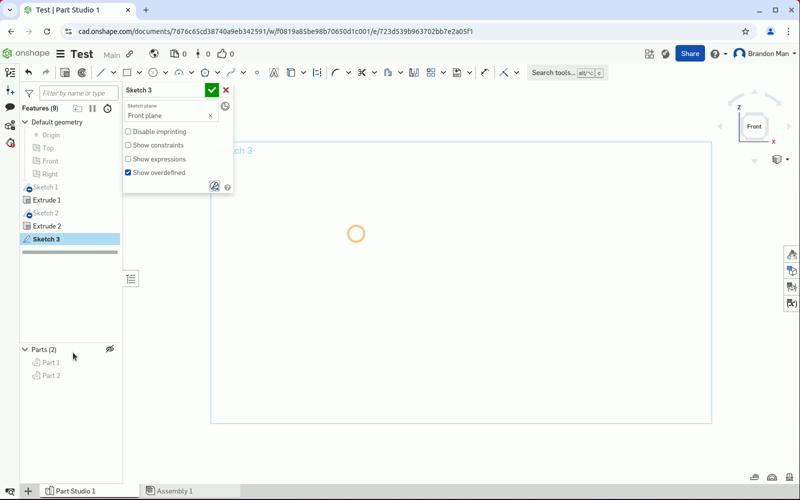
key(l)
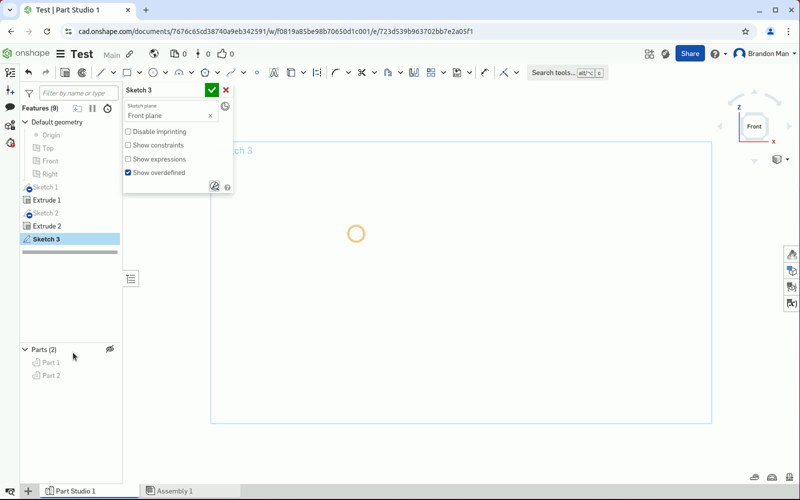
key_down(shift)
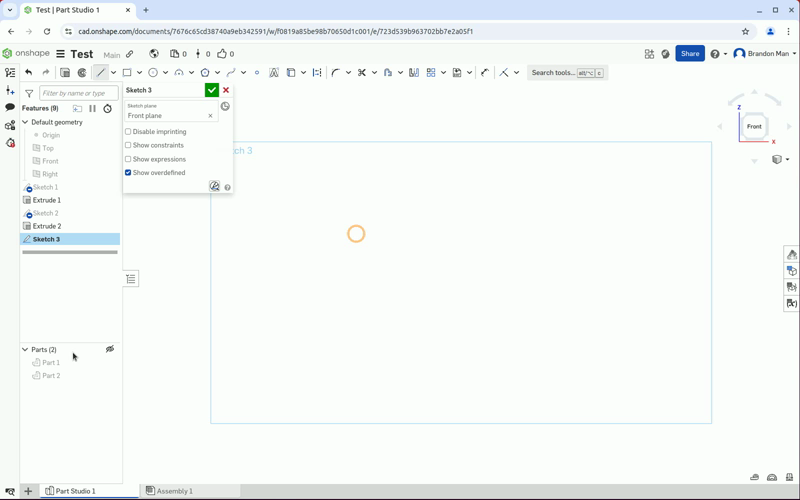
mouse_move(405, 259)
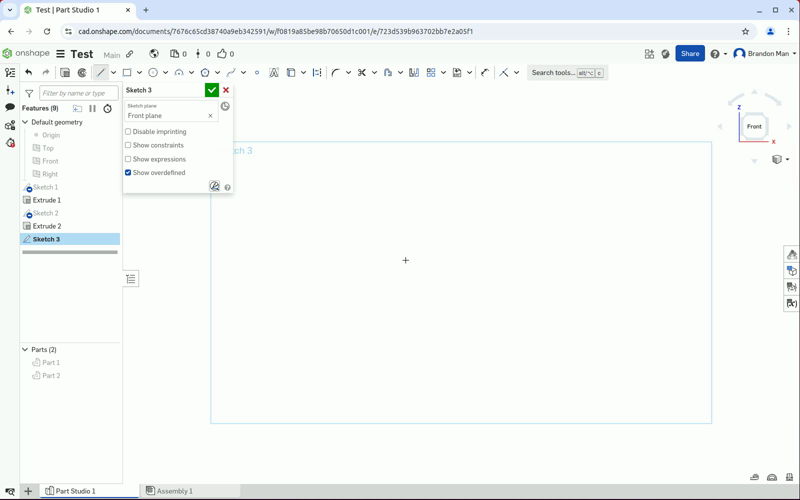
click(405, 259)
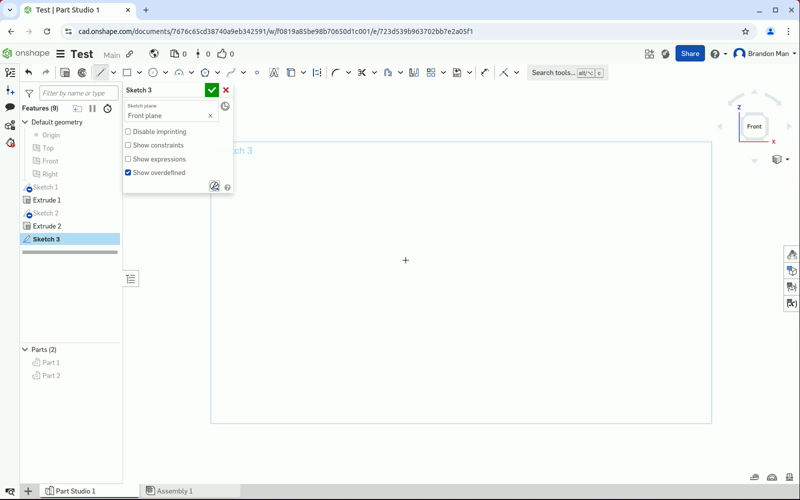
key_up(shift)
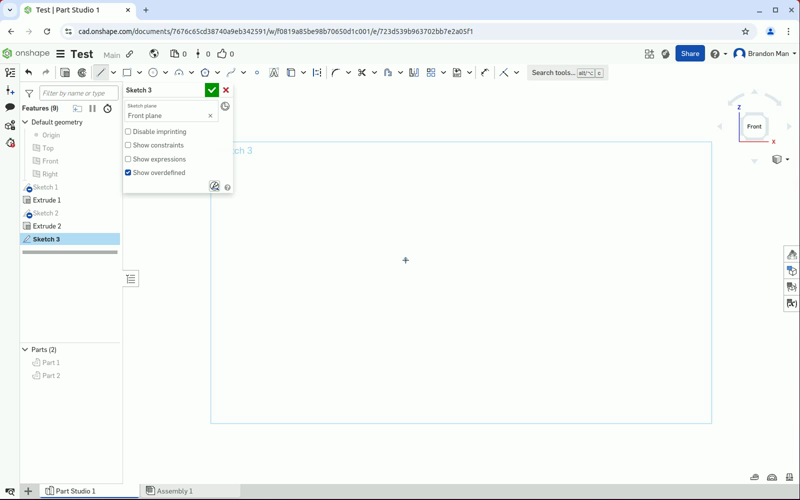
key_down(shift)
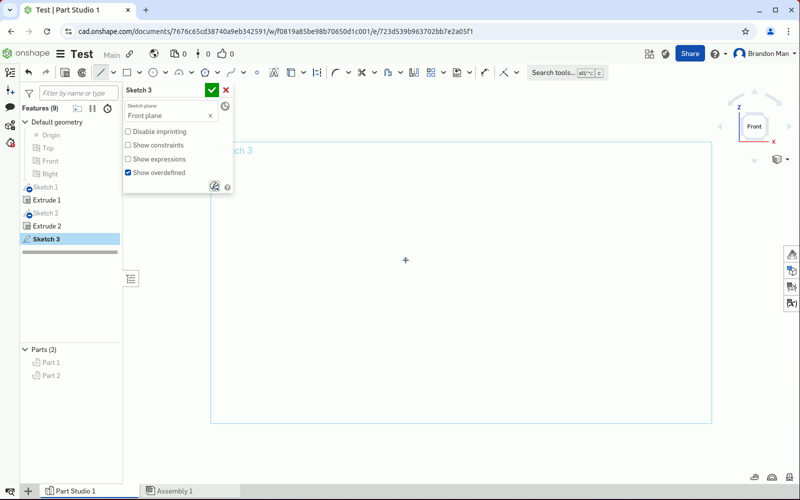
mouse_move(435, 259)
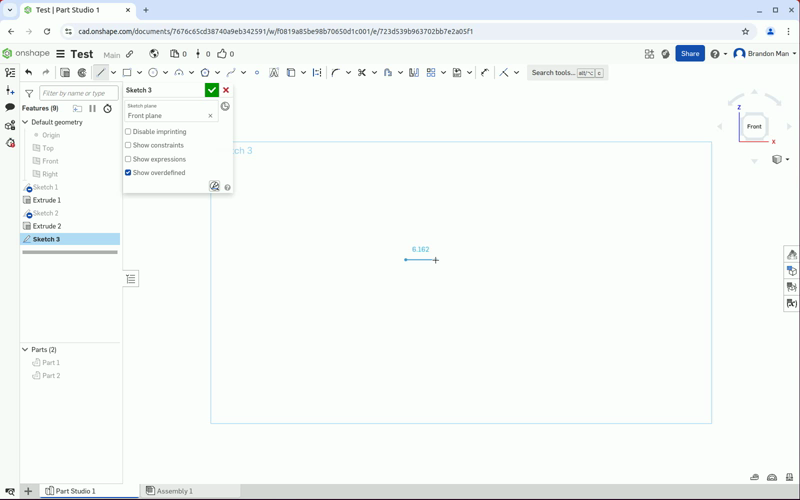
mouse_move(415, 259)
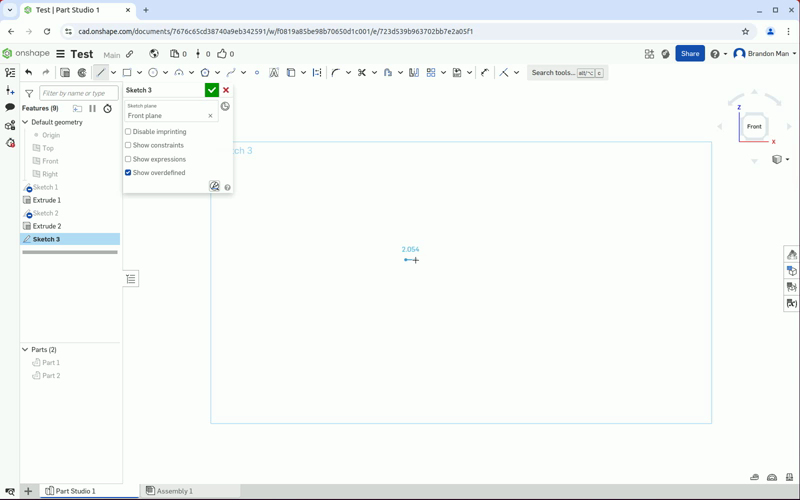
click(415, 259)
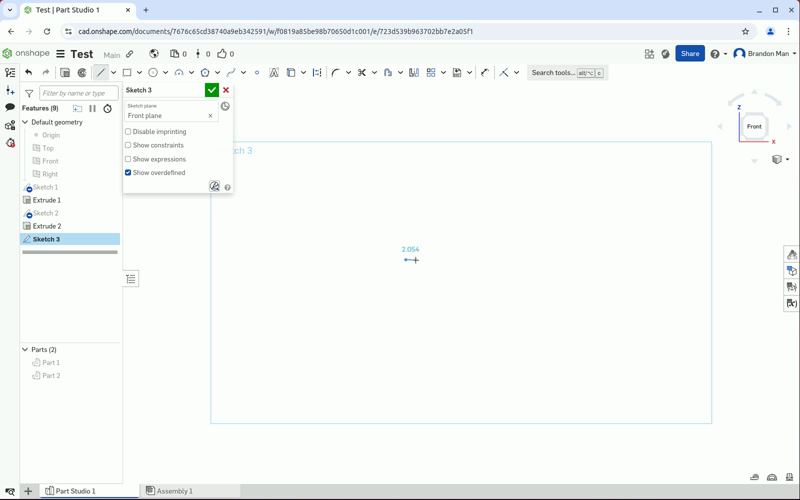
key_up(shift)
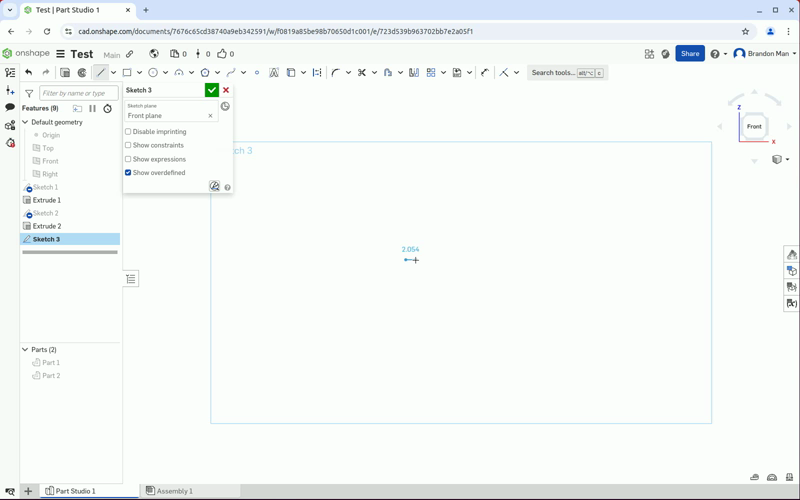
key_down(shift)
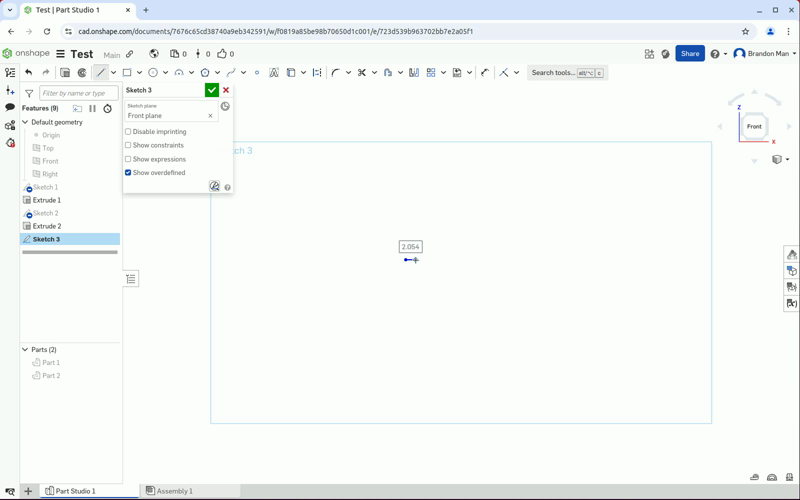
mouse_move(445, 259)
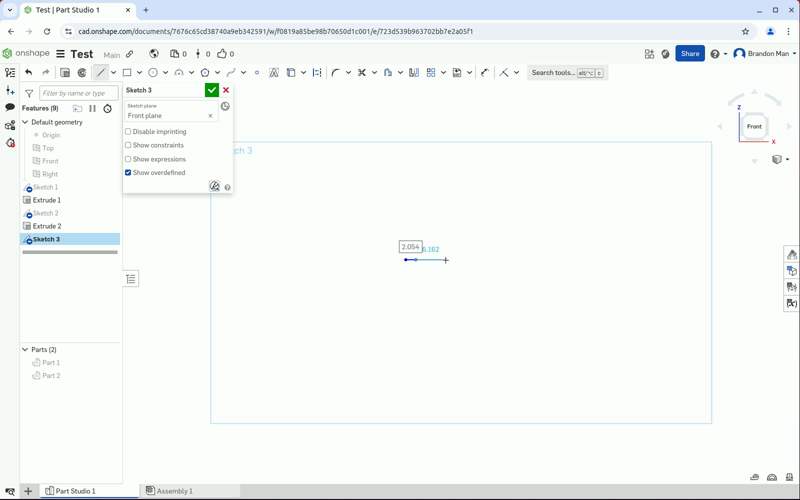
mouse_move(415, 220)
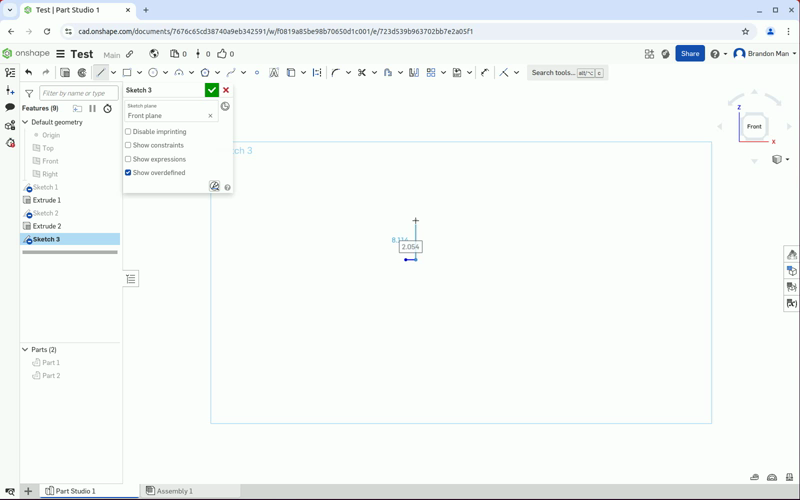
click(415, 220)
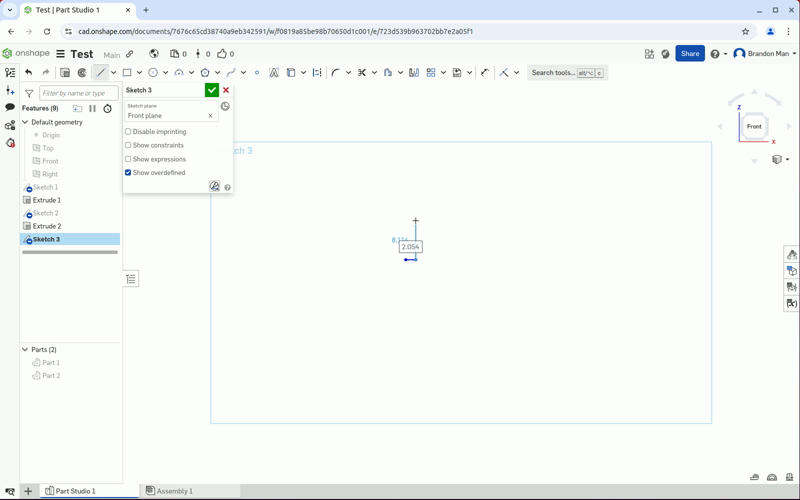
key_up(shift)
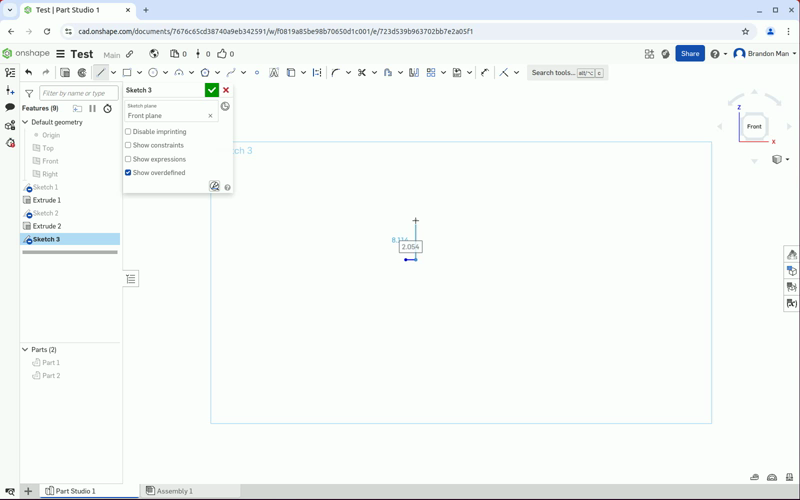
key_down(shift)
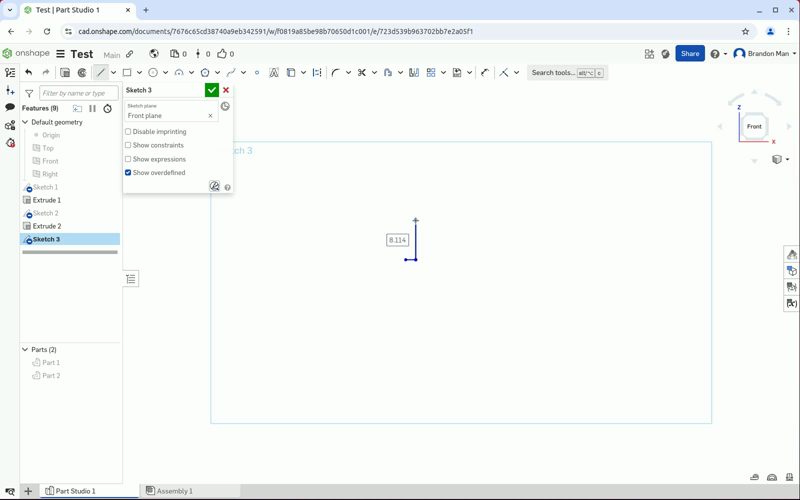
mouse_move(445, 220)
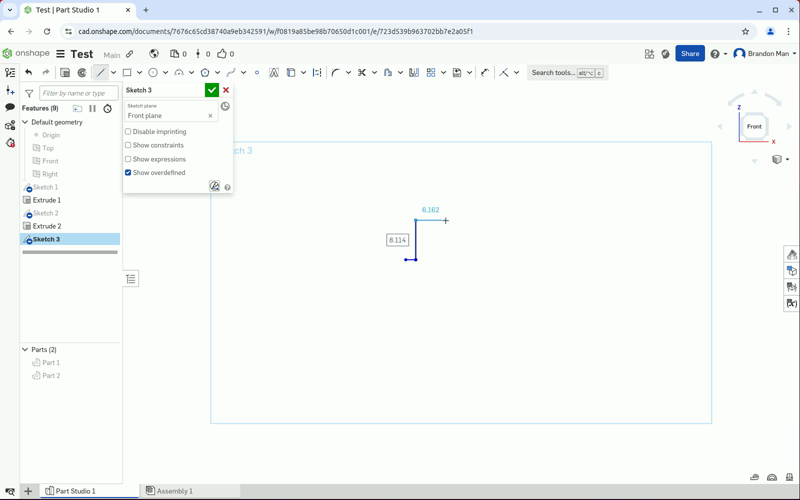
mouse_move(405, 220)
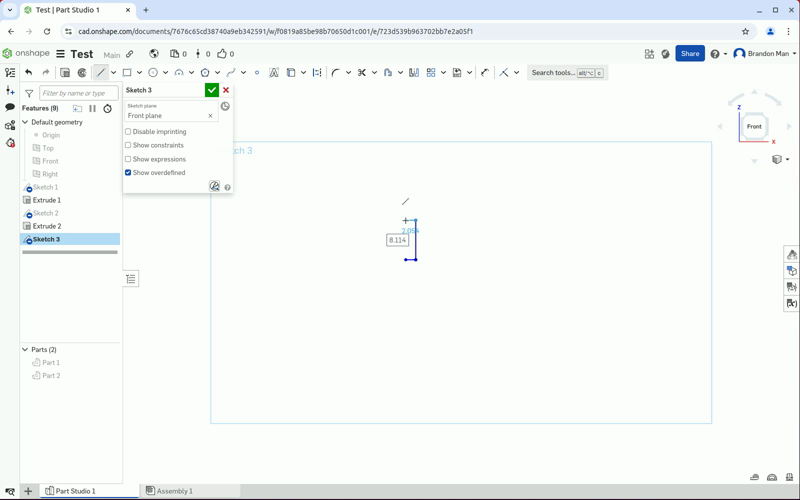
click(405, 220)
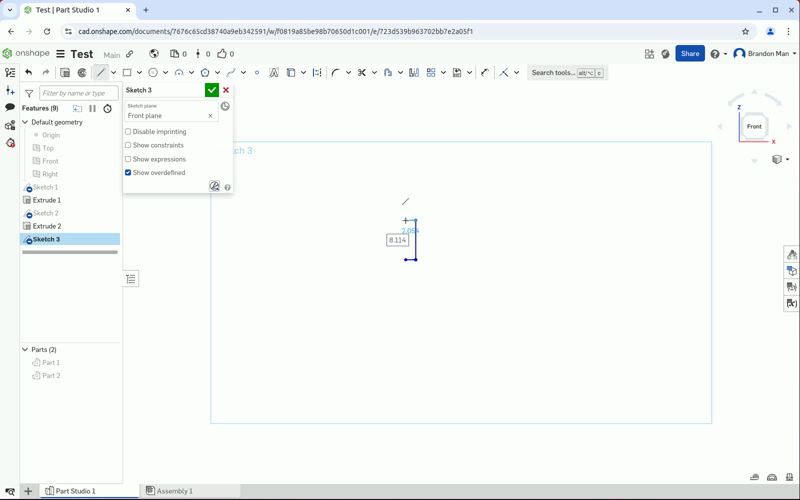
key_up(shift)
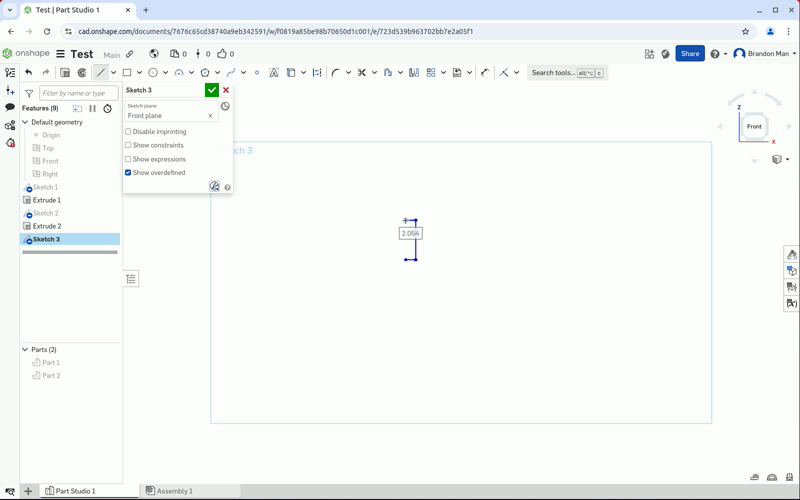
mouse_move(435, 220)
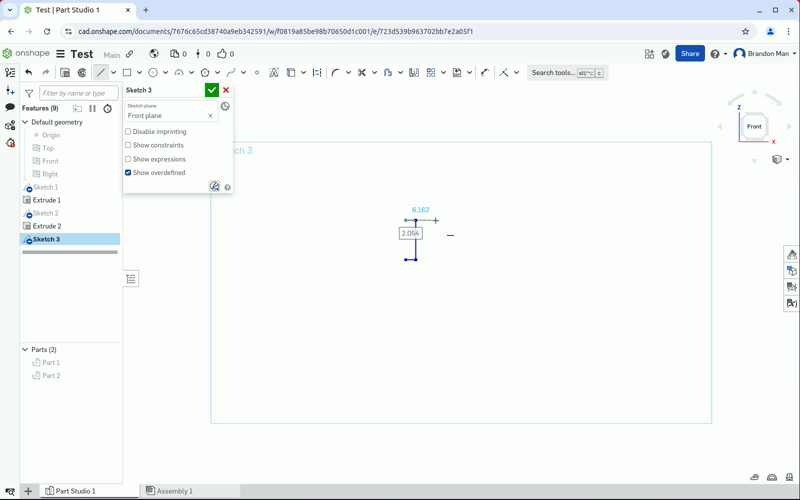
key_down(shift)
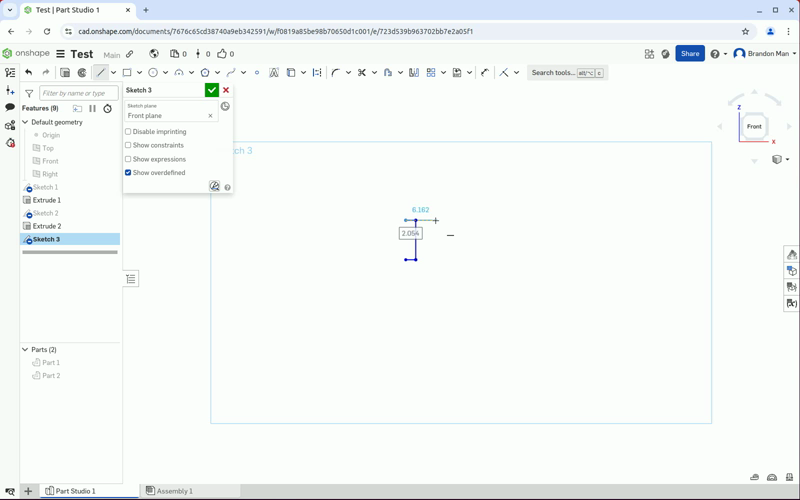
mouse_move(405, 259)
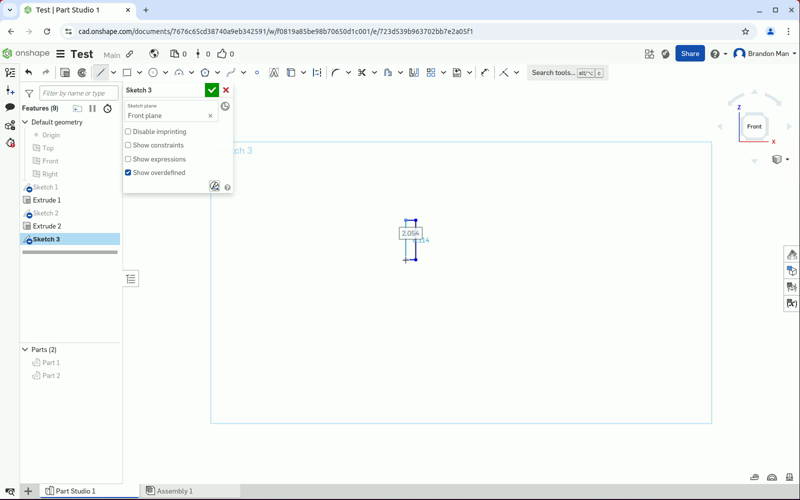
key_up(shift)
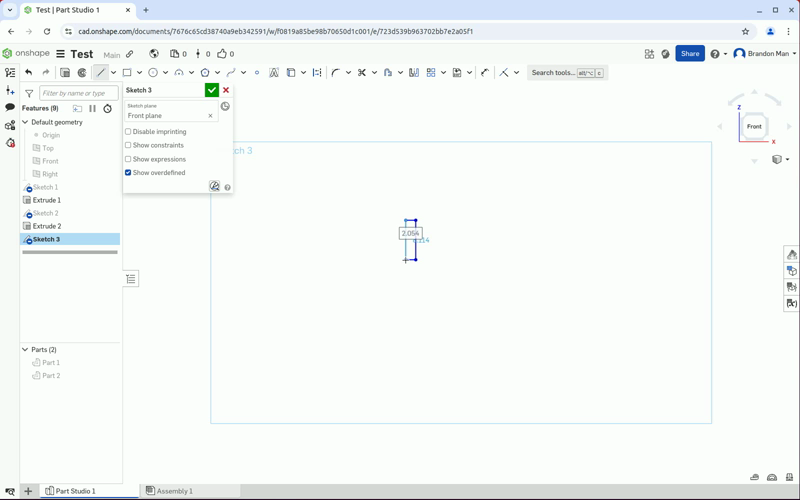
click(405, 259)
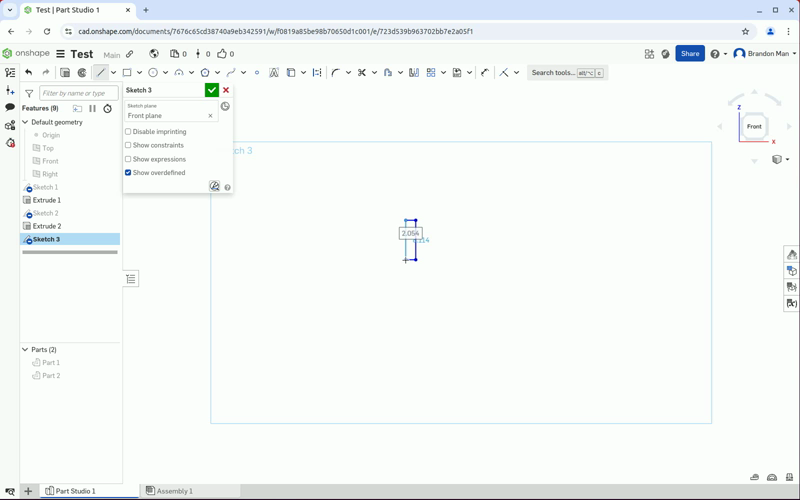
key(esc)
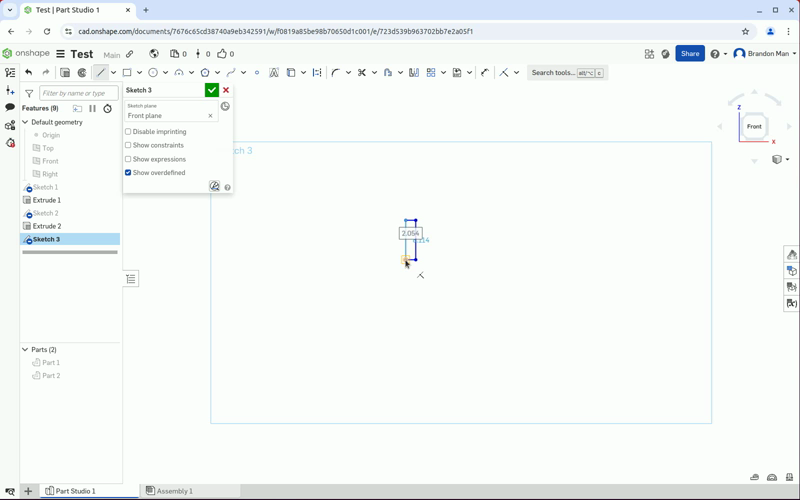
mouse_move(409, 221)
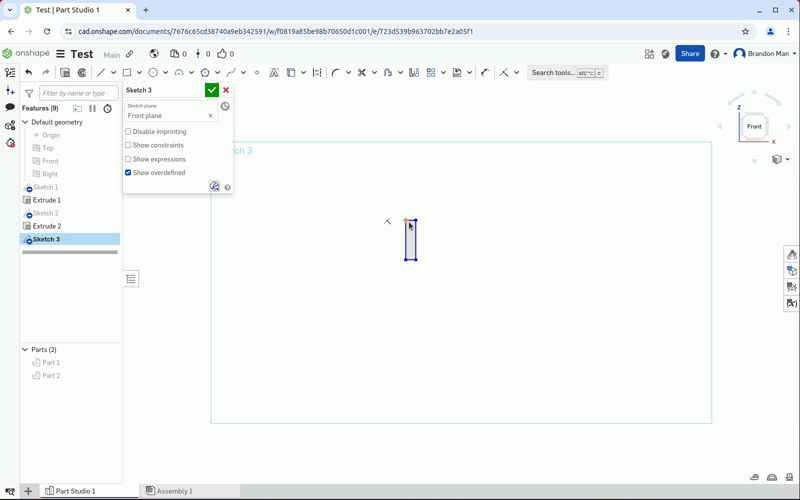
scroll(6)
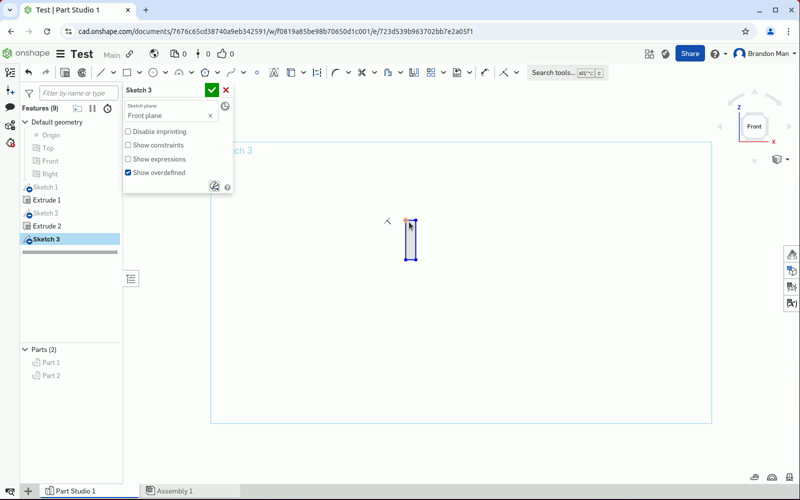
scroll(6)
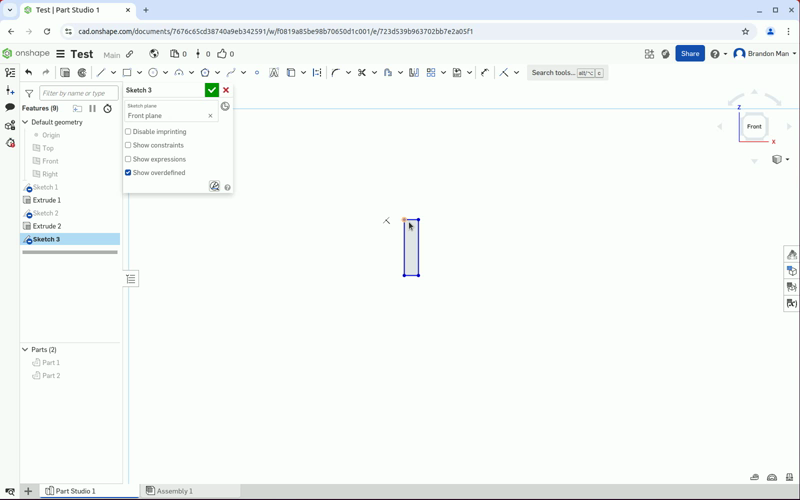
scroll(6)
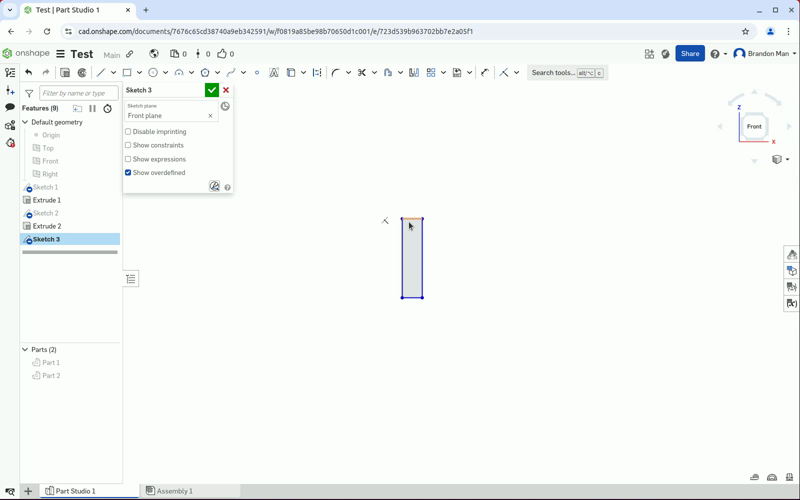
scroll(6)
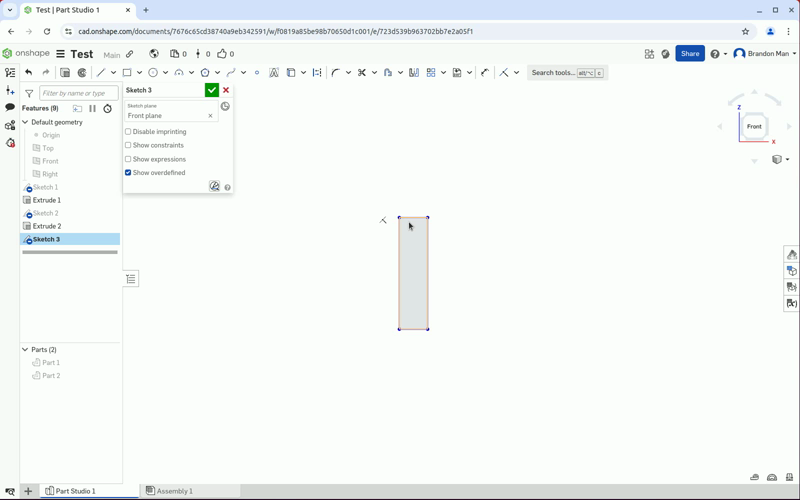
scroll(6)
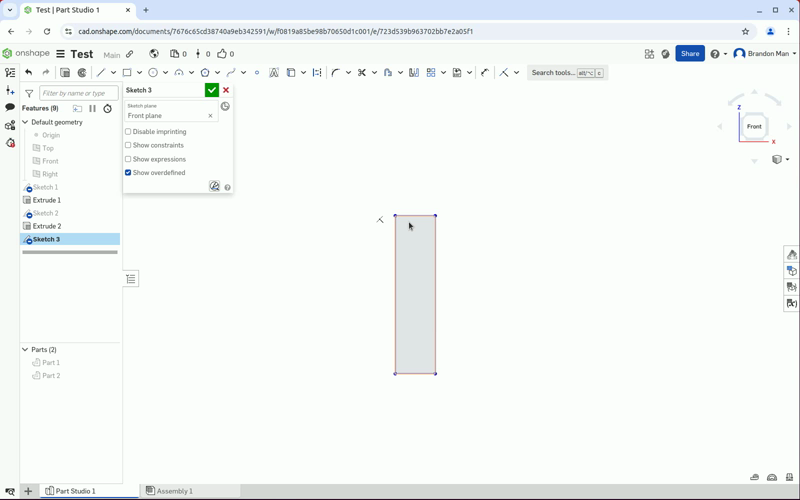
scroll(6)
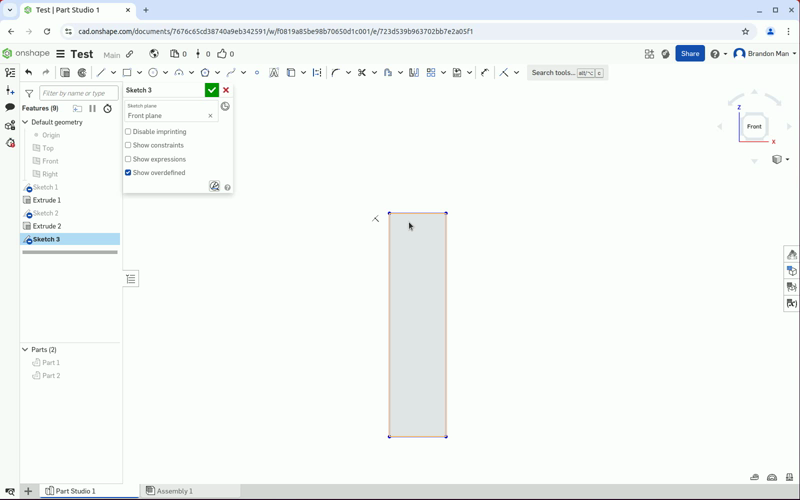
scroll(6)
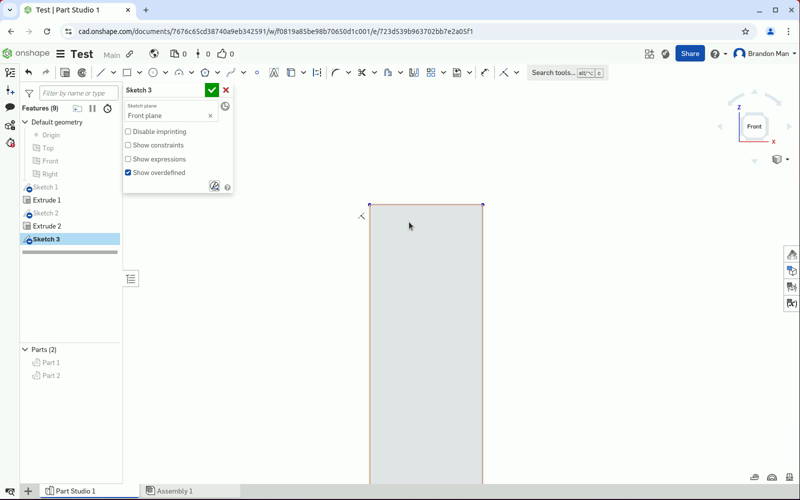
click(409, 221)
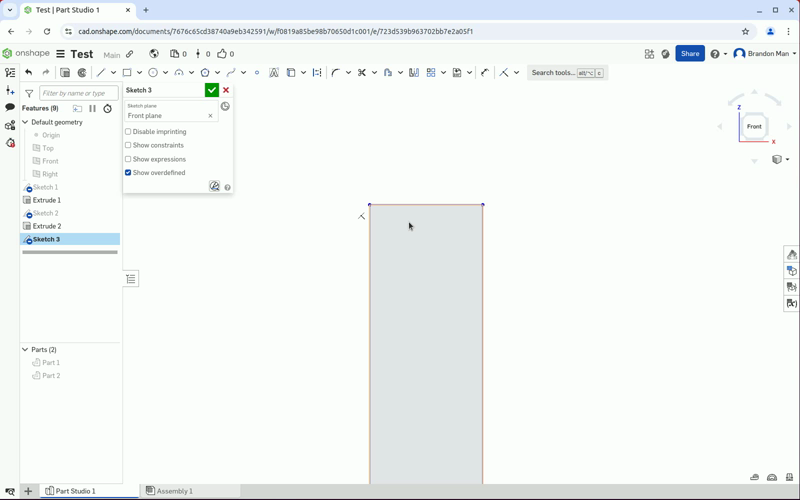
scroll(-6)
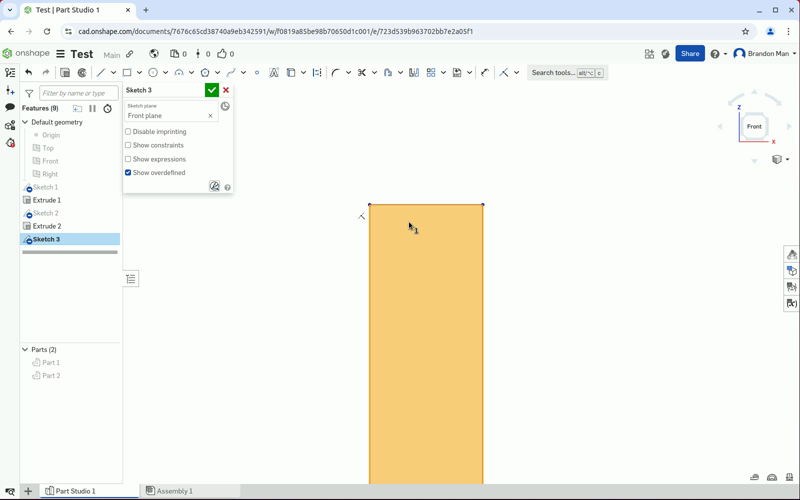
scroll(-6)
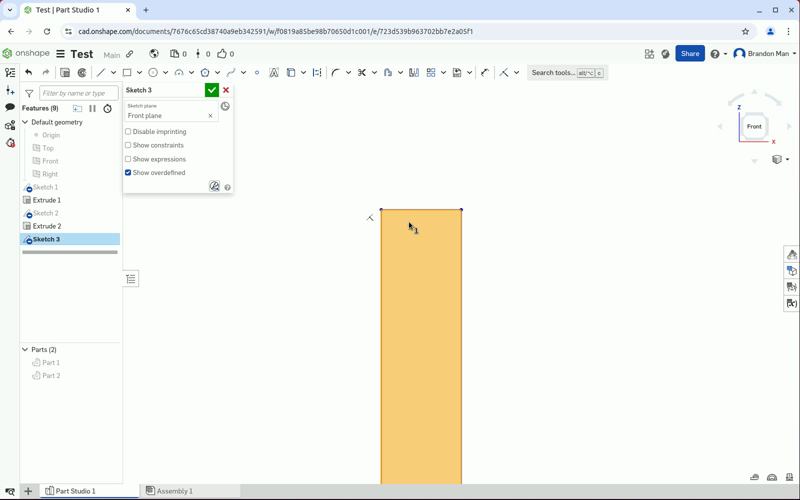
scroll(-6)
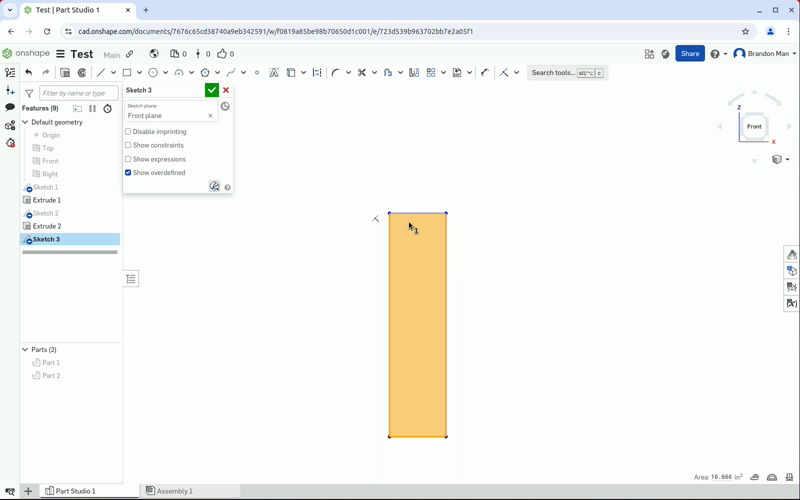
scroll(-6)
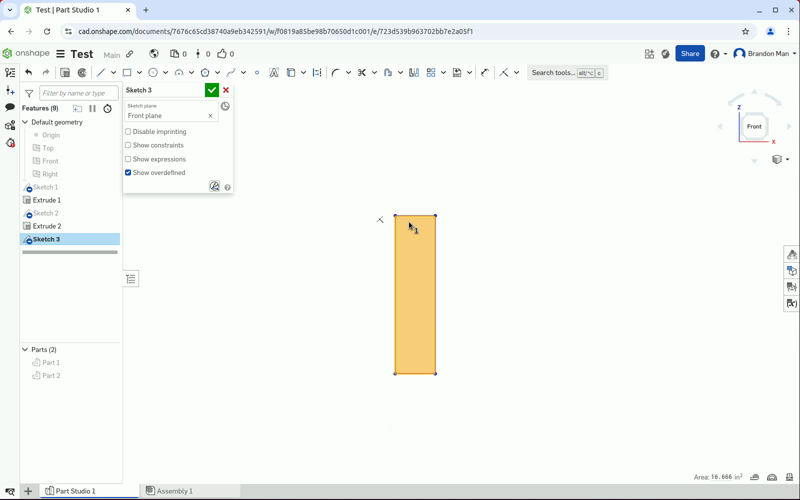
scroll(-6)
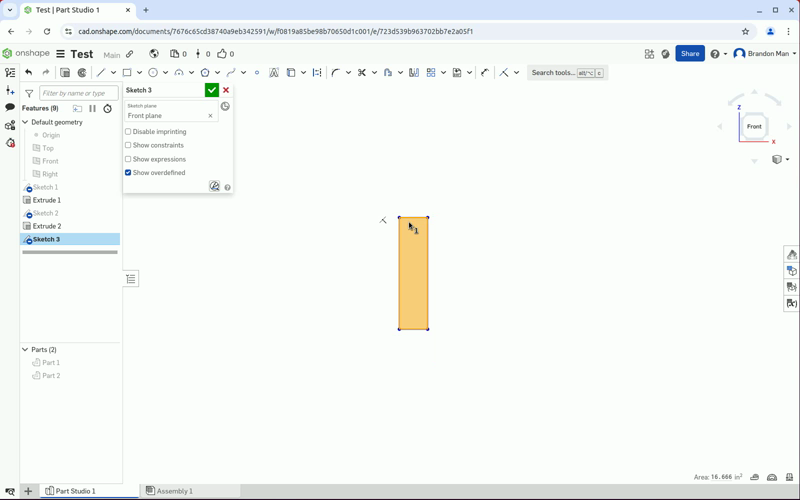
scroll(-6)
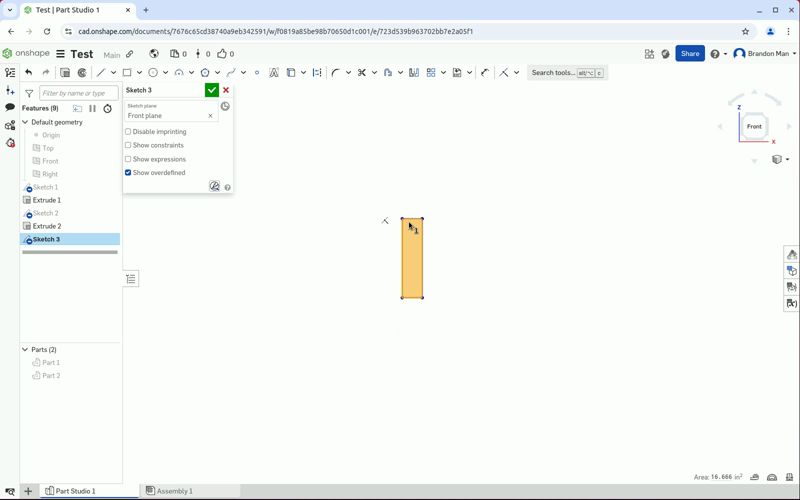
scroll(-6)
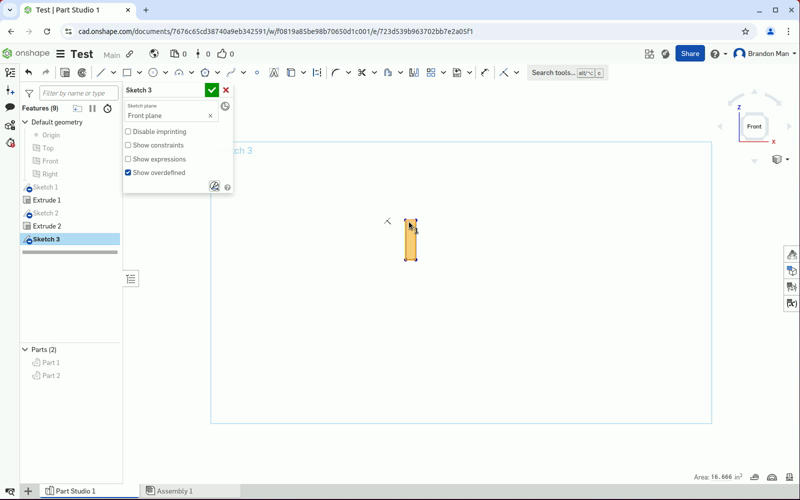
mouse_move(73, 352)
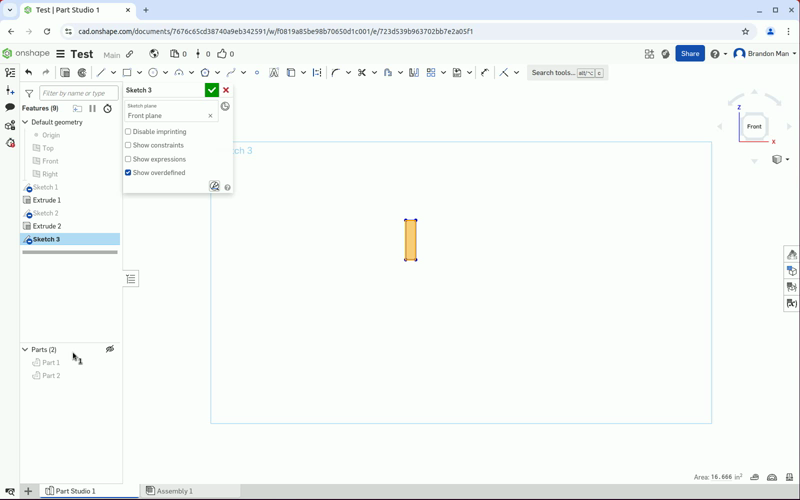
key(shift+y)
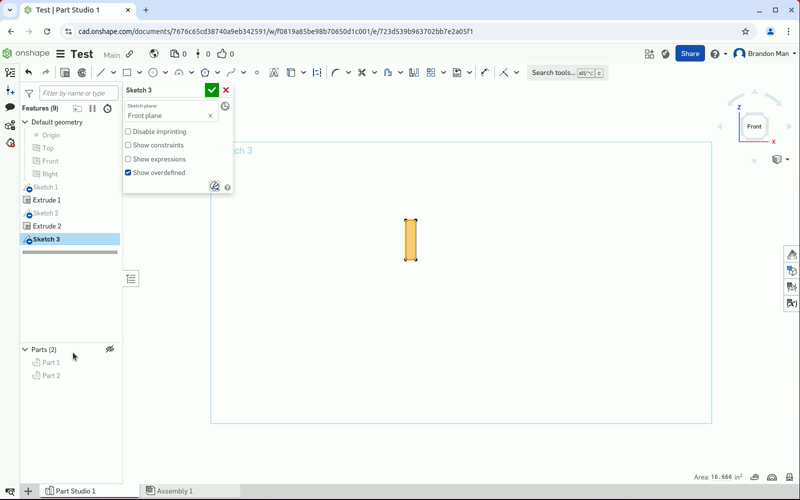
key(shift+e)
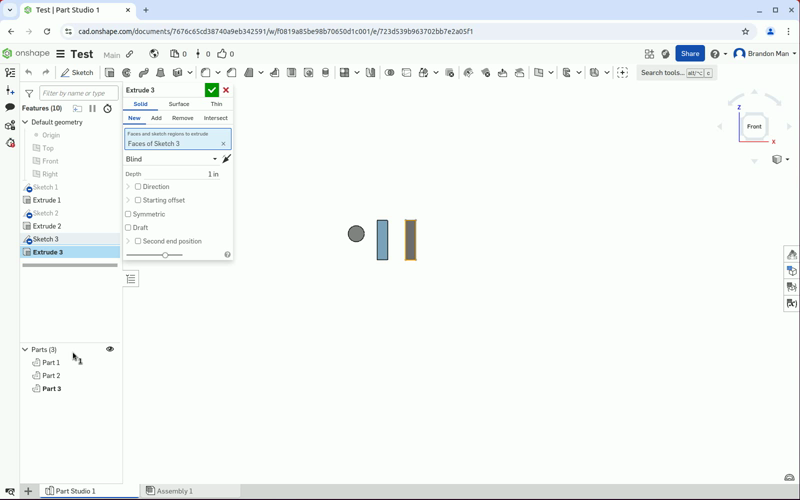
mouse_move(143, 106)
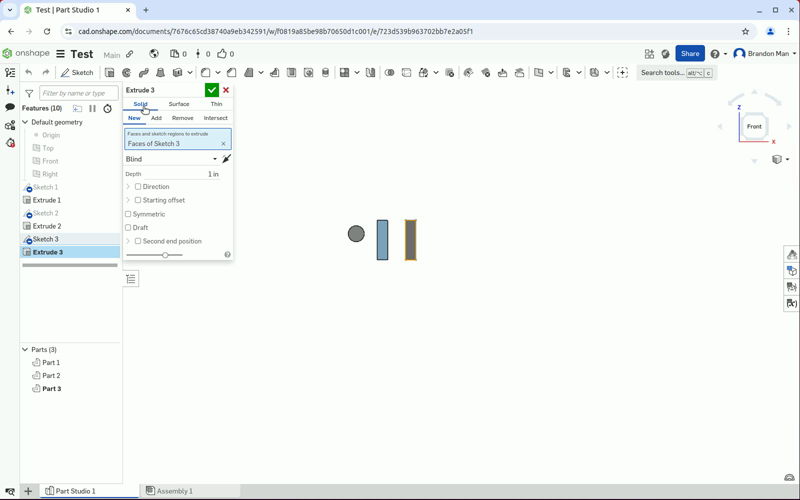
click(143, 106)
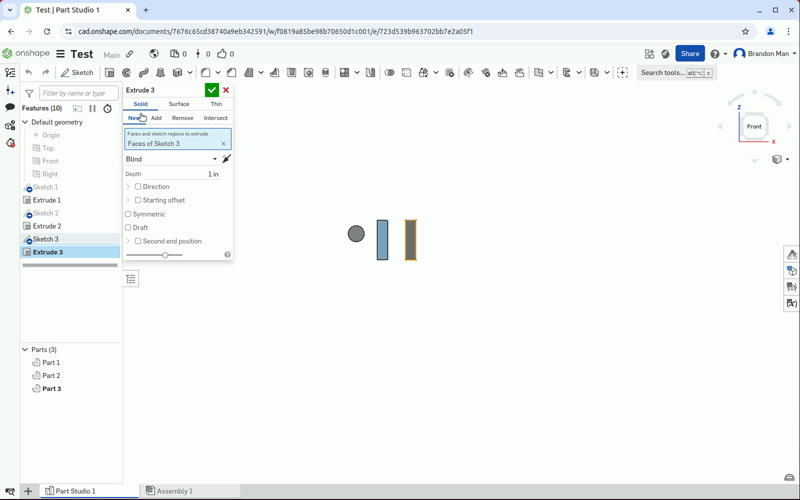
mouse_move(137, 120)
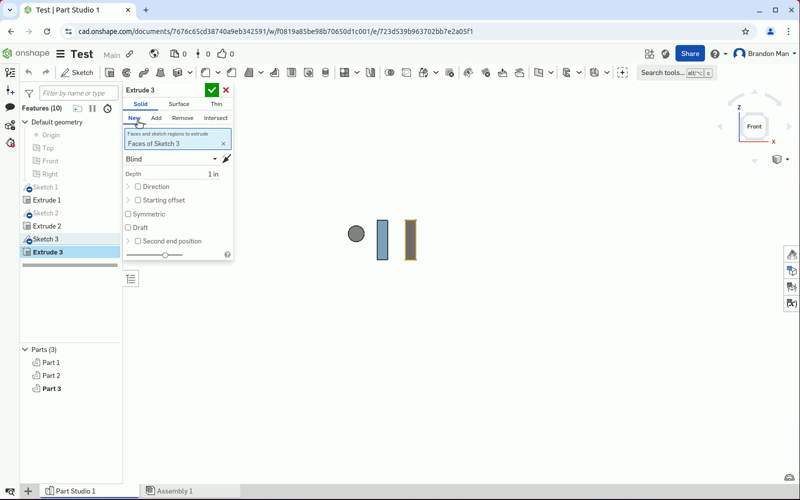
click(137, 120)
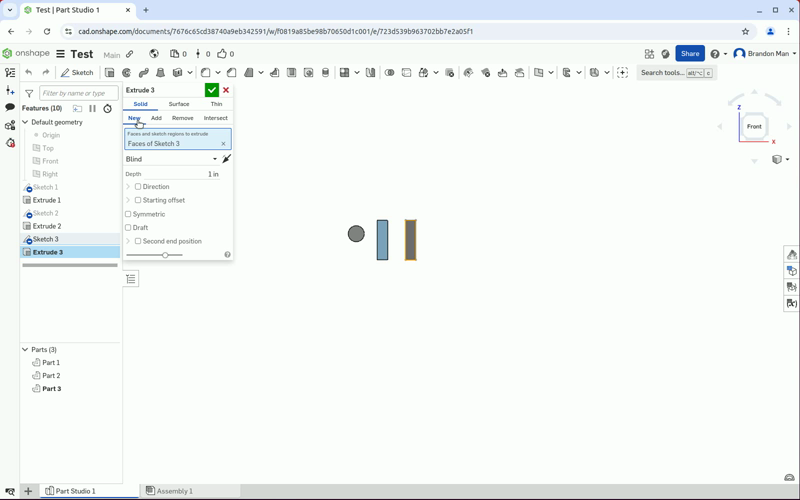
key(tab, 4)
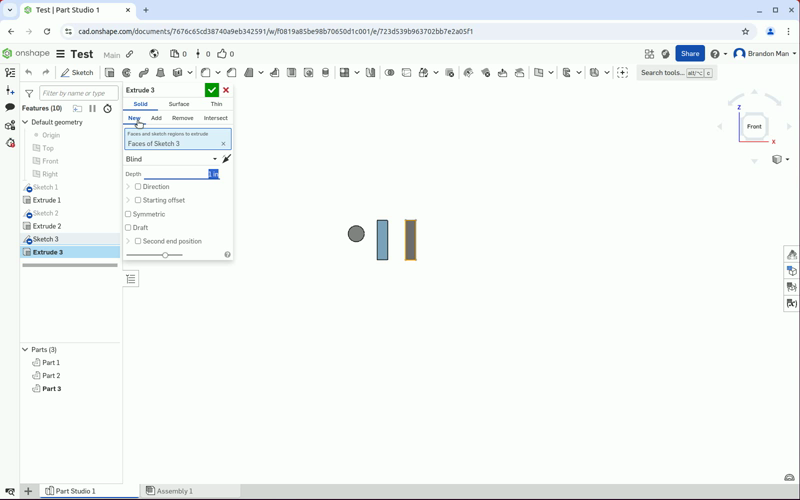
text(2.407)
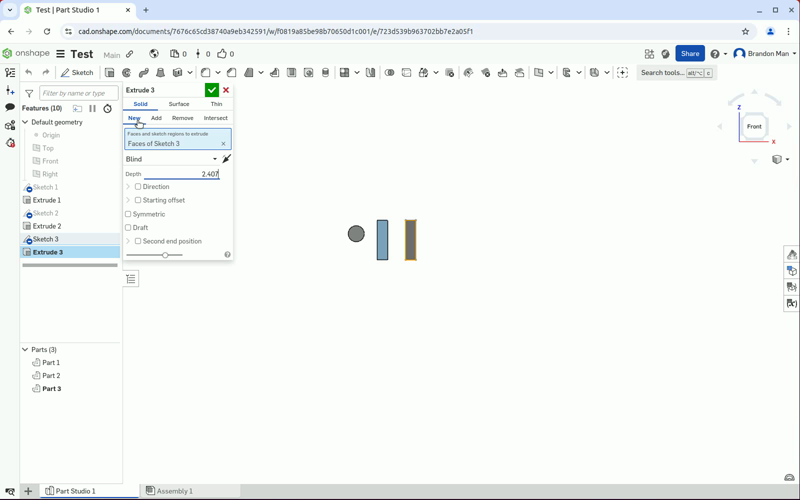
key(enter)
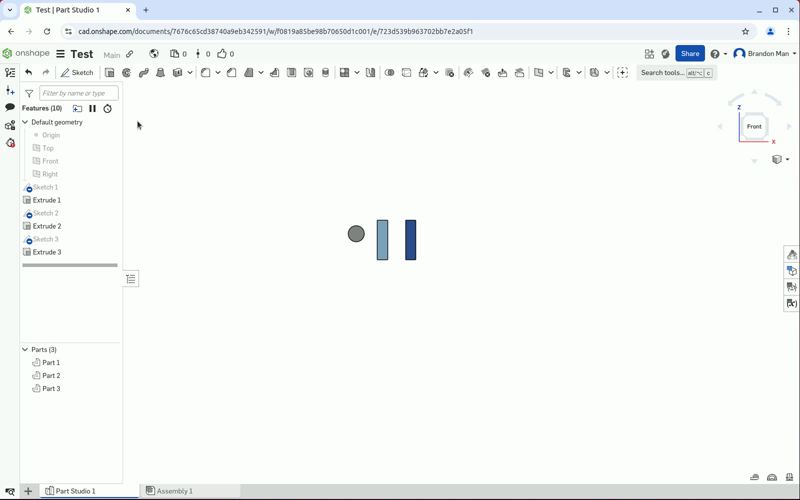
key(shift+h)
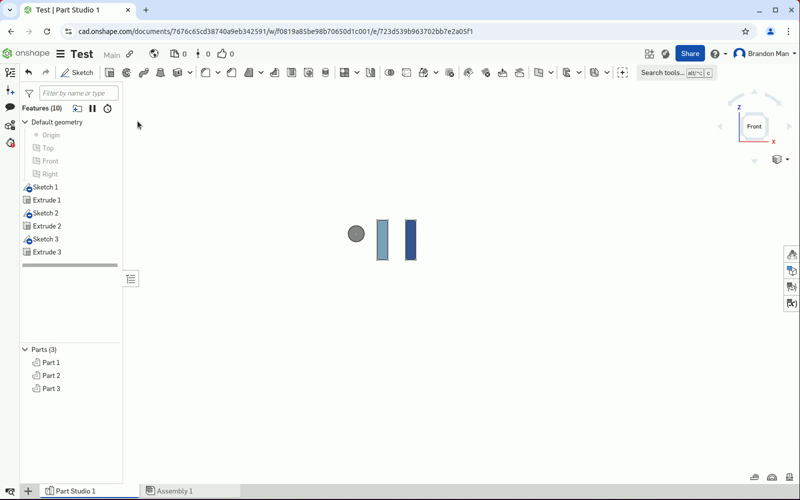
key(shift+h)
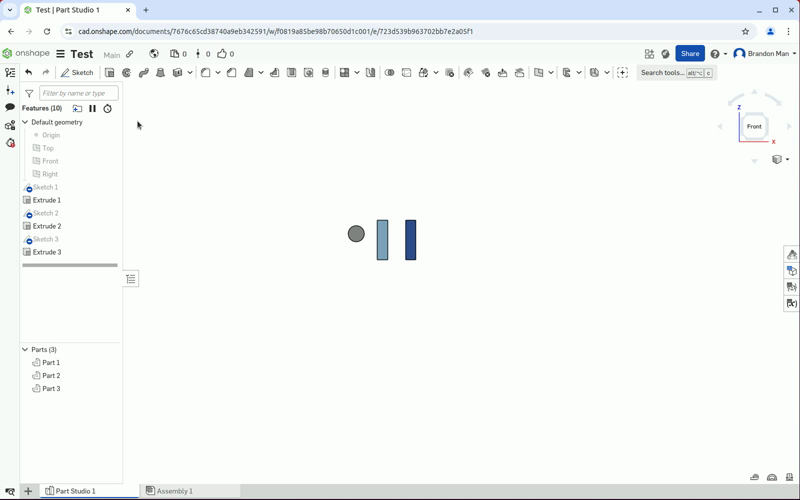
mouse_move(73, 189)
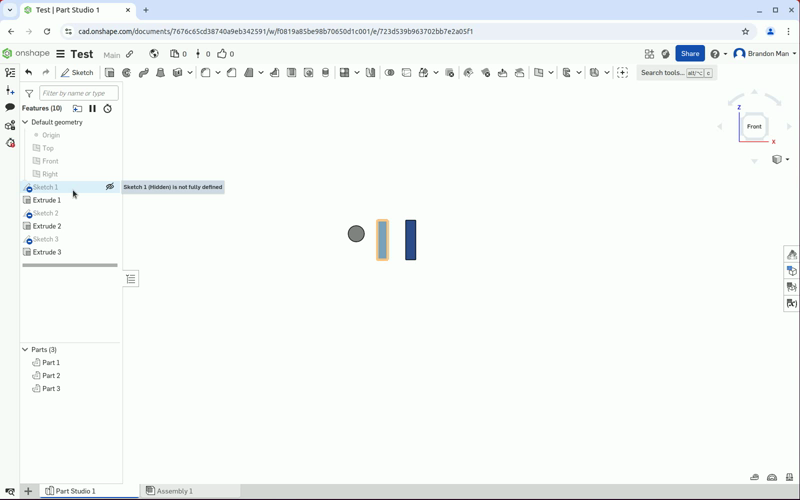
click(73, 189)
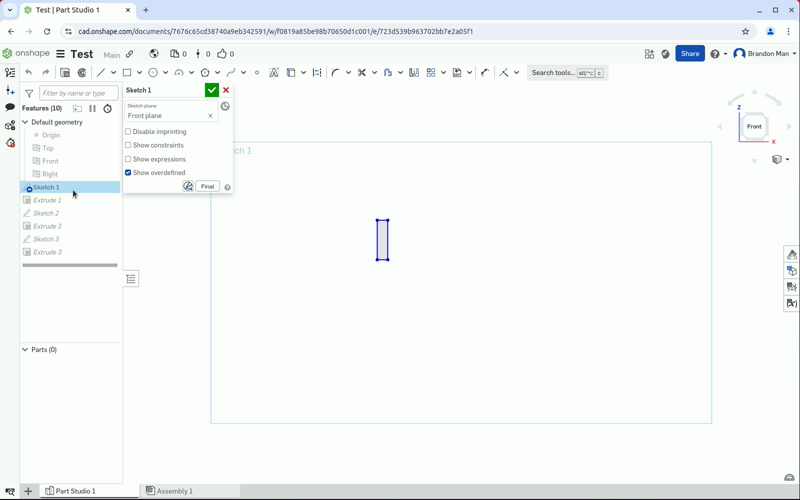
mouse_move(229, 92)
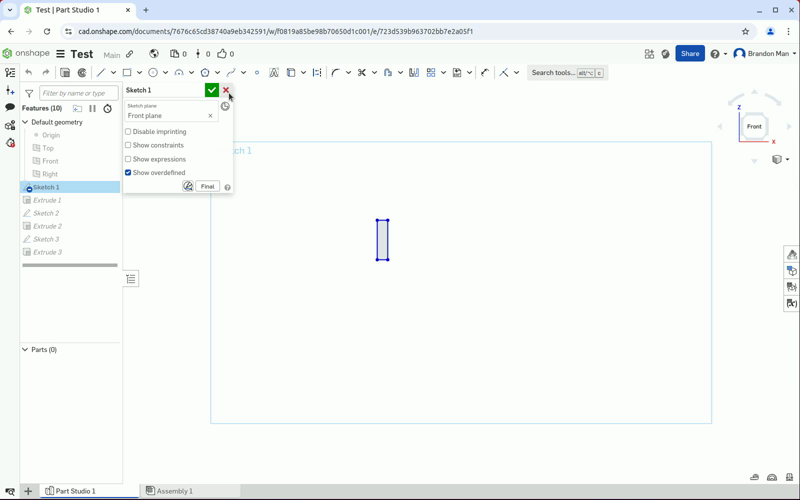
click(229, 92)
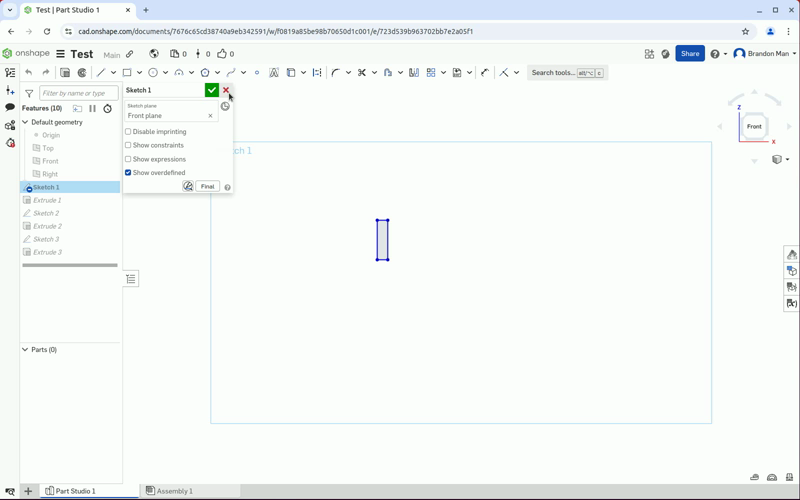
key(shift+s)
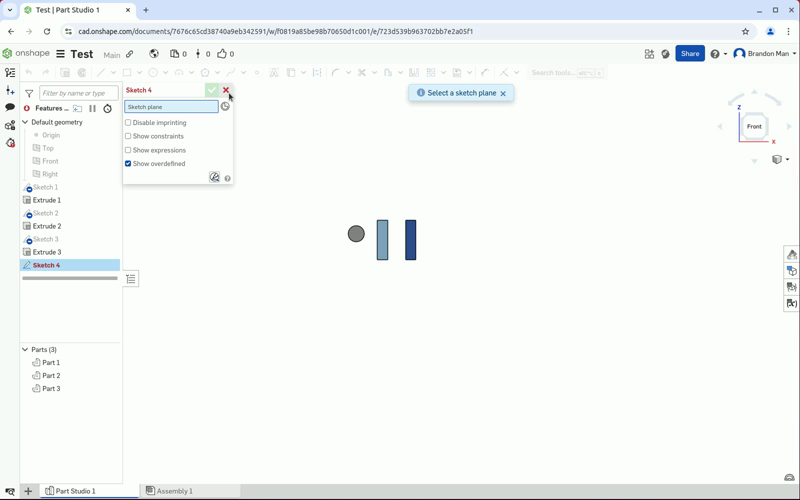
mouse_move(73, 163)
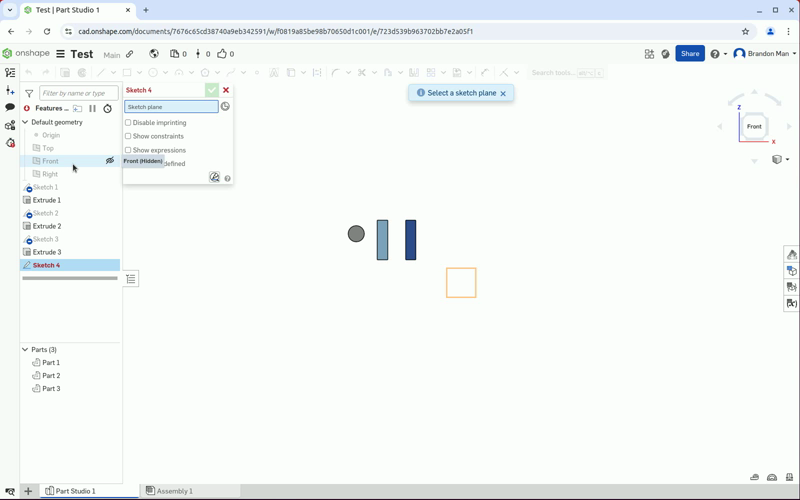
click(73, 163)
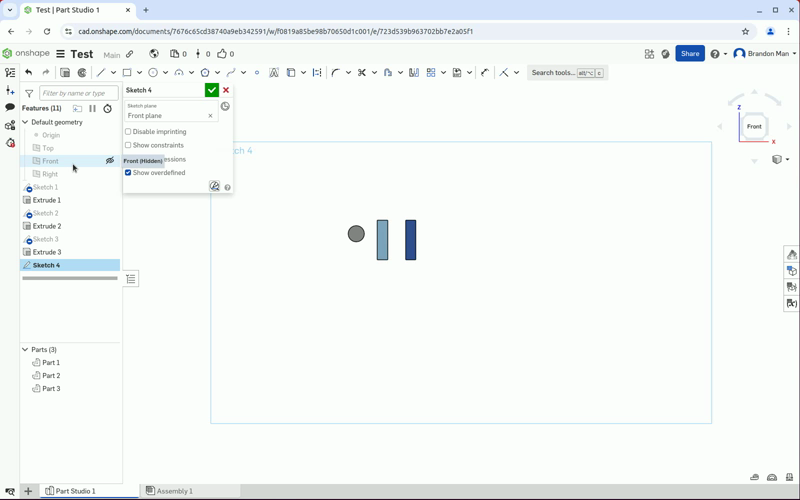
mouse_move(73, 352)
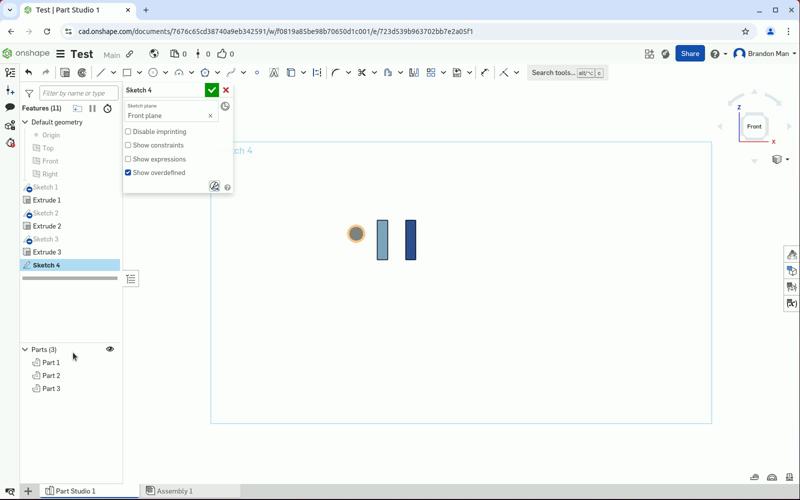
key(y)
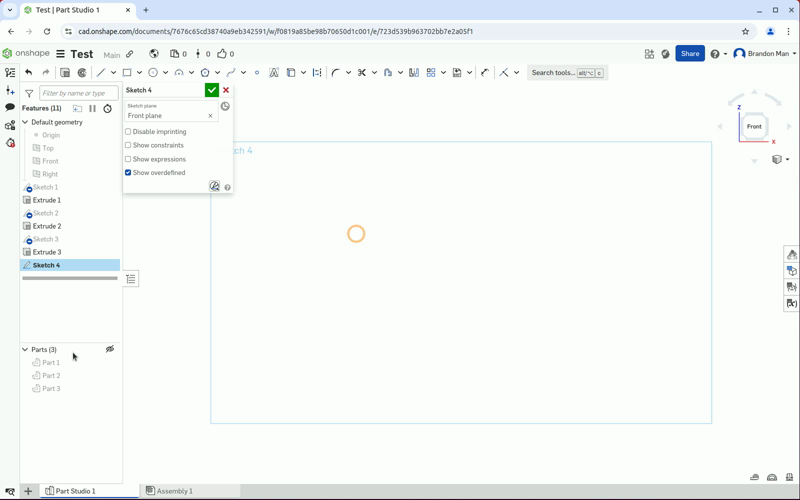
key(l)
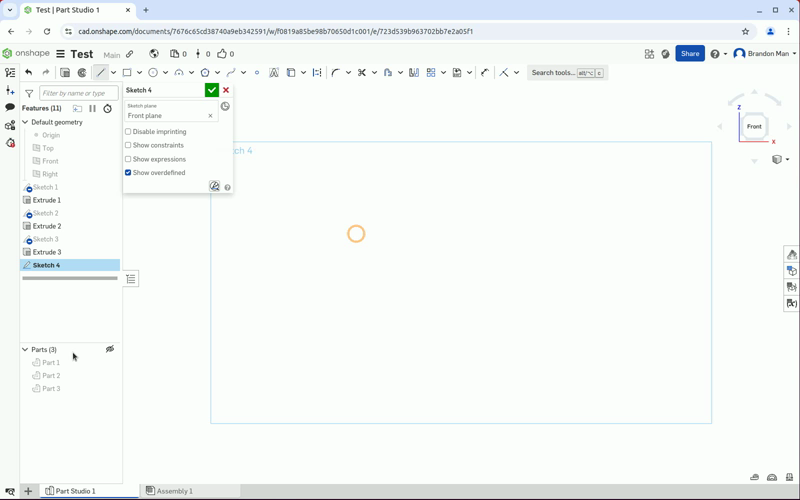
key_down(shift)
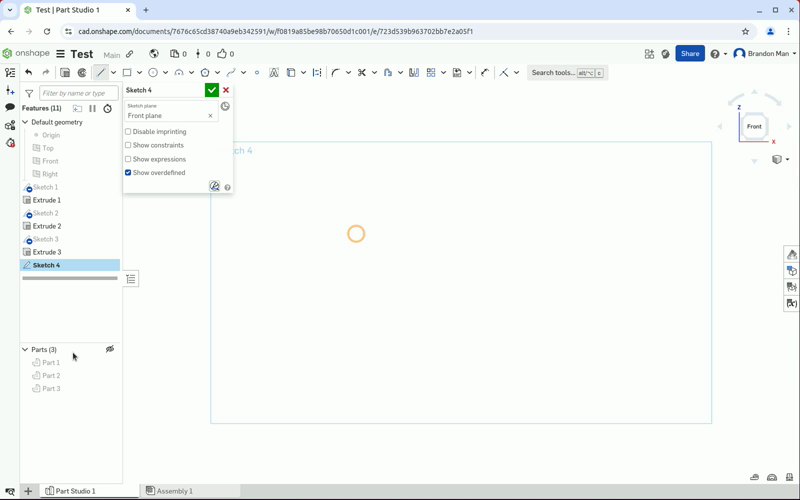
mouse_move(434, 259)
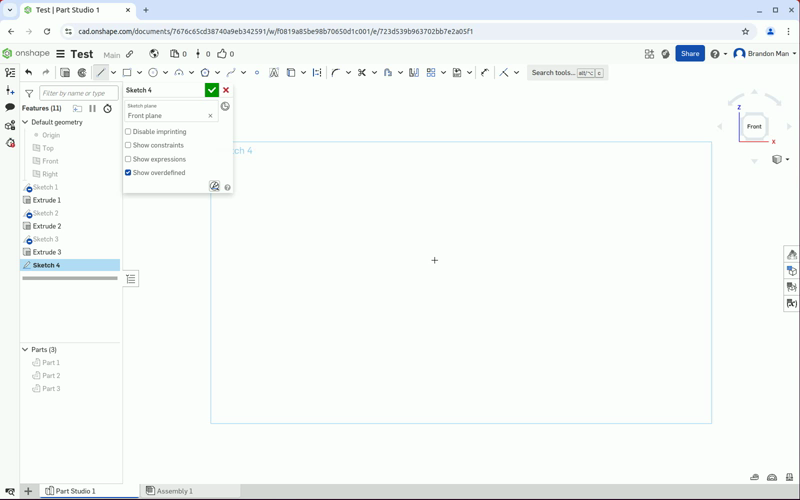
click(434, 259)
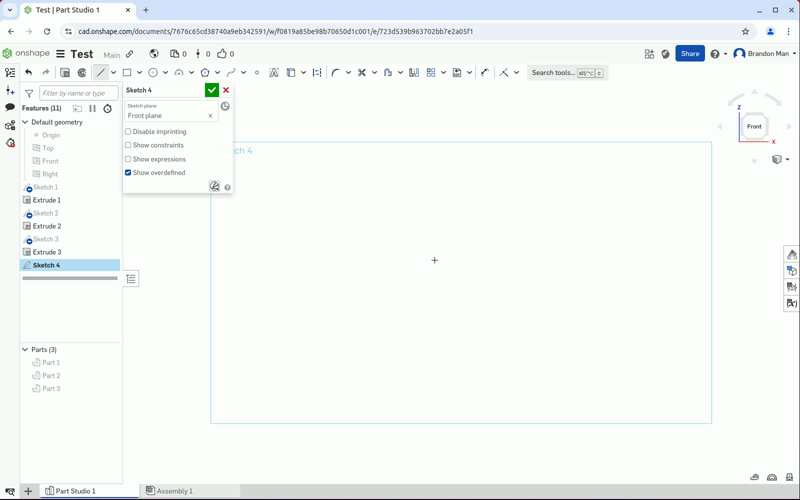
key_up(shift)
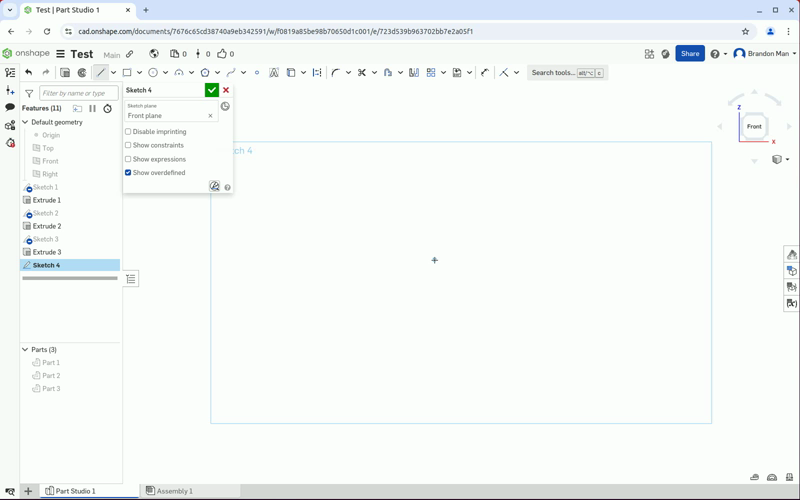
key_down(shift)
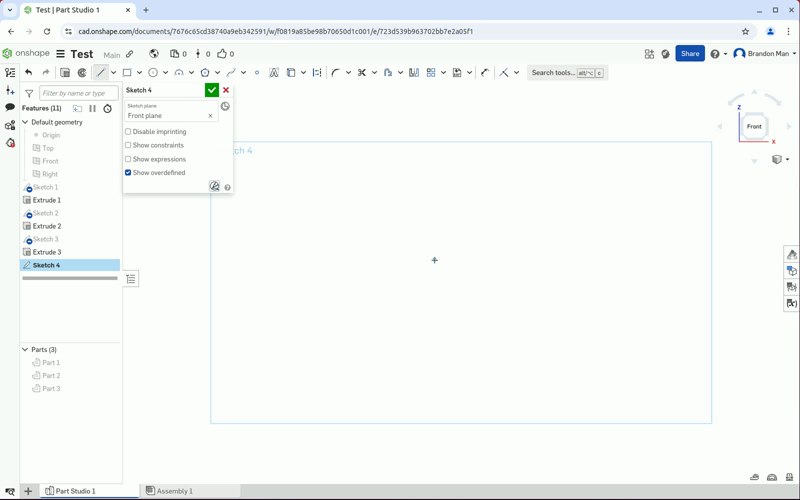
mouse_move(464, 259)
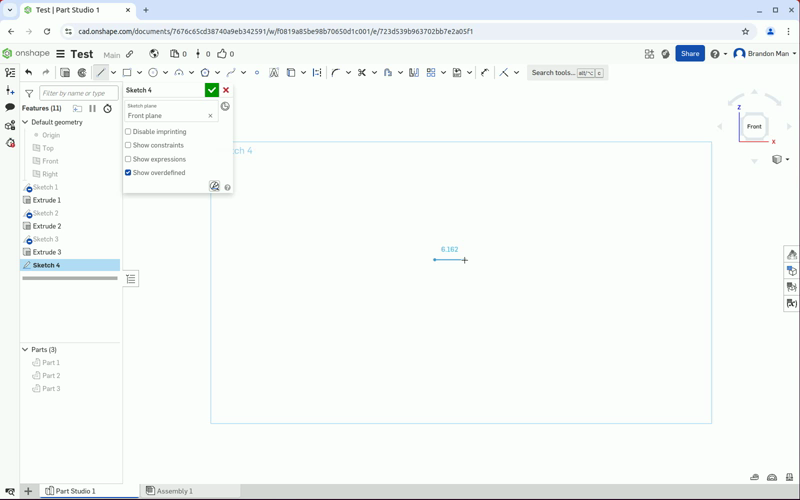
mouse_move(444, 259)
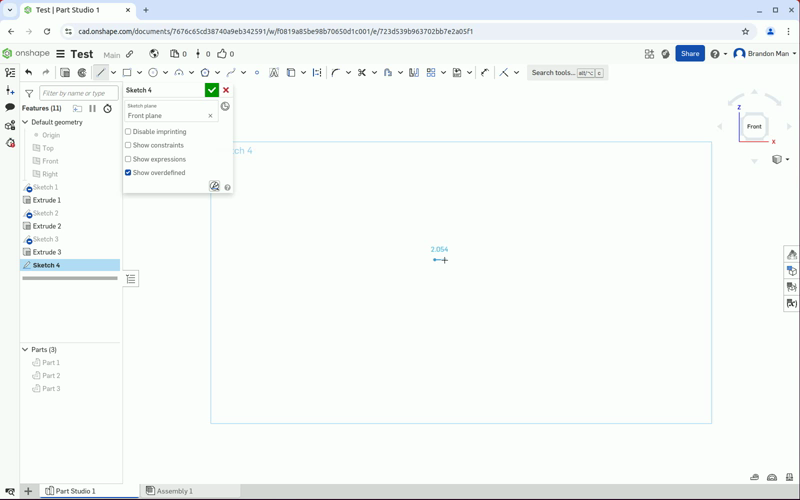
click(444, 259)
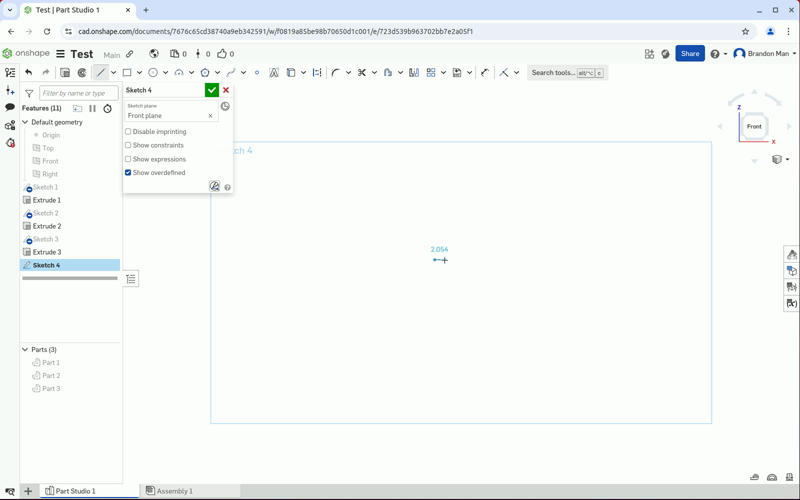
key_up(shift)
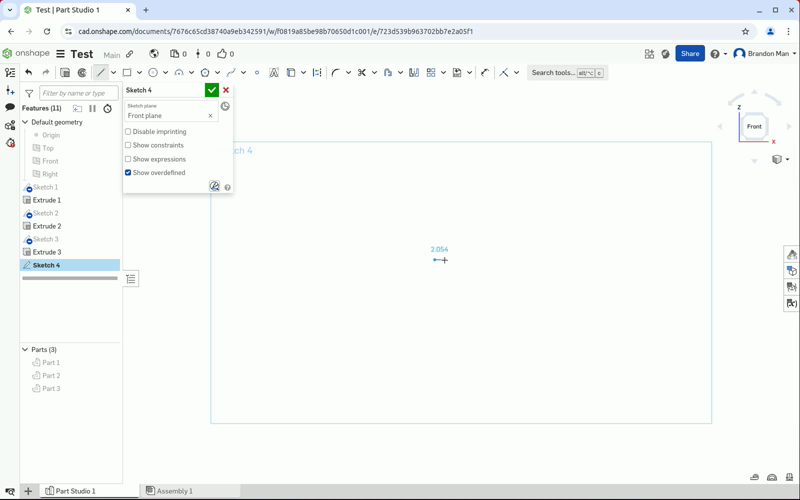
key_down(shift)
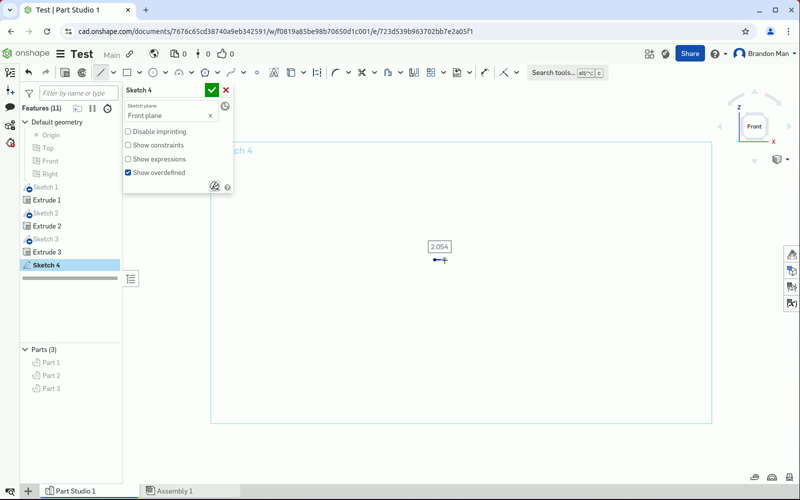
mouse_move(474, 259)
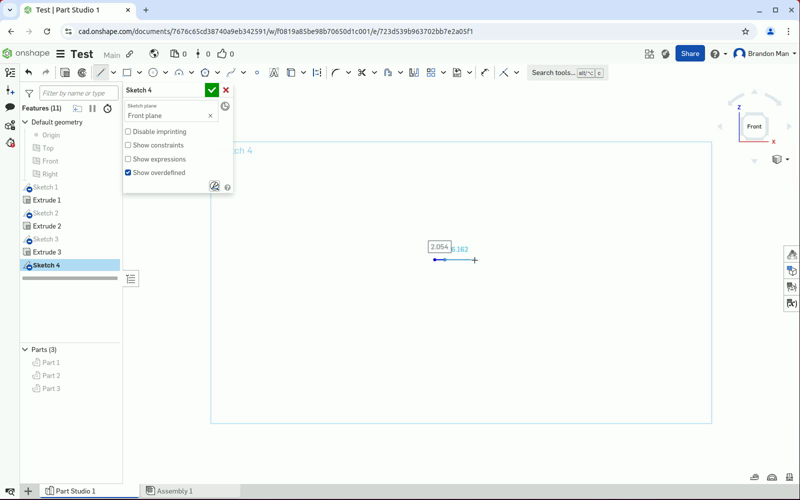
mouse_move(444, 220)
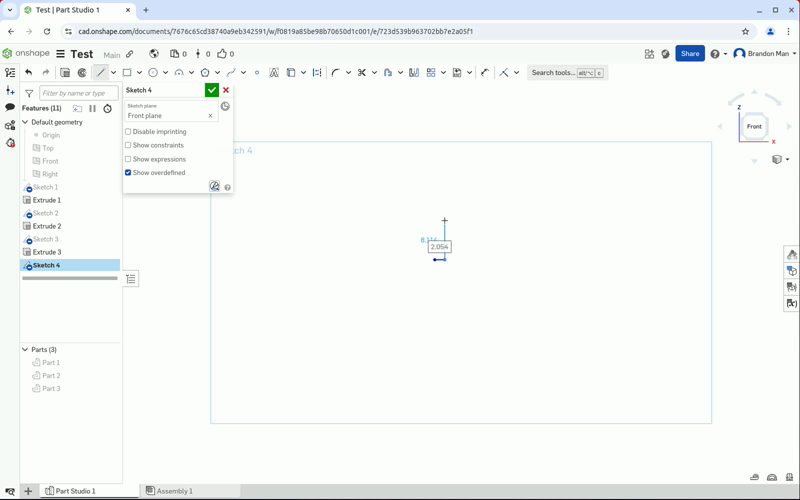
click(444, 220)
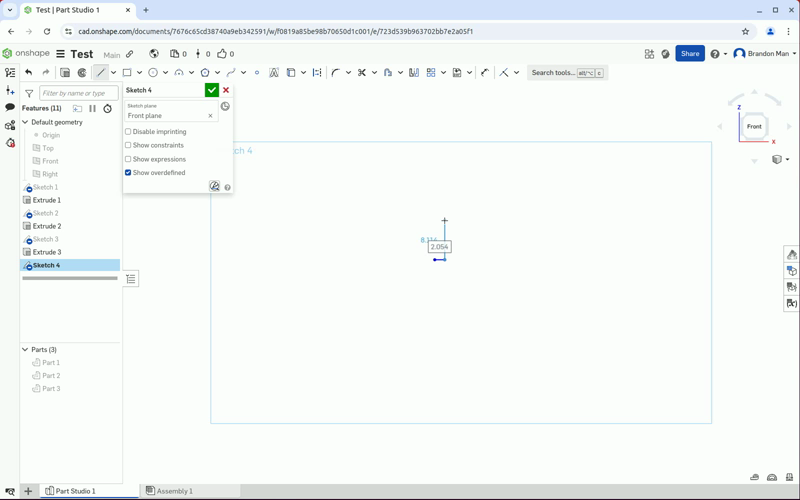
key_up(shift)
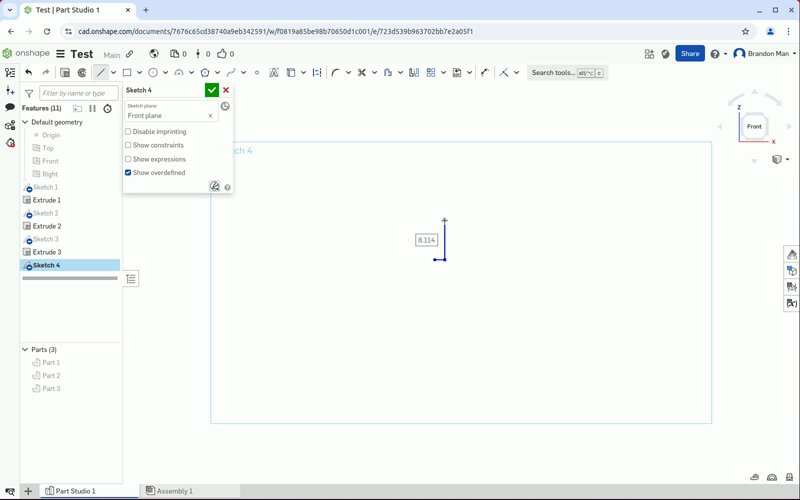
key_down(shift)
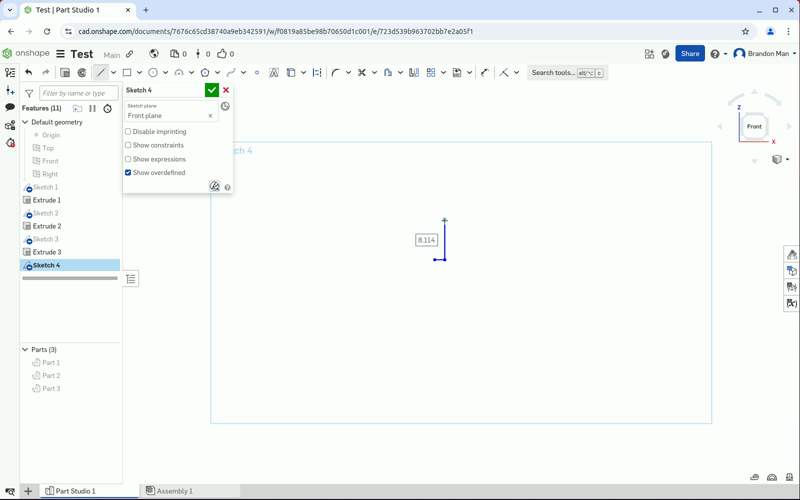
mouse_move(474, 220)
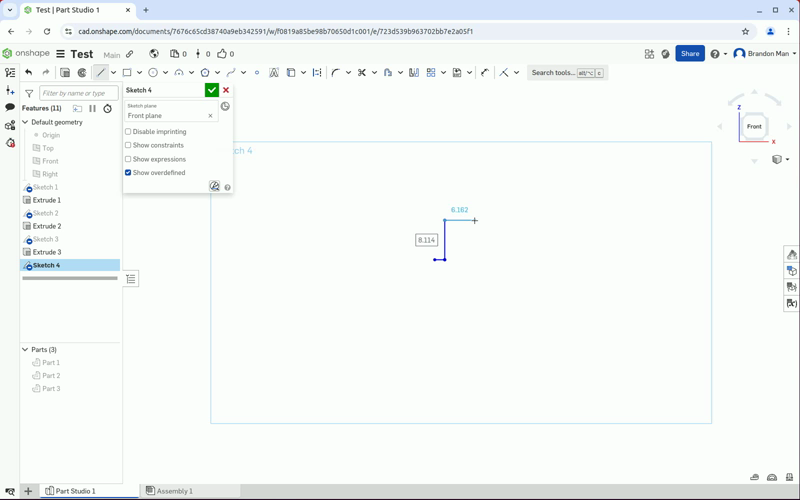
mouse_move(434, 220)
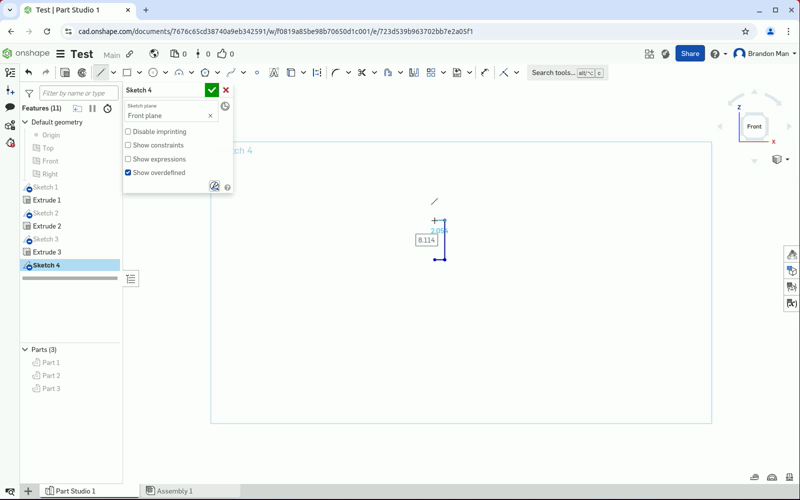
click(434, 220)
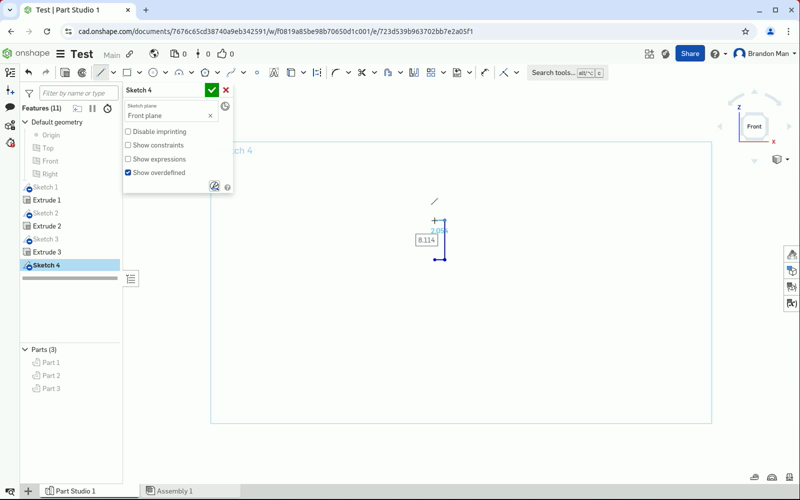
key_up(shift)
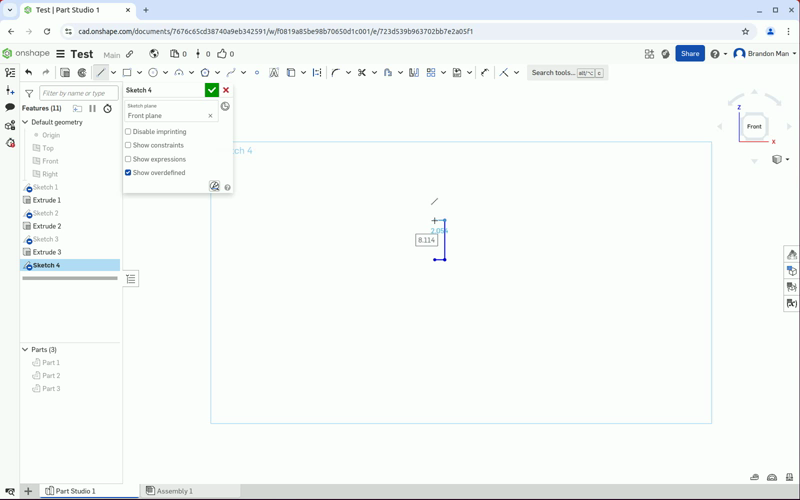
mouse_move(464, 220)
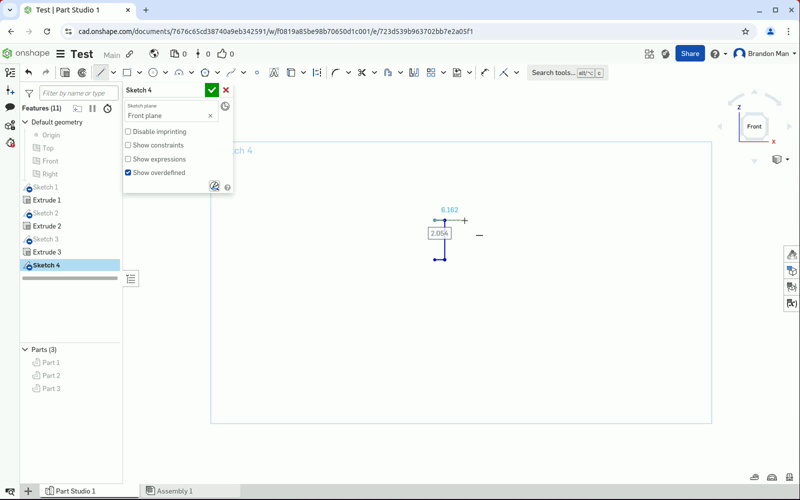
key_down(shift)
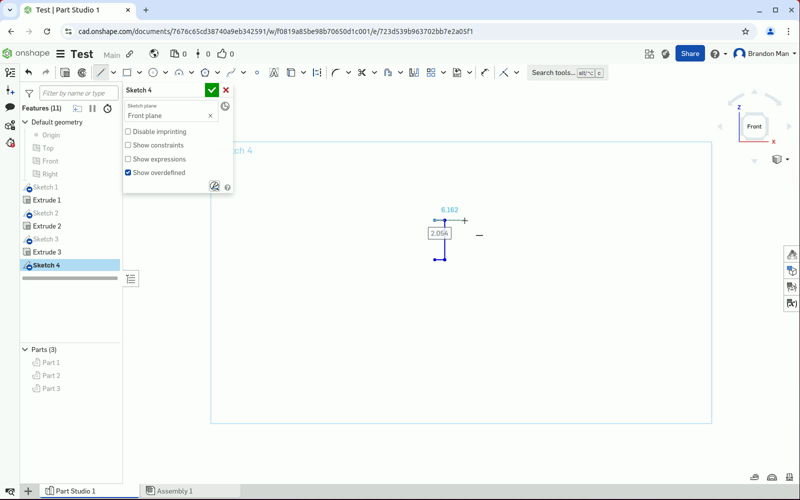
mouse_move(434, 259)
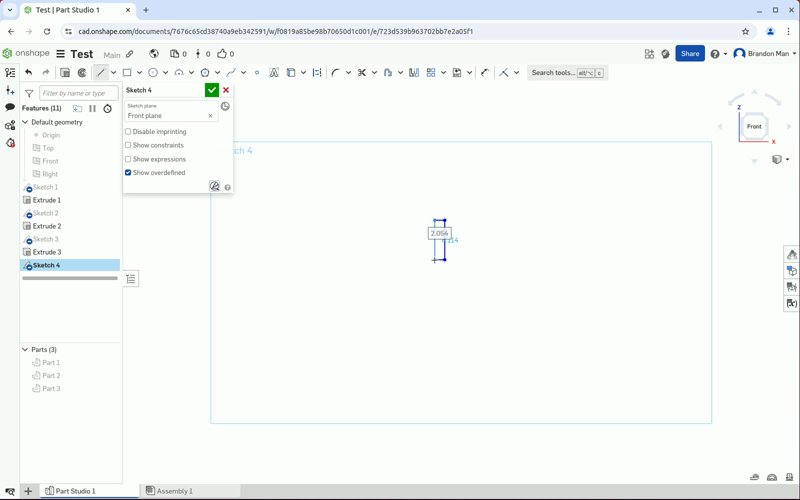
key_up(shift)
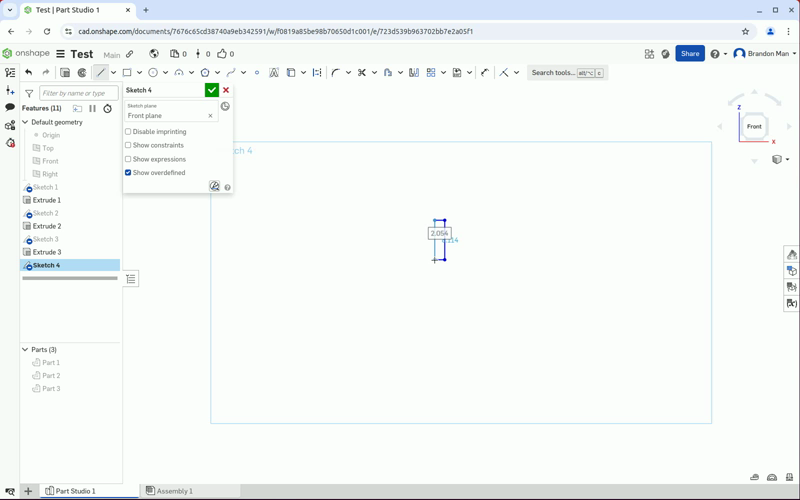
click(434, 259)
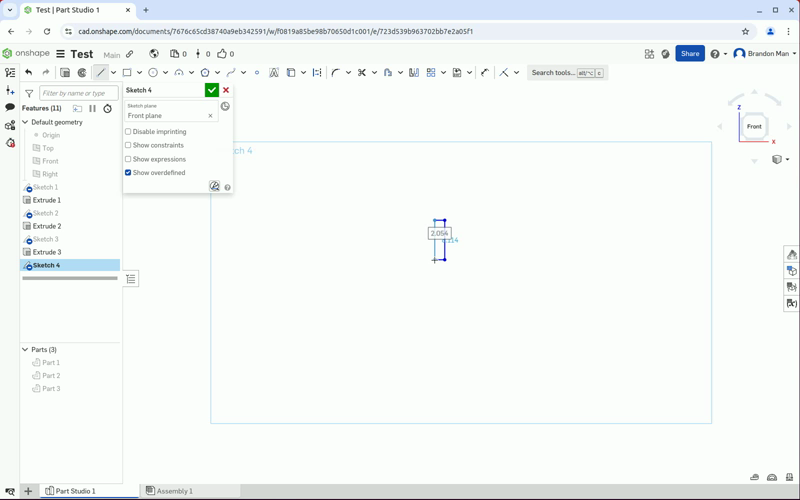
key(esc)
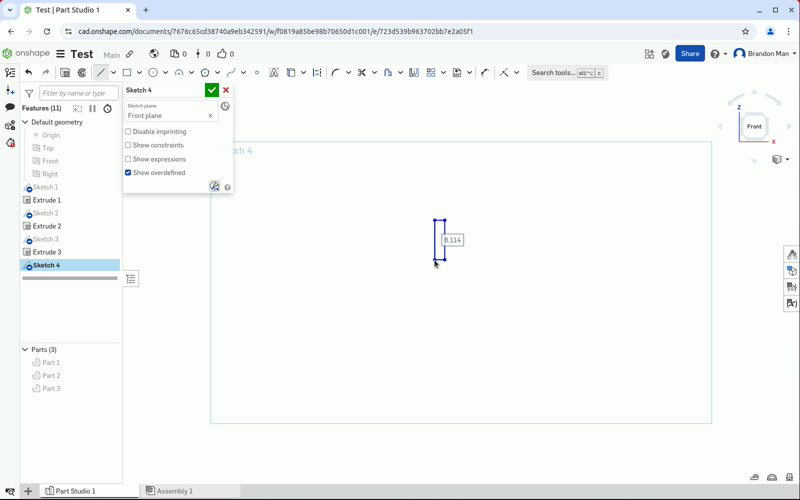
mouse_move(436, 230)
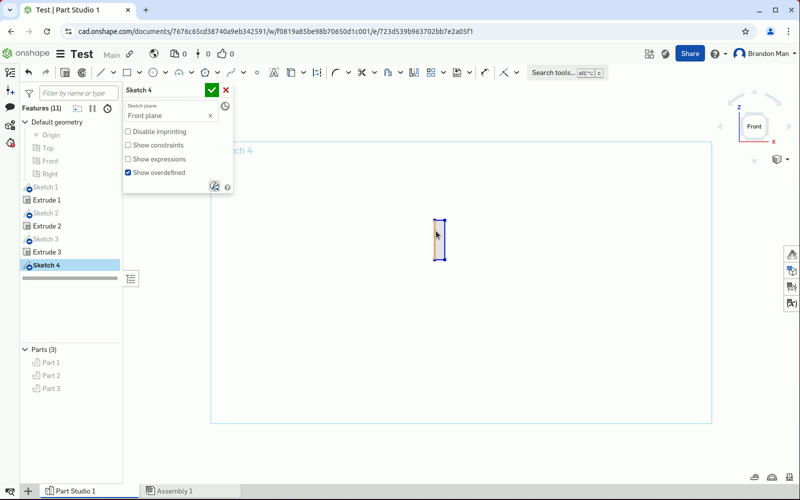
scroll(6)
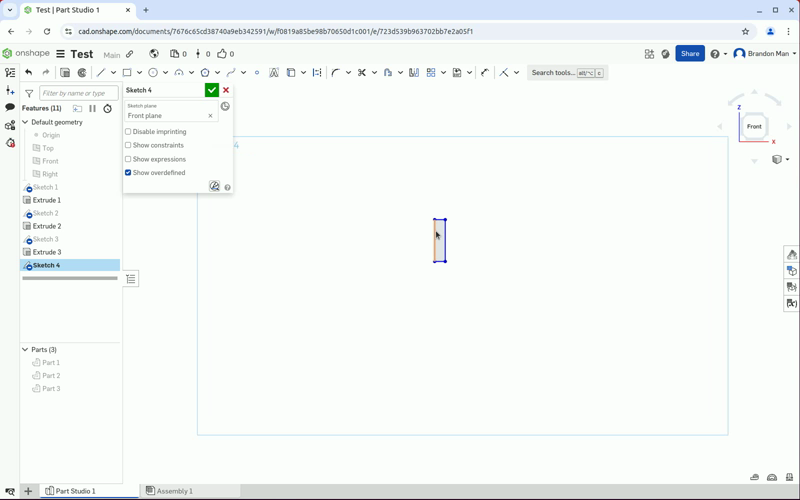
scroll(6)
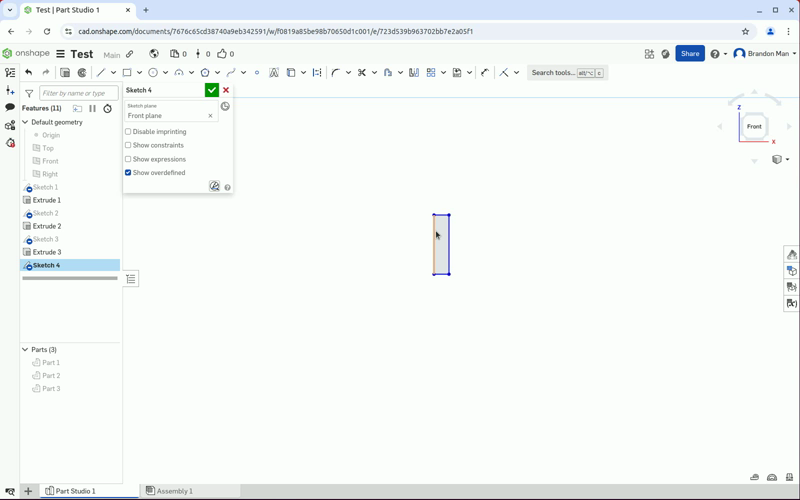
scroll(6)
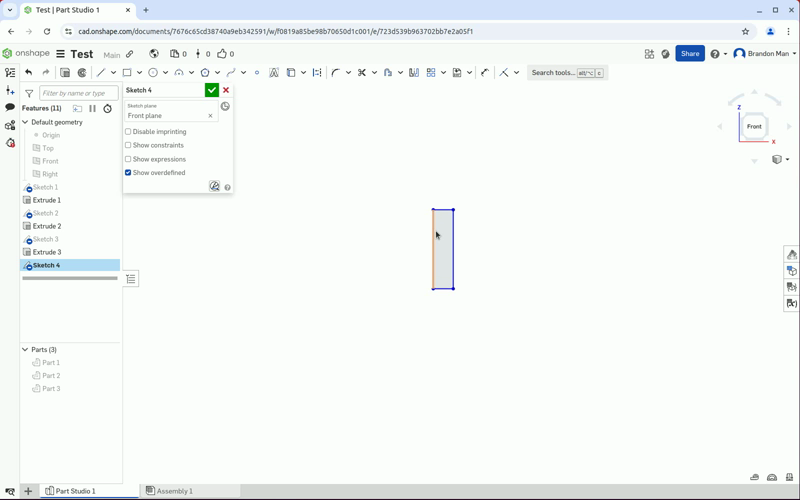
scroll(6)
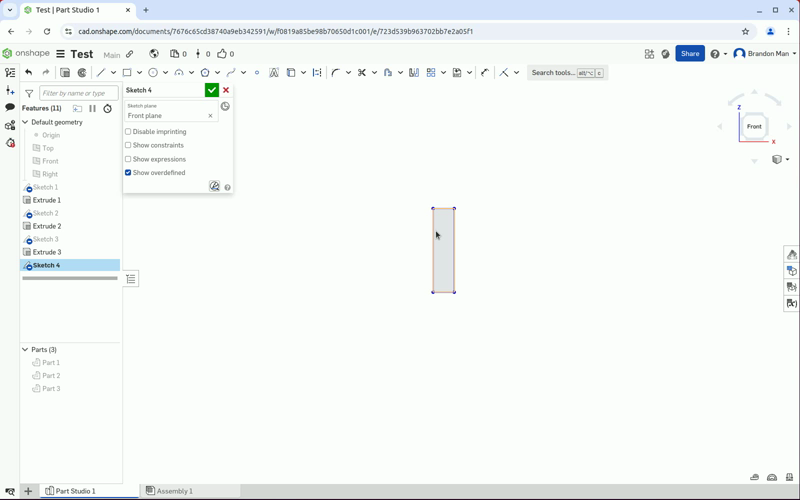
scroll(6)
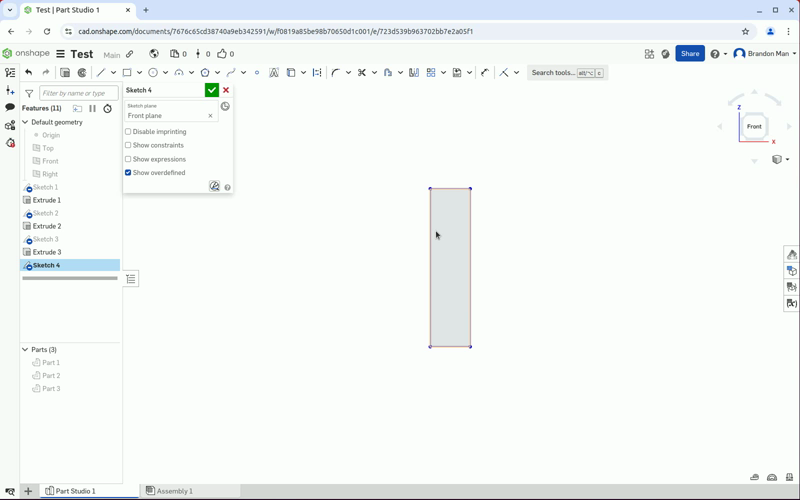
scroll(6)
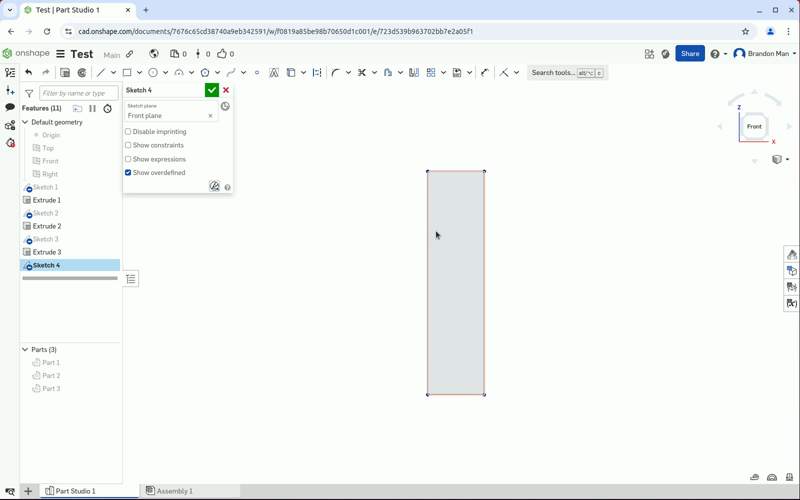
scroll(6)
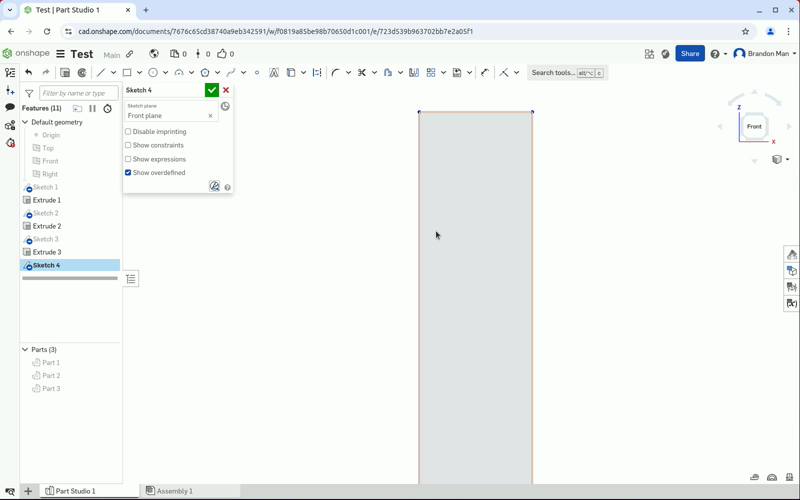
click(436, 230)
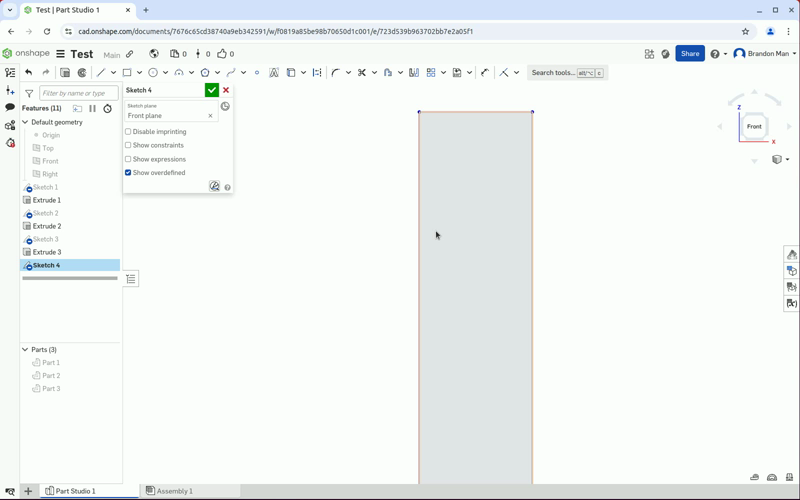
scroll(-6)
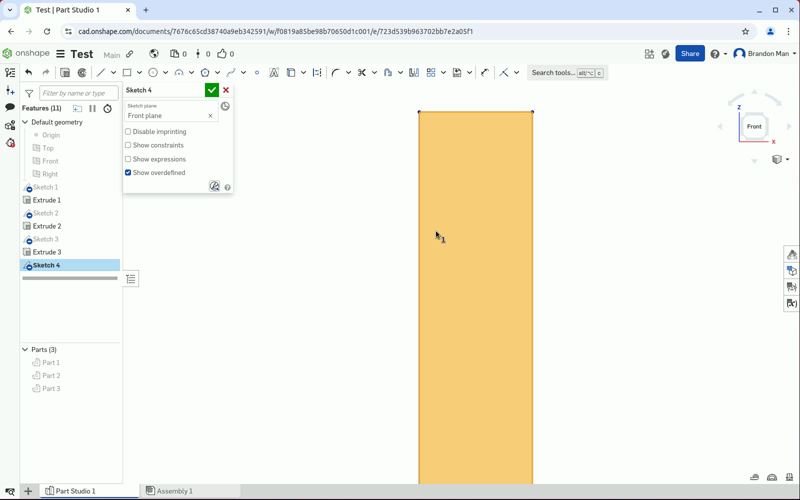
scroll(-6)
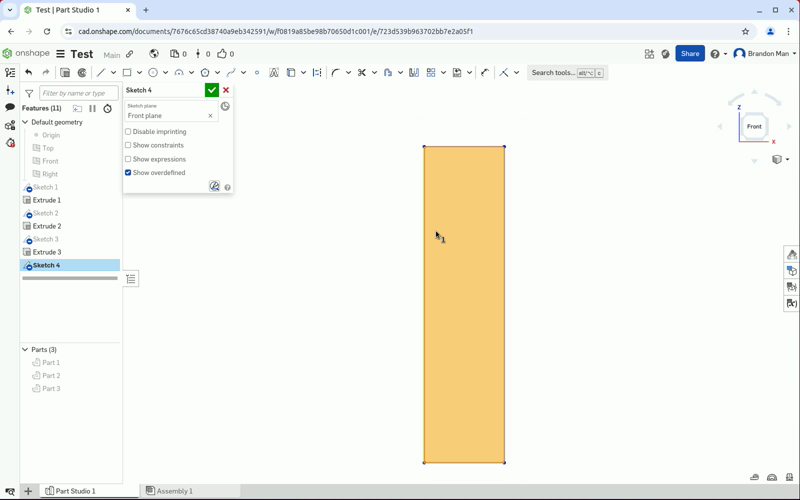
scroll(-6)
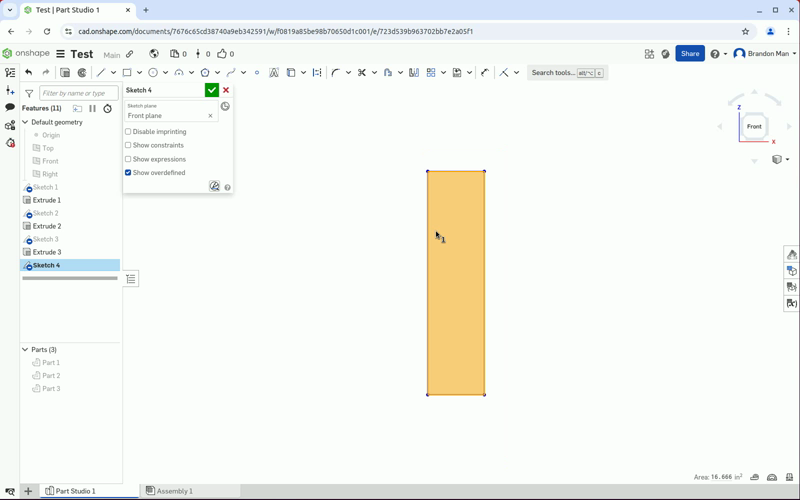
scroll(-6)
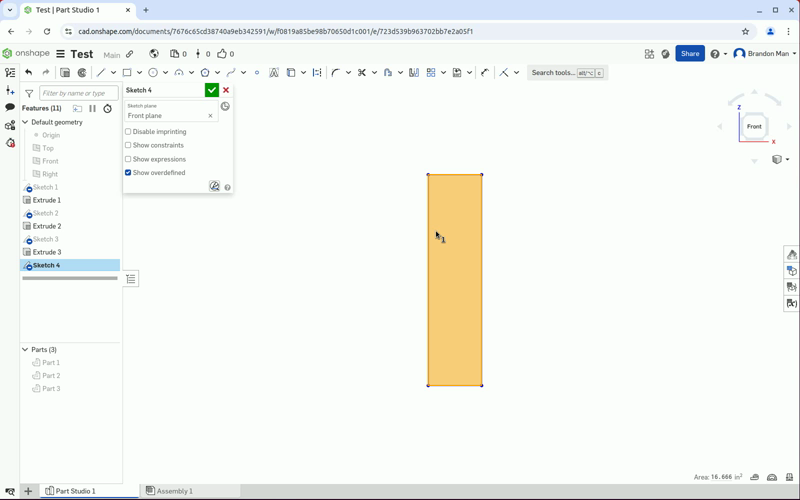
scroll(-6)
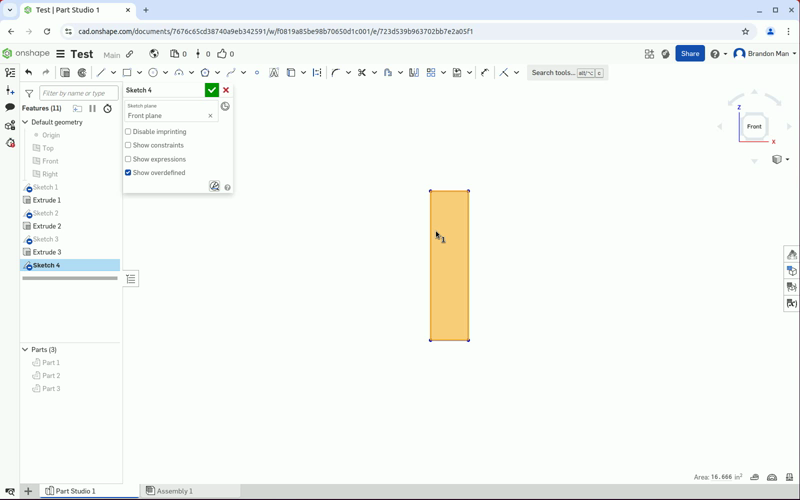
scroll(-6)
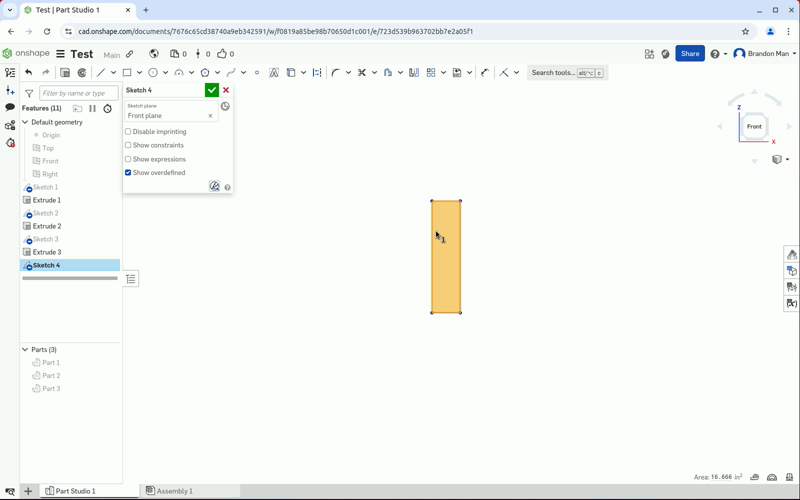
scroll(-6)
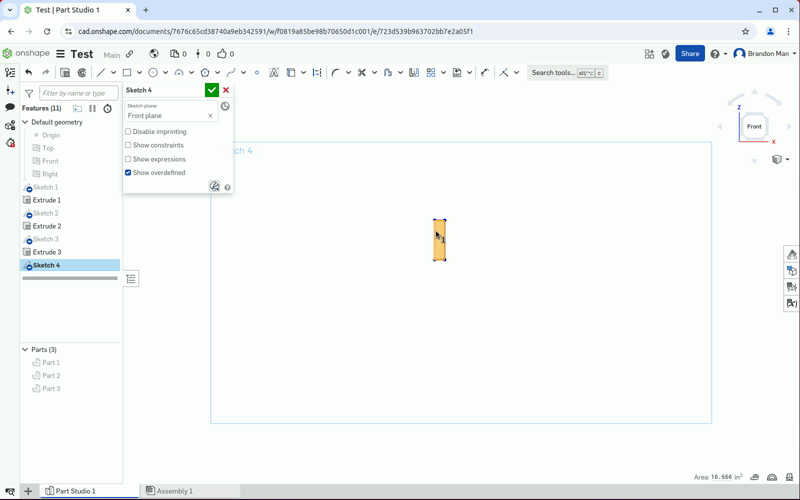
mouse_move(73, 352)
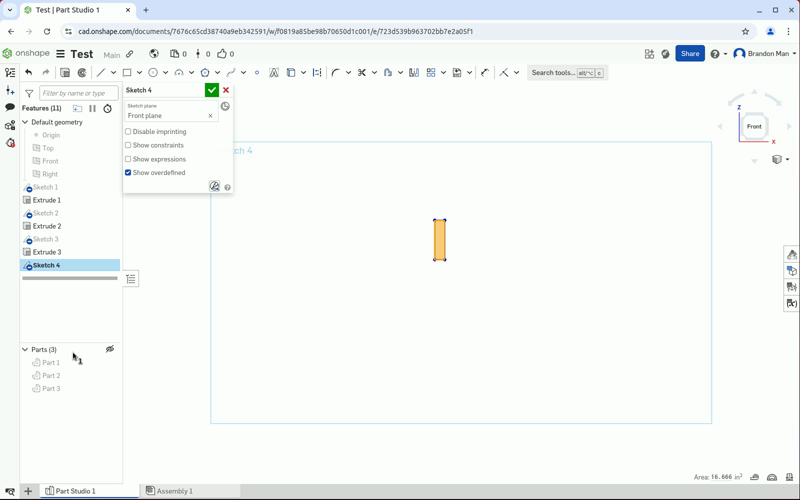
key(shift+y)
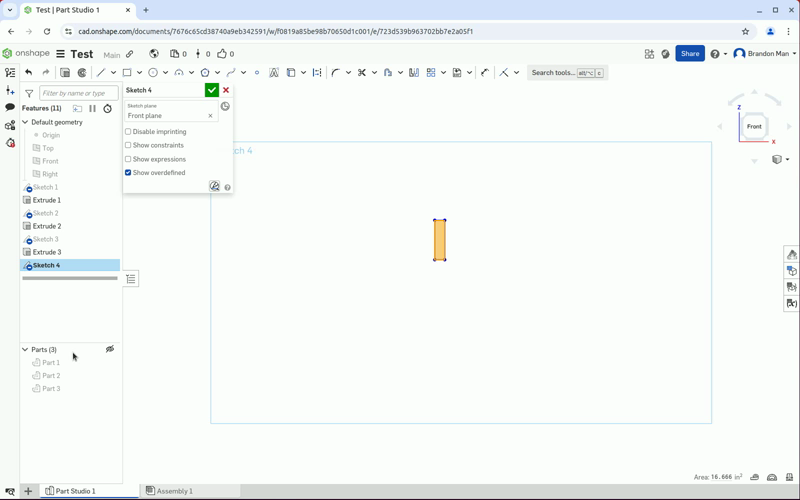
key(shift+e)
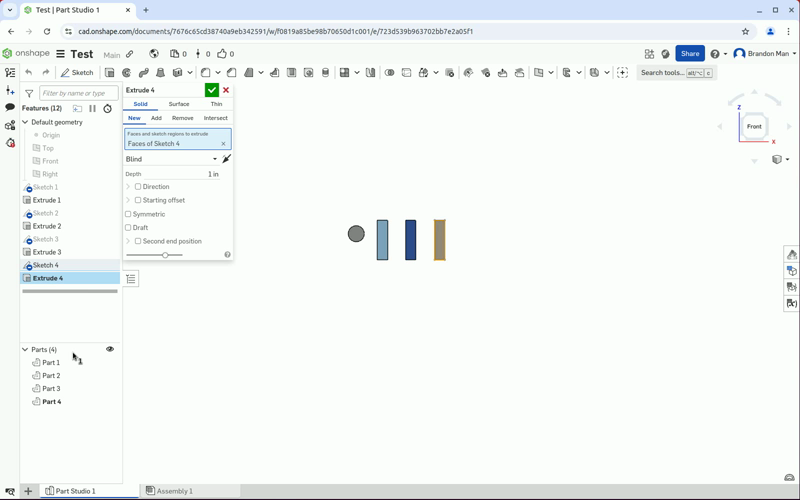
mouse_move(143, 106)
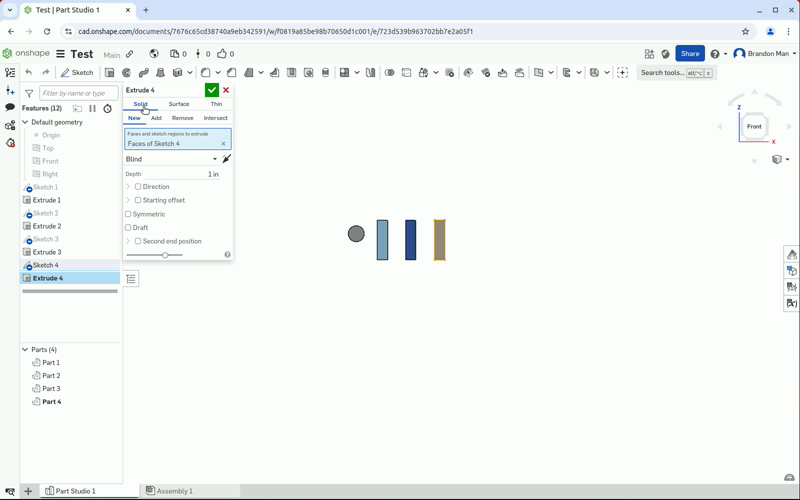
click(143, 106)
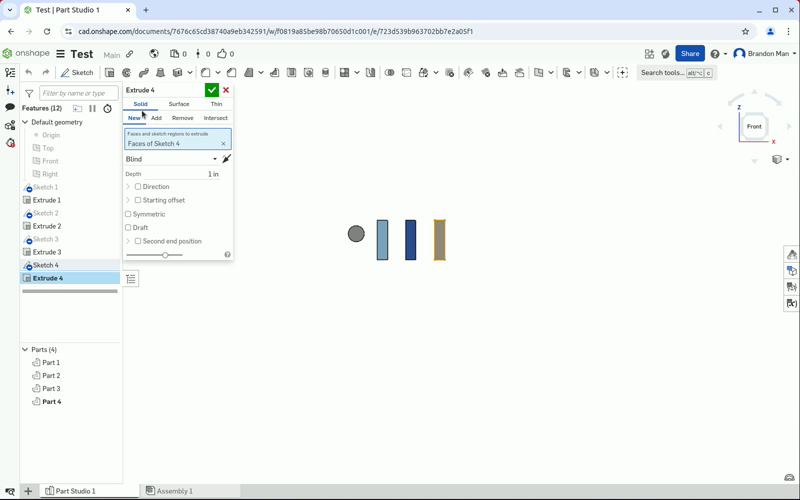
mouse_move(137, 120)
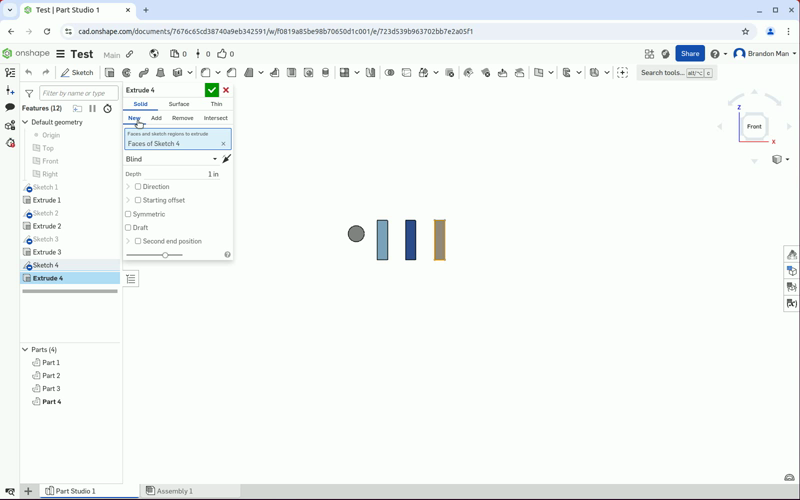
click(137, 120)
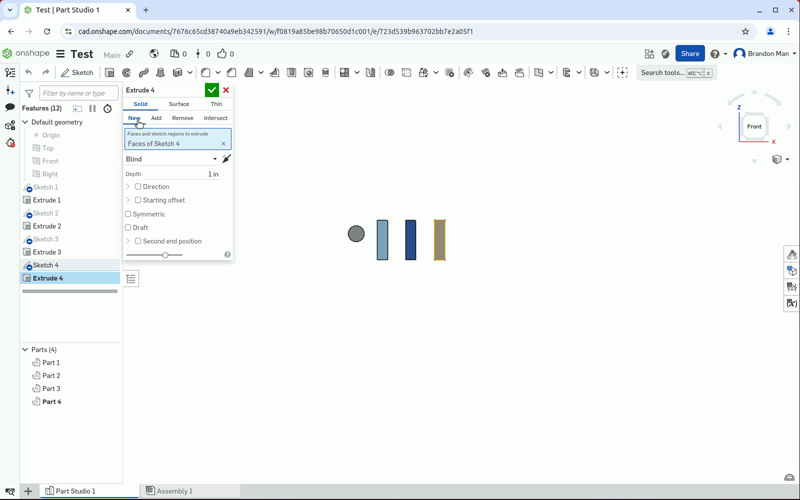
key(tab, 4)
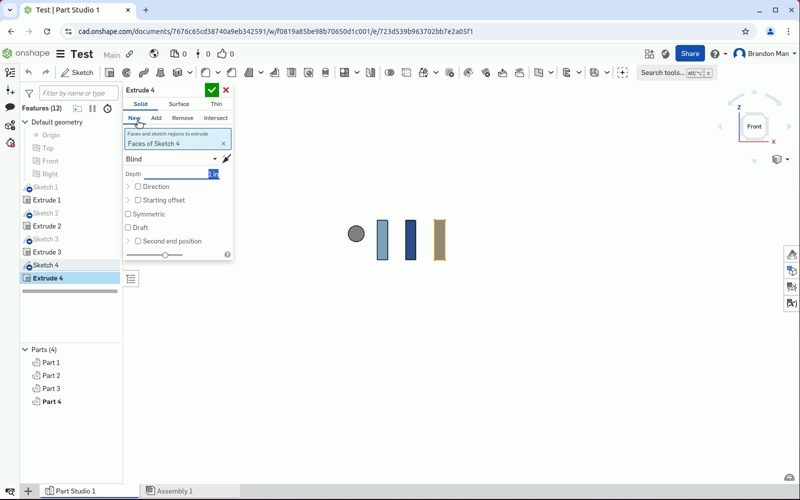
text(2.407)
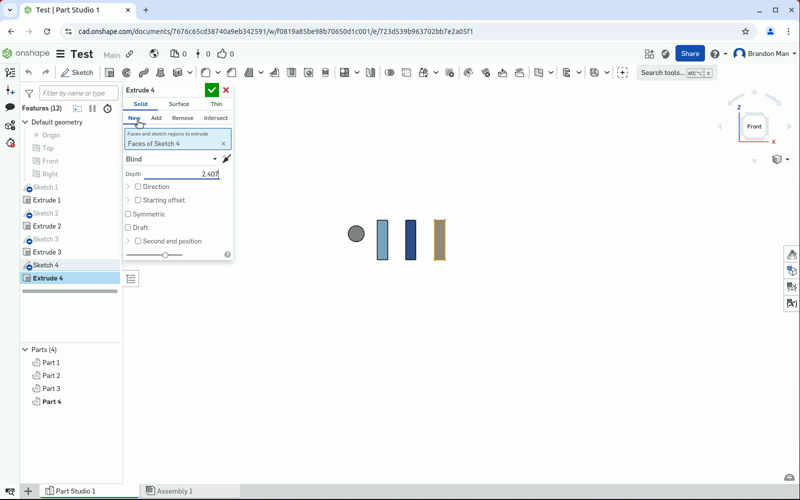
key(enter)
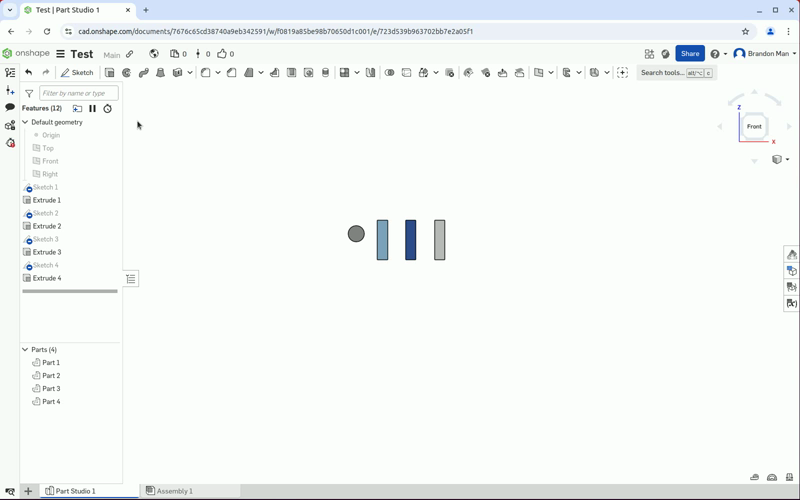
key(shift+h)
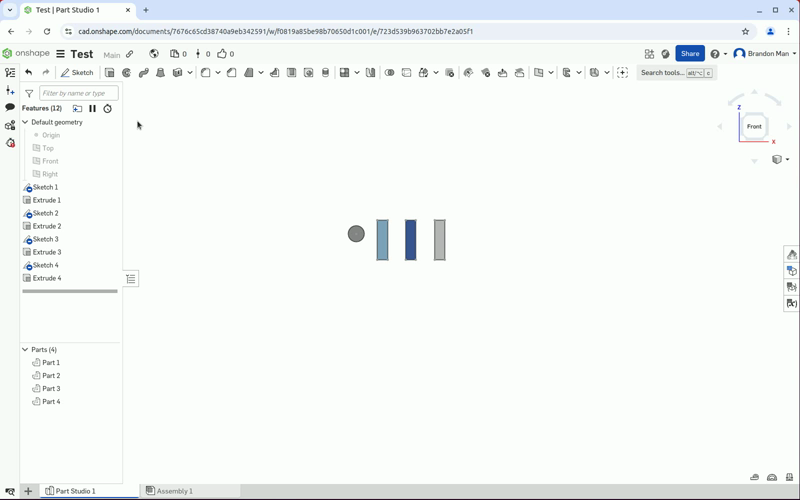
key(shift+h)
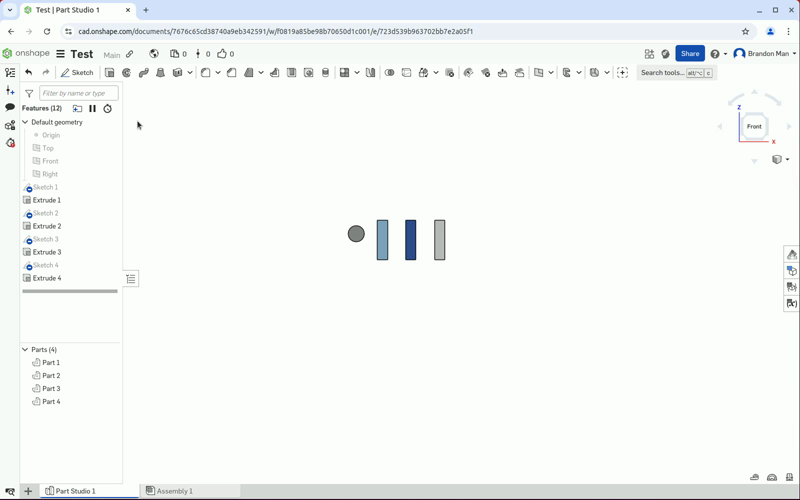
mouse_move(73, 189)
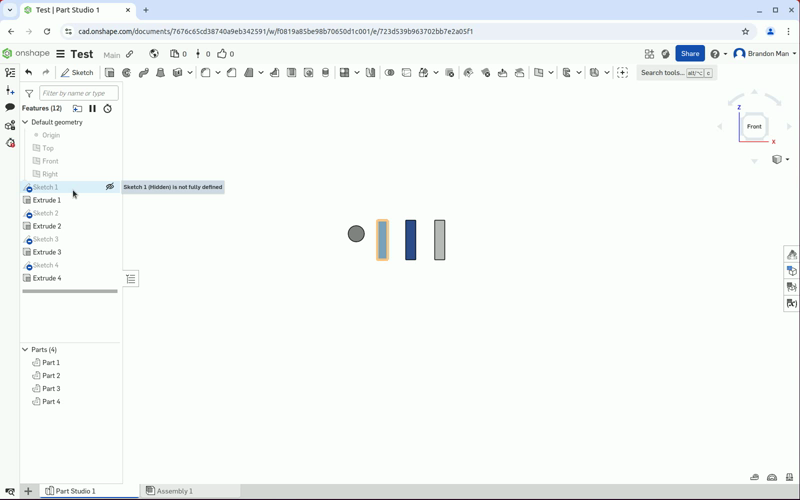
click(73, 189)
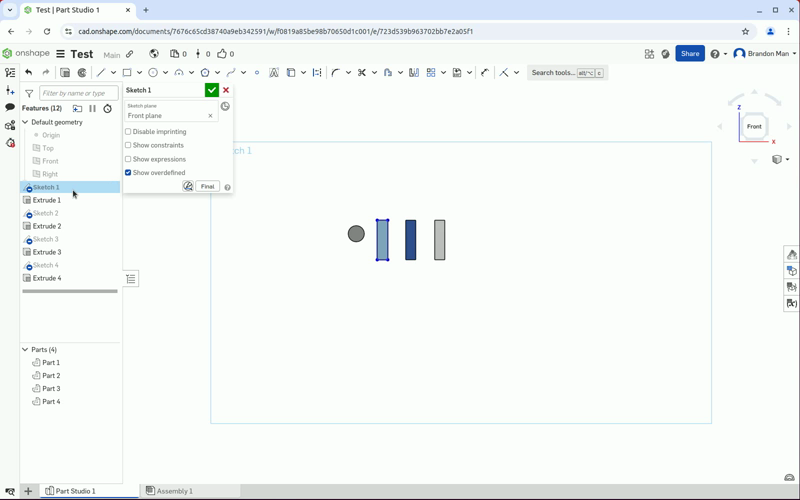
mouse_move(229, 92)
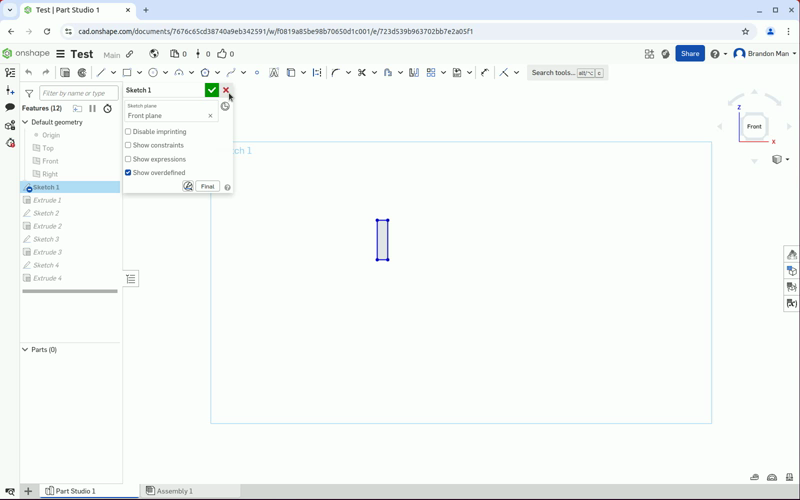
click(229, 92)
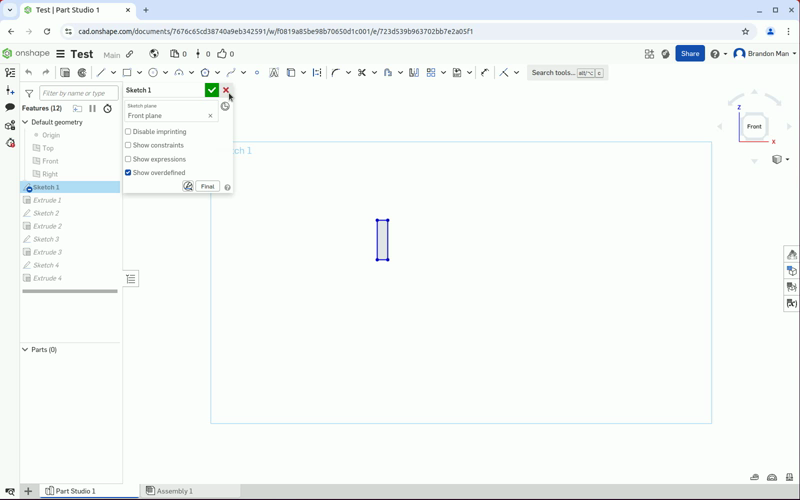
key(shift+s)
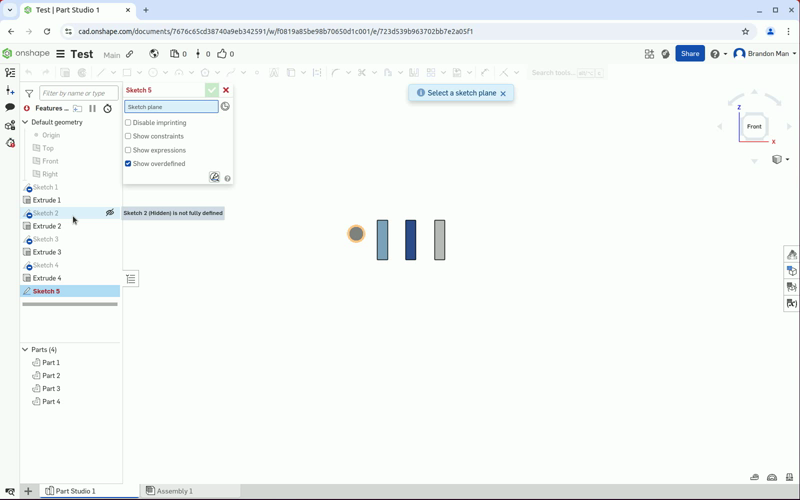
scroll(3)
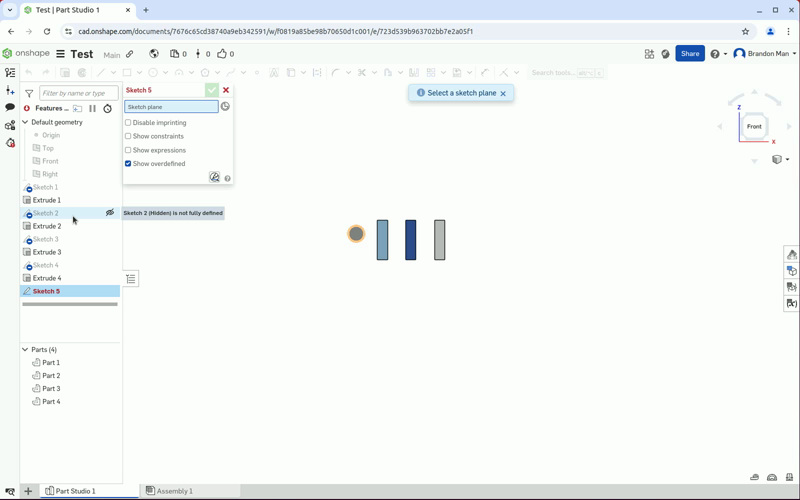
mouse_move(73, 163)
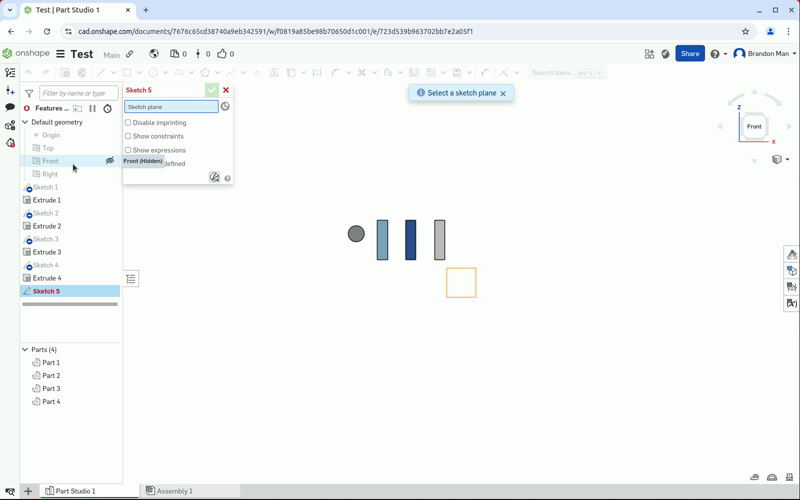
click(73, 163)
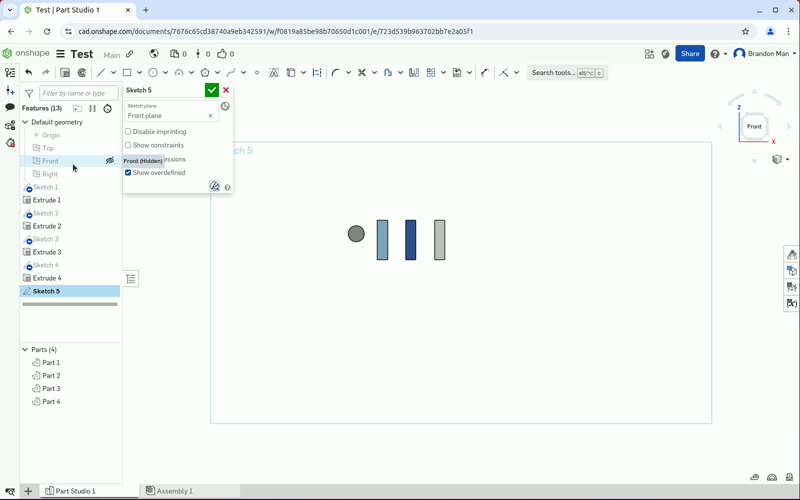
mouse_move(73, 352)
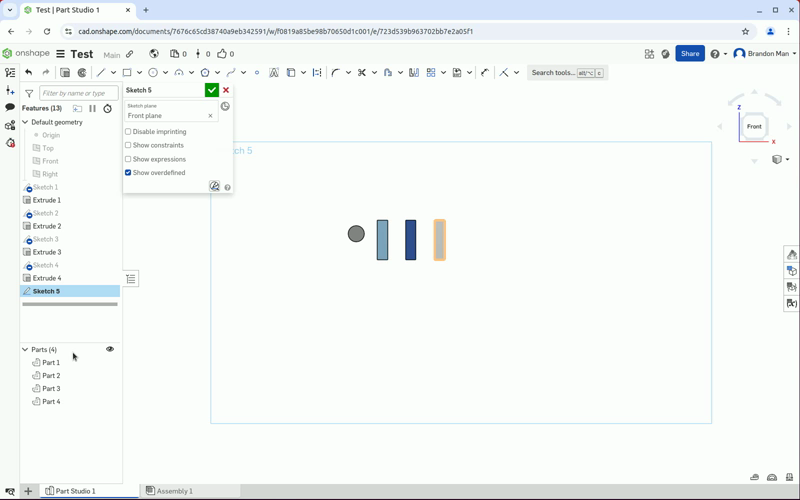
key(y)
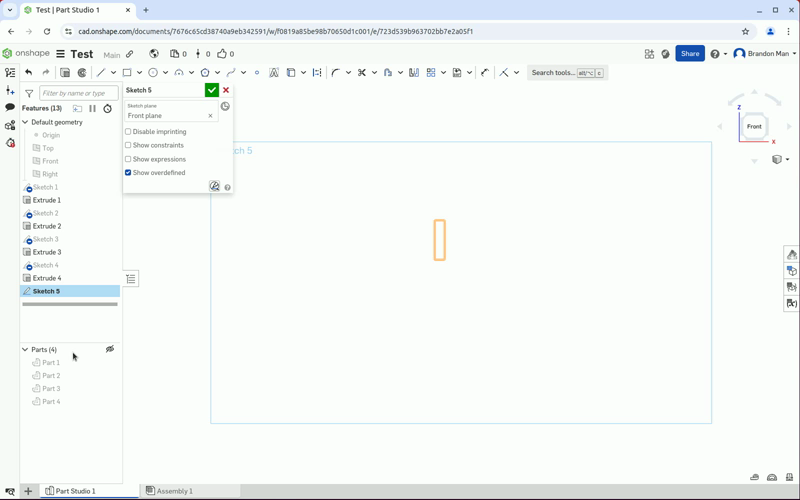
key(c)
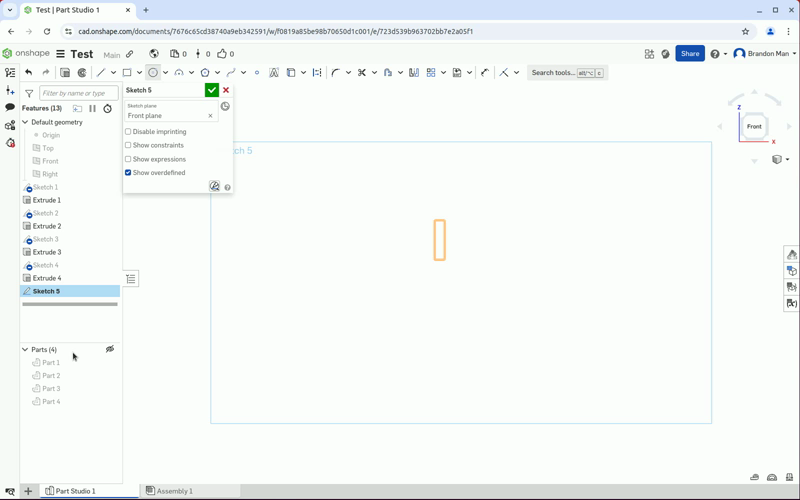
key_down(shift)
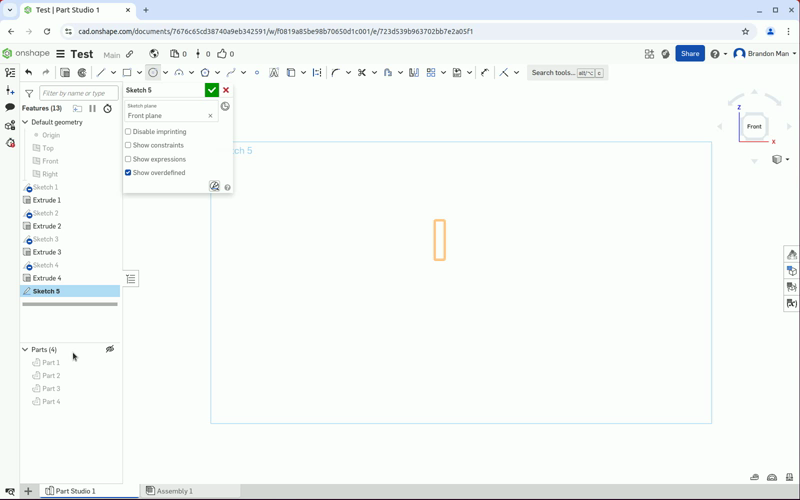
mouse_move(356, 254)
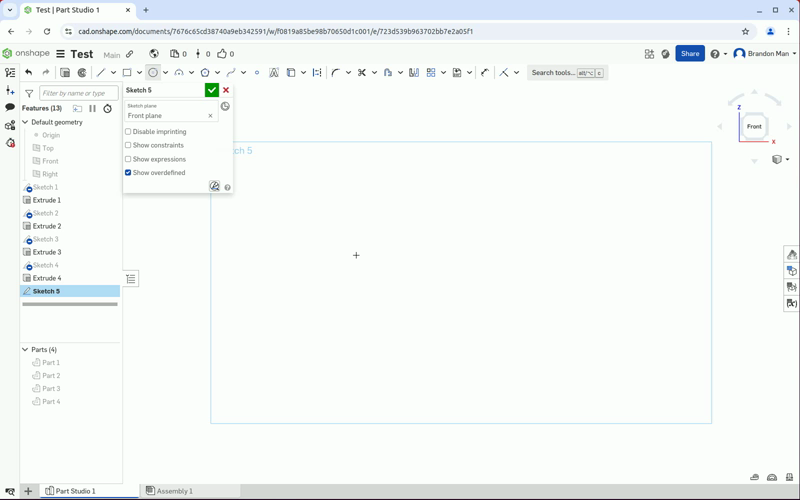
click(356, 254)
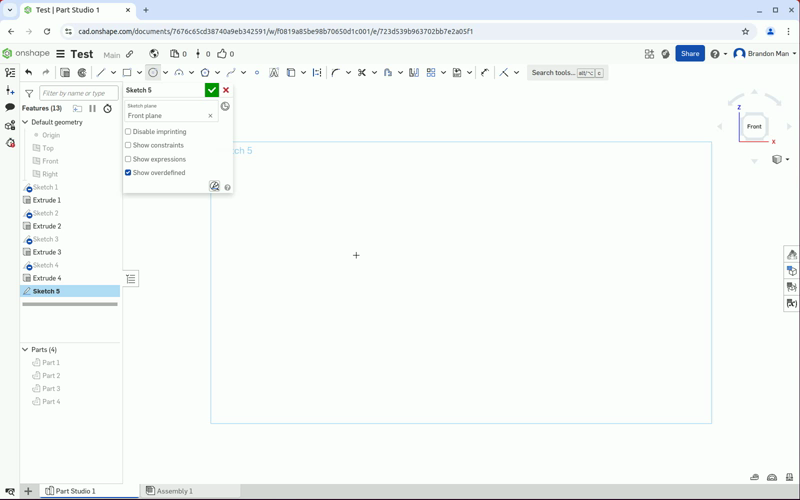
key_up(shift)
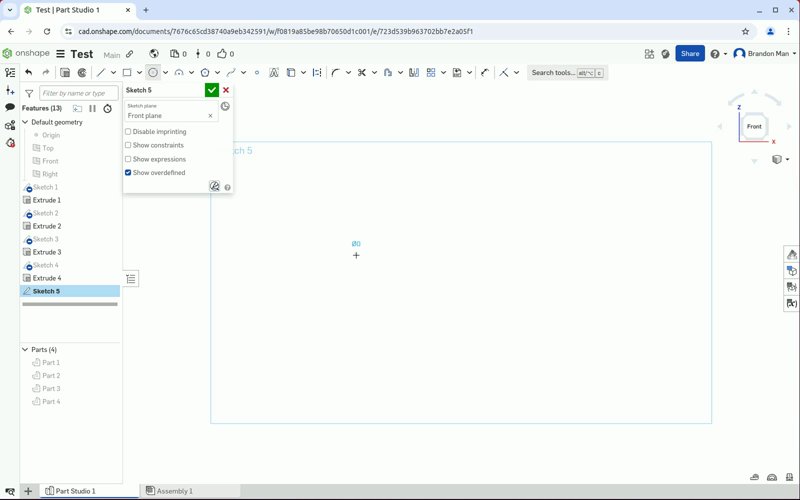
mouse_move(364, 254)
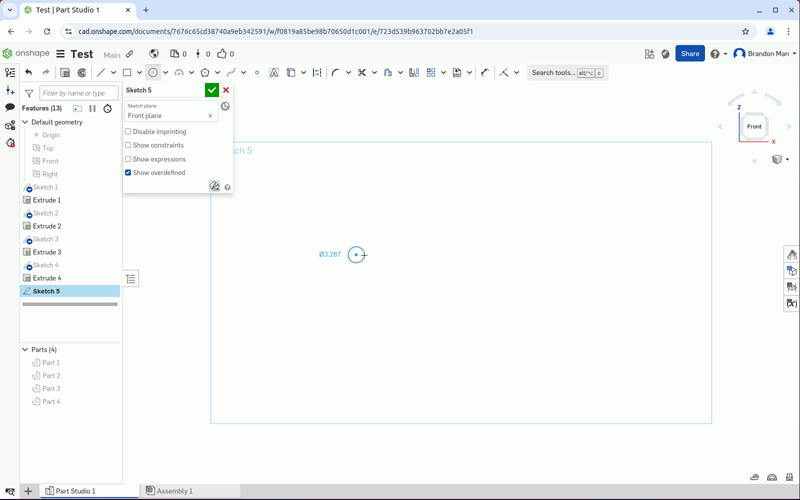
click(364, 254)
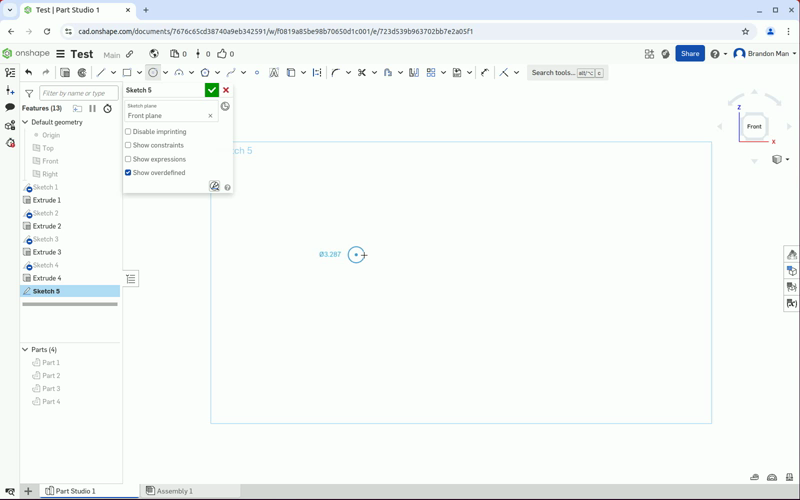
key(esc)
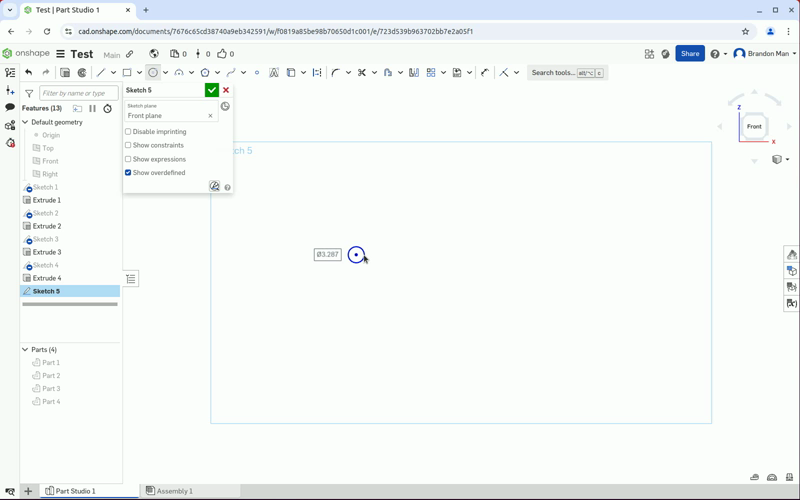
mouse_move(356, 248)
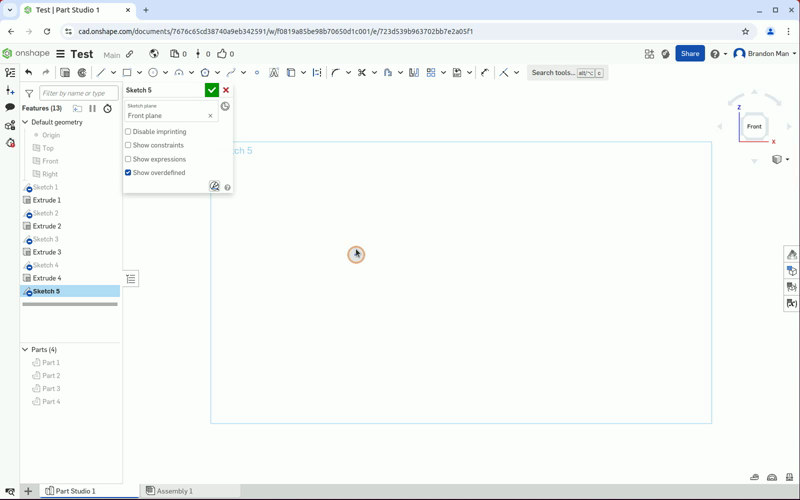
scroll(6)
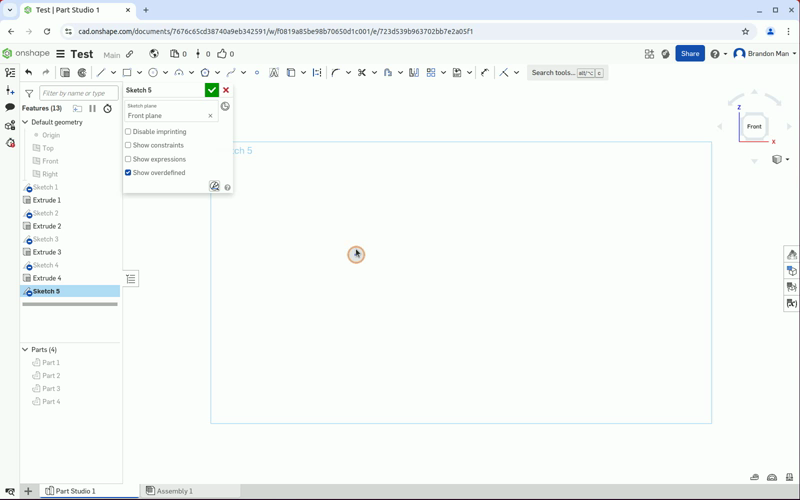
scroll(6)
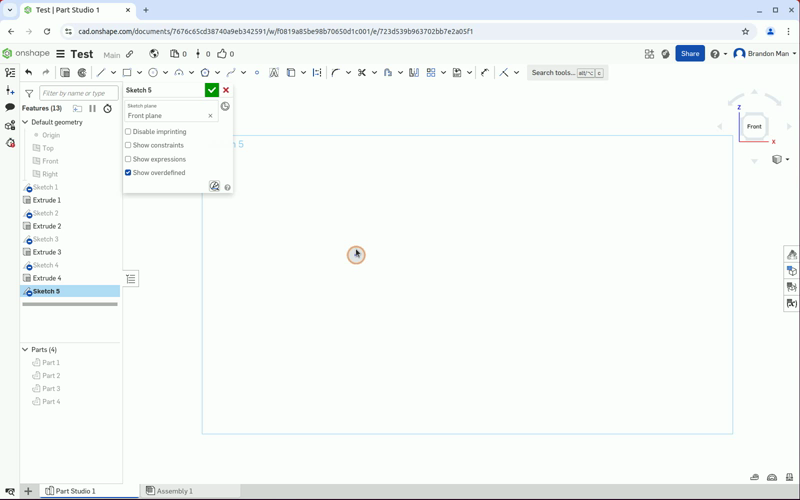
scroll(6)
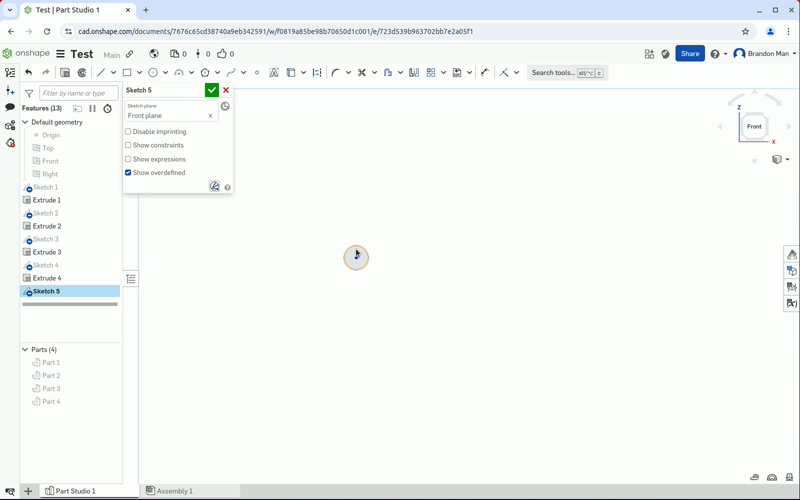
scroll(6)
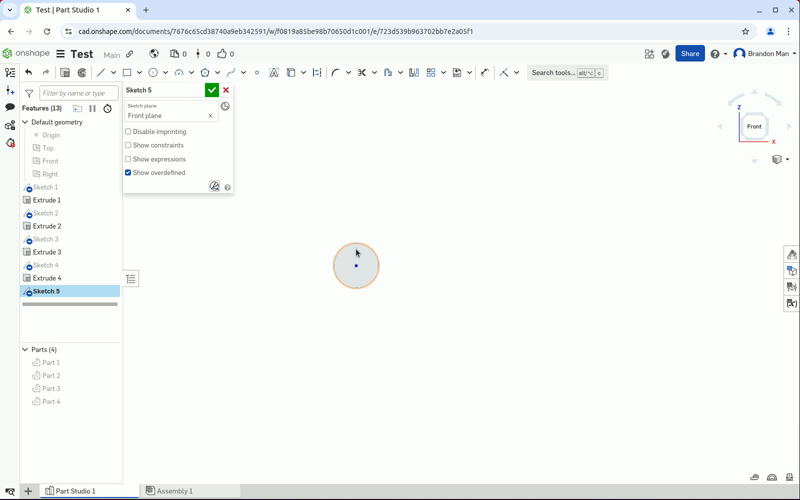
scroll(6)
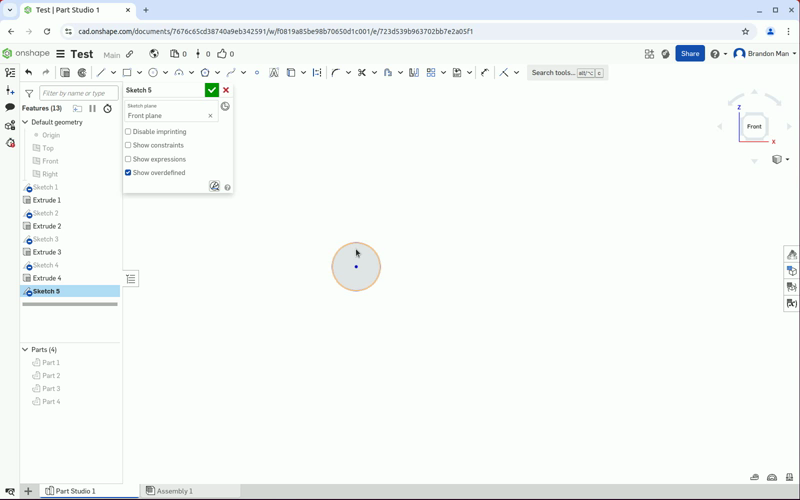
scroll(6)
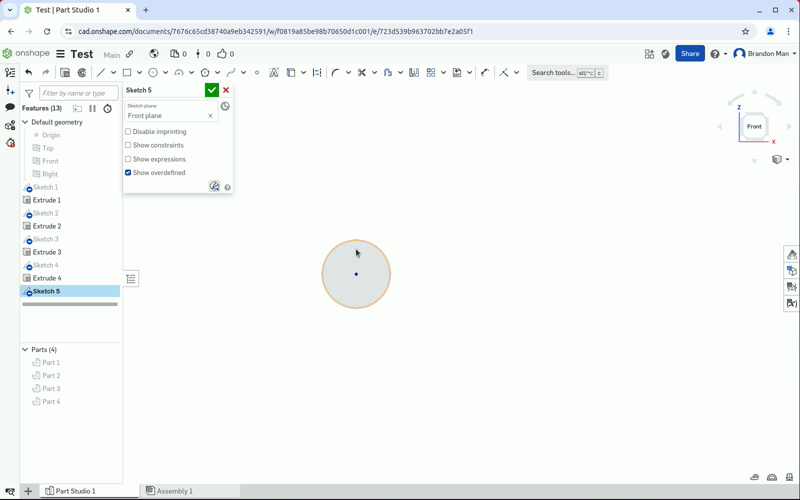
scroll(6)
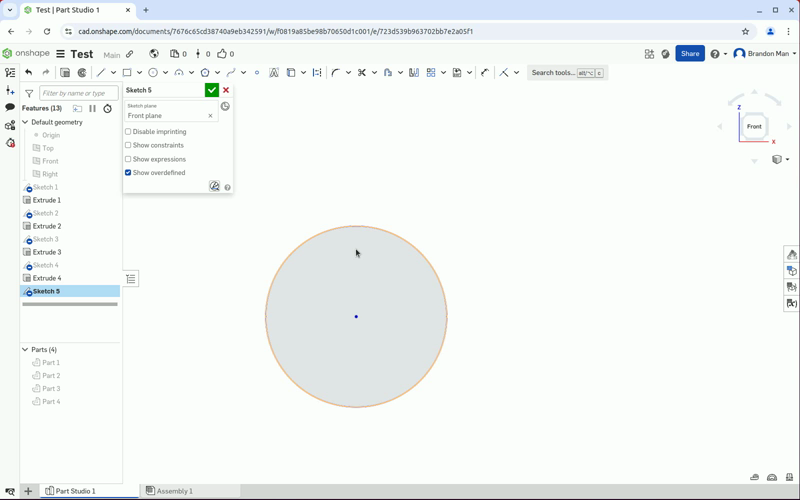
click(356, 248)
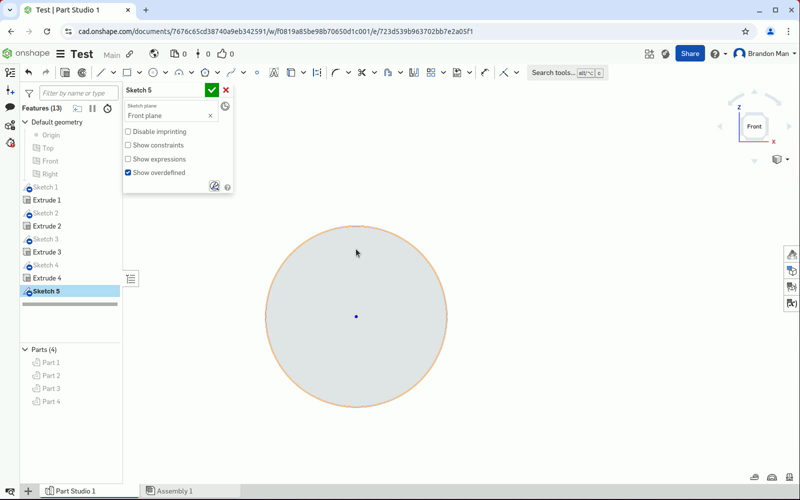
scroll(-6)
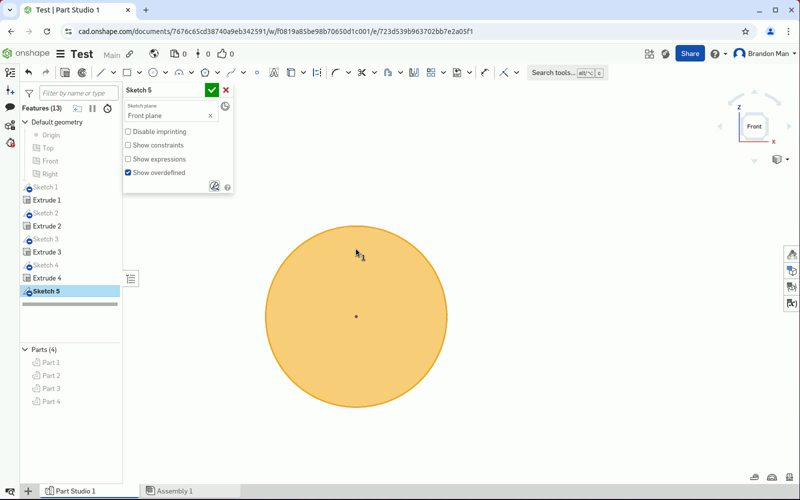
scroll(-6)
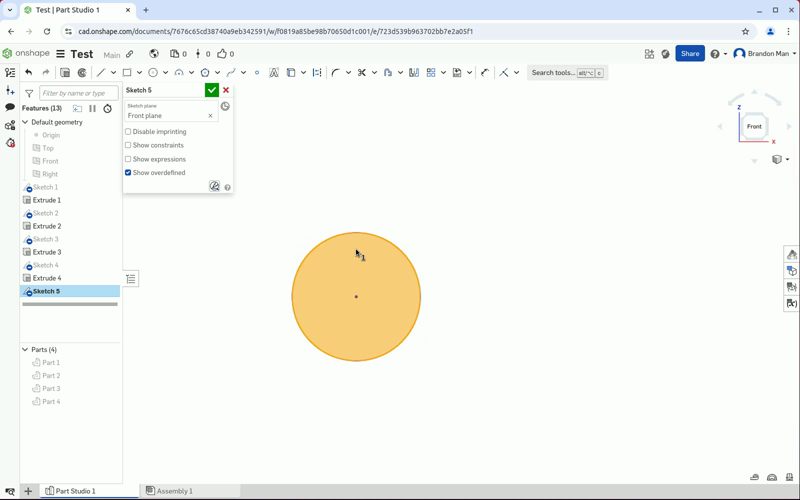
scroll(-6)
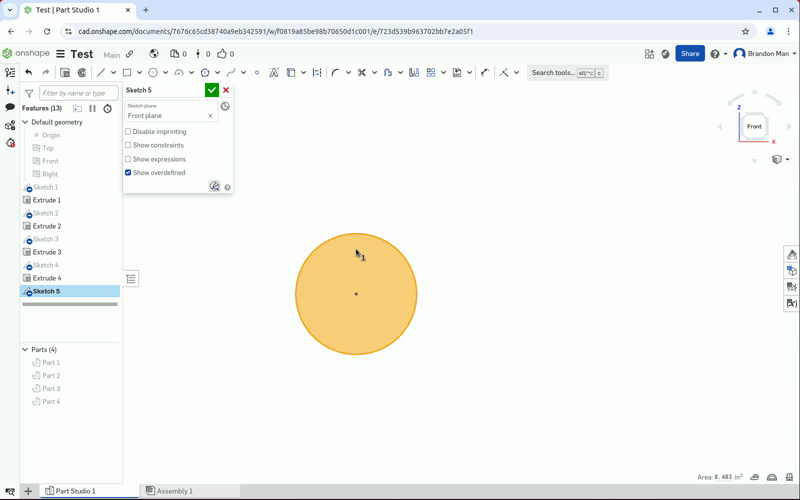
scroll(-6)
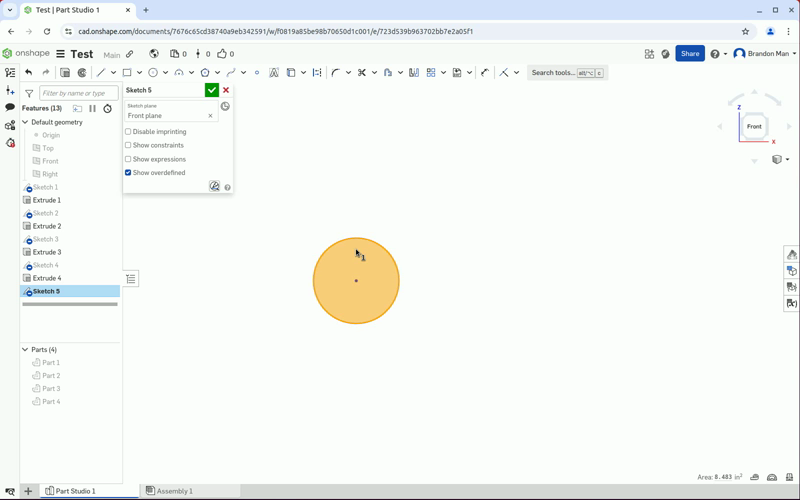
scroll(-6)
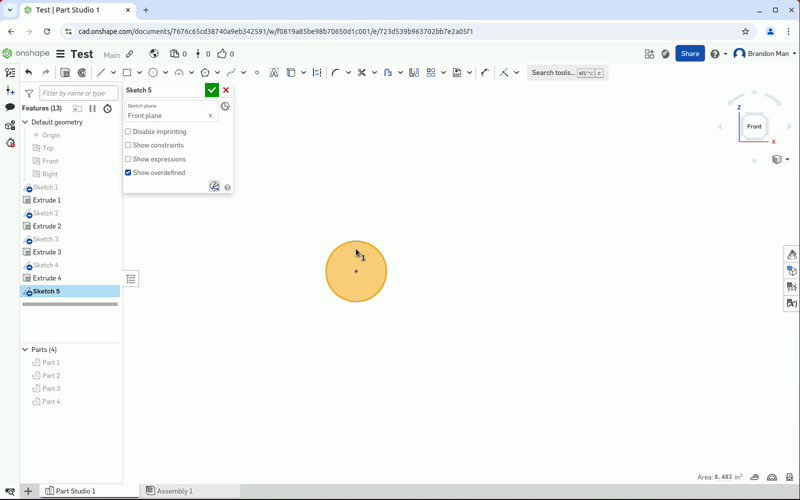
scroll(-6)
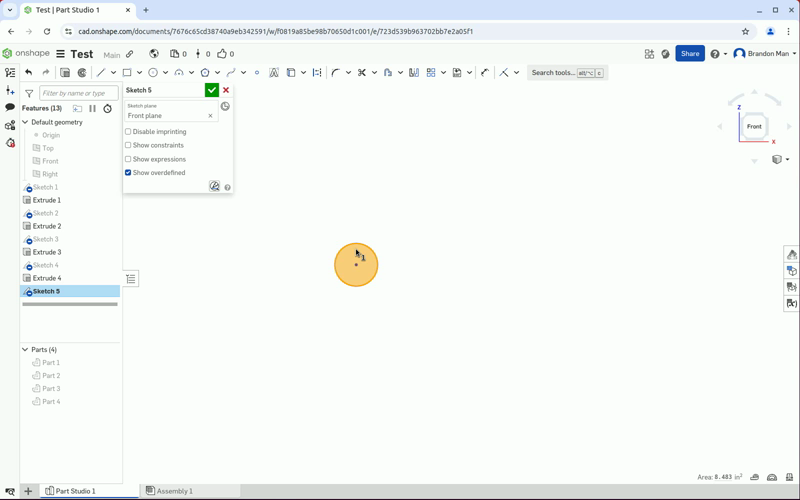
scroll(-6)
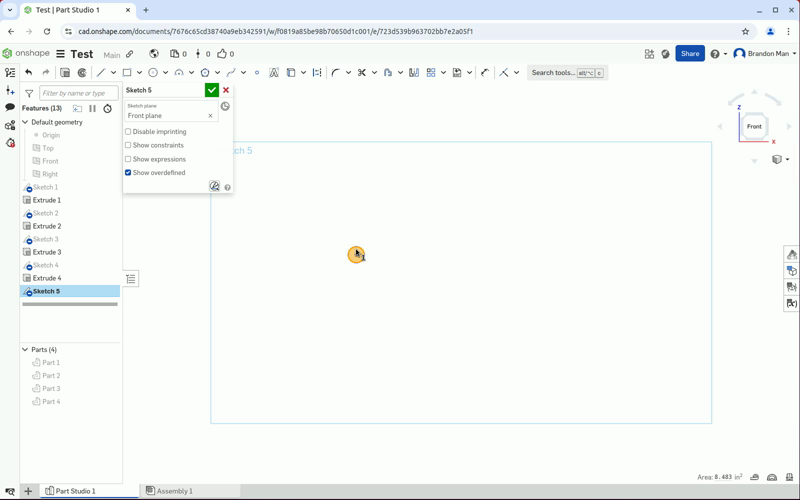
mouse_move(73, 352)
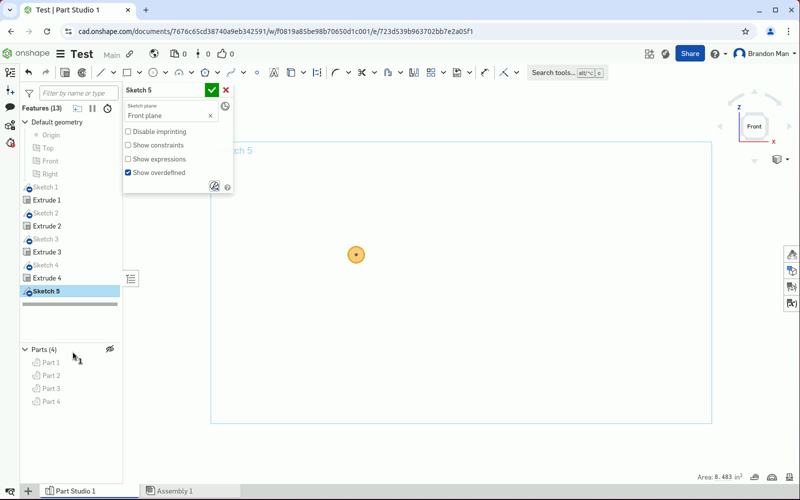
key(shift+y)
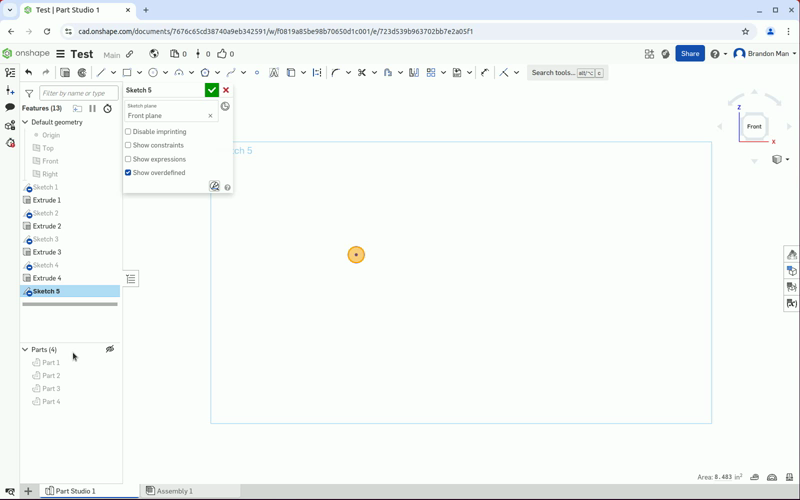
key(shift+e)
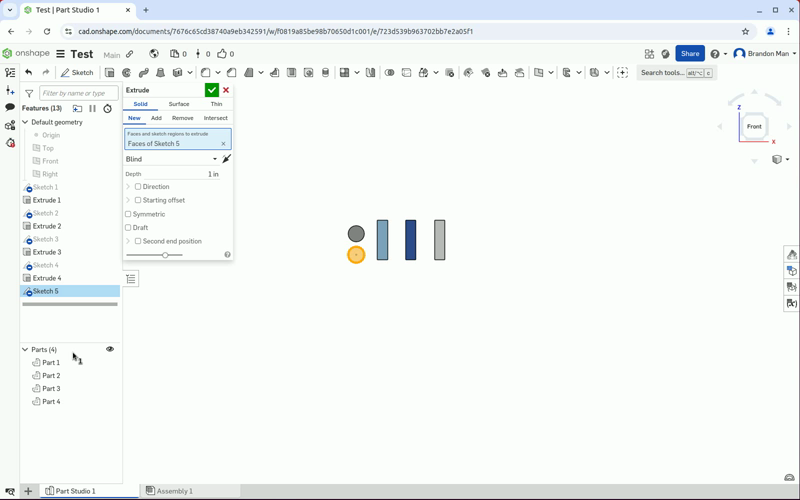
mouse_move(143, 106)
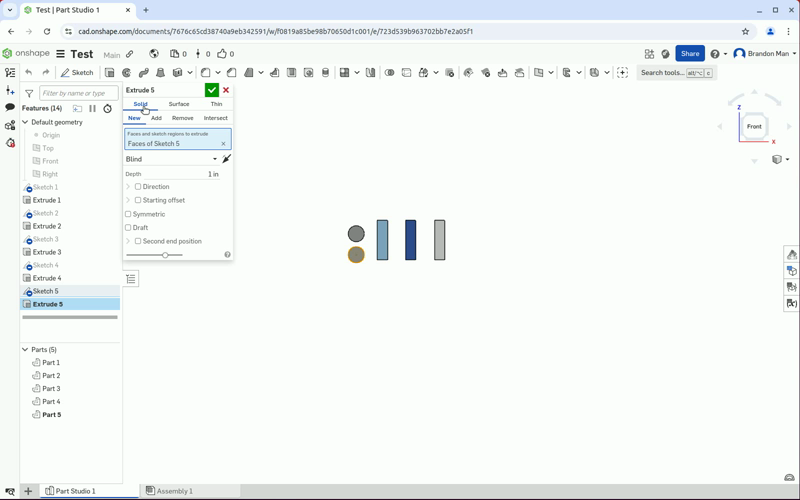
click(143, 106)
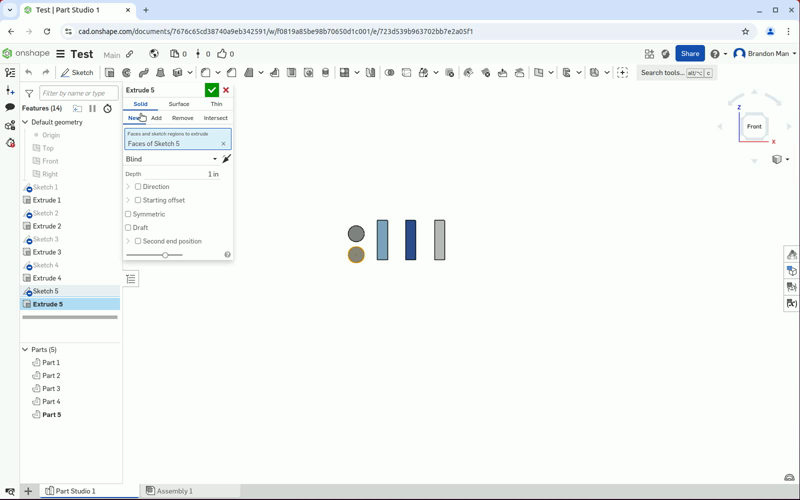
mouse_move(137, 120)
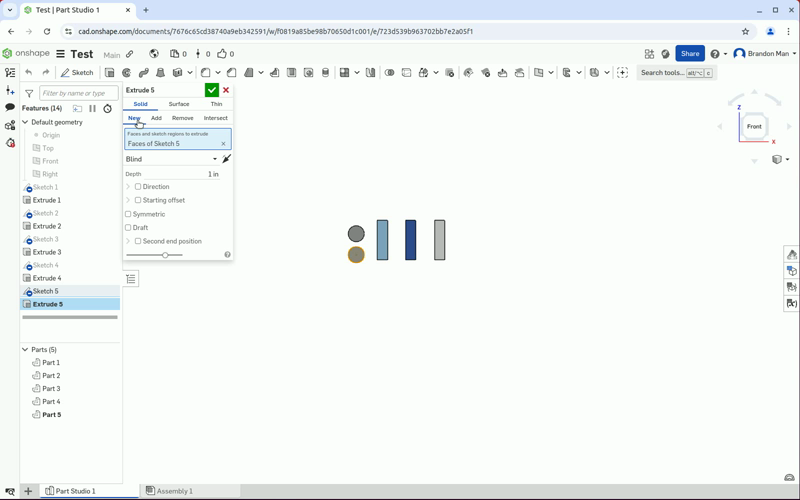
click(137, 120)
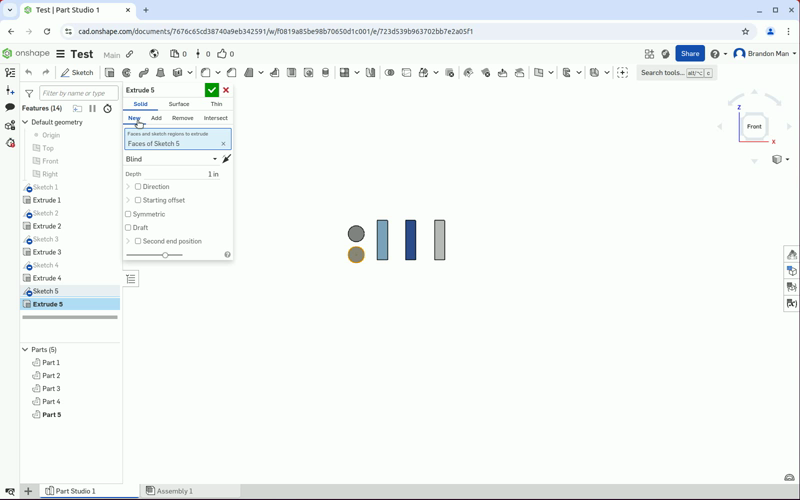
key(tab, 4)
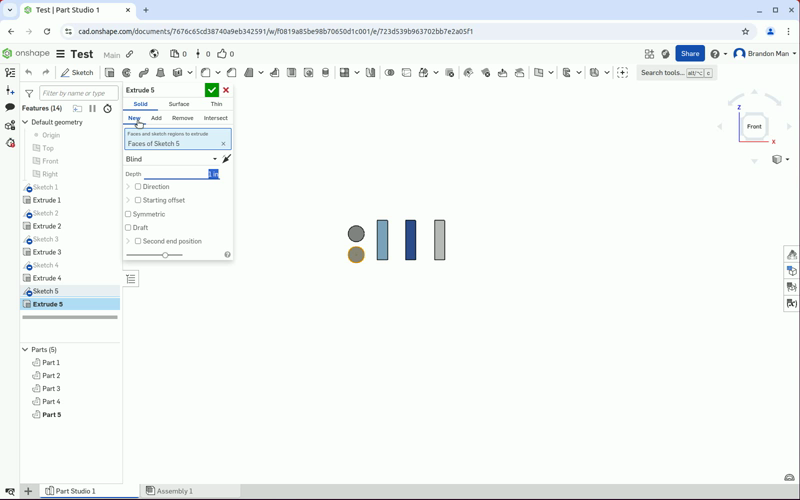
text(2.407)
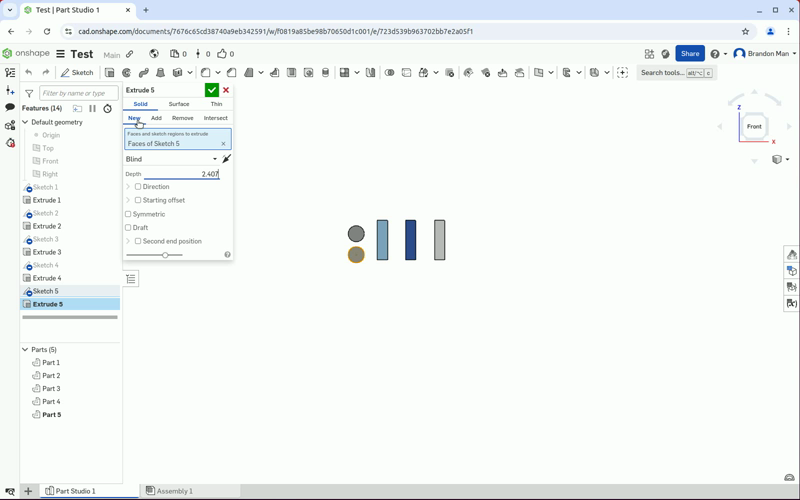
key(enter)
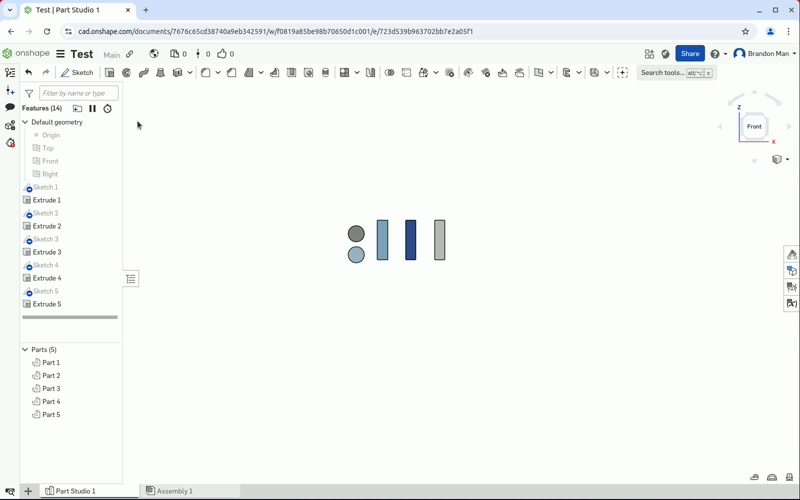
key(shift+h)
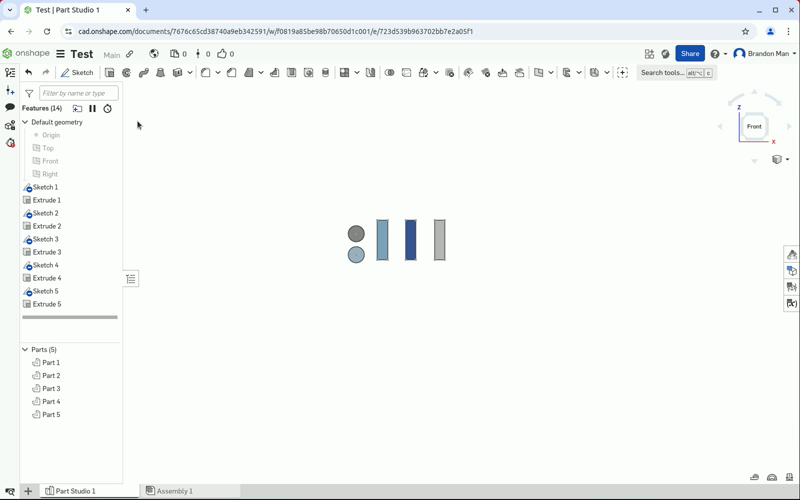
key(shift+h)
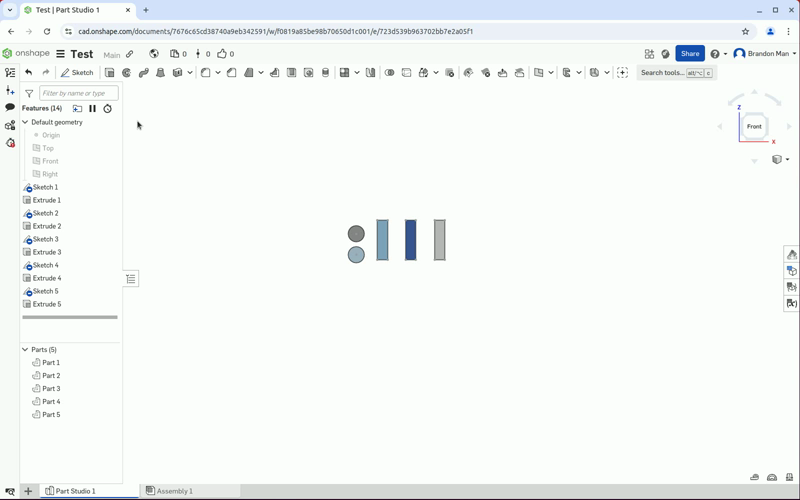
key(shift+7)
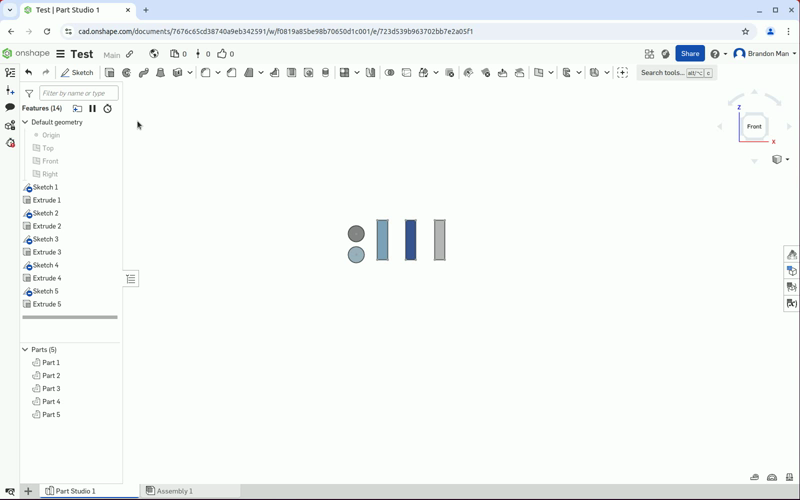
key(left, 2)
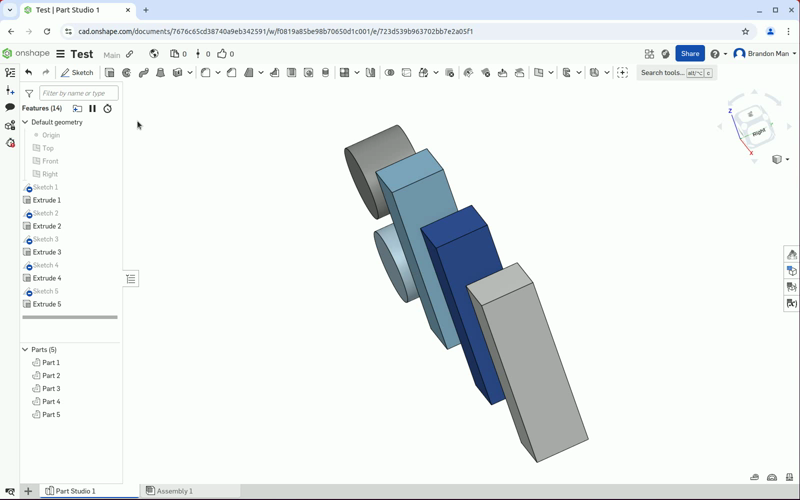
key(down, 2)
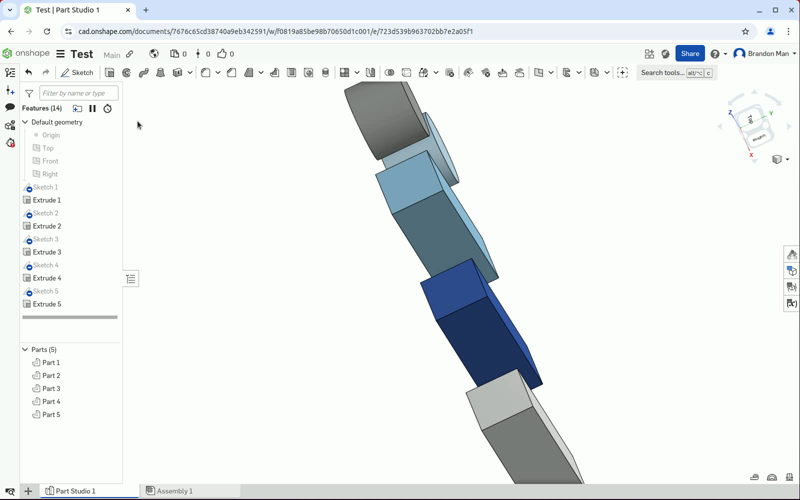
key(up, 2)
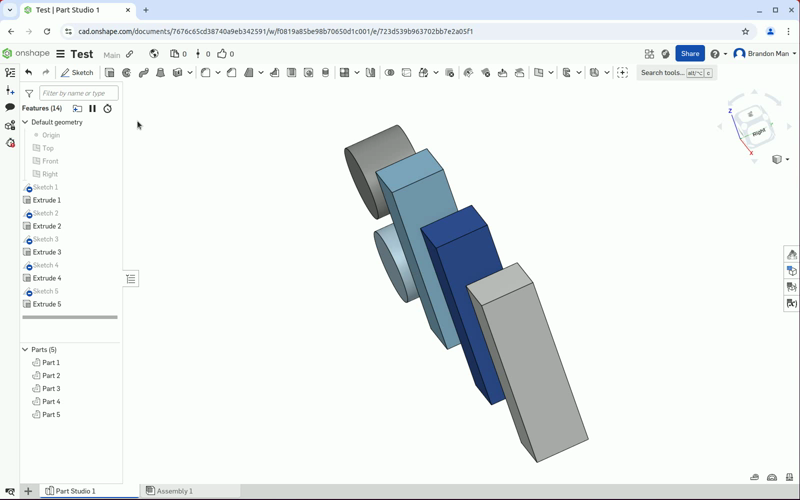
key(right, 2)
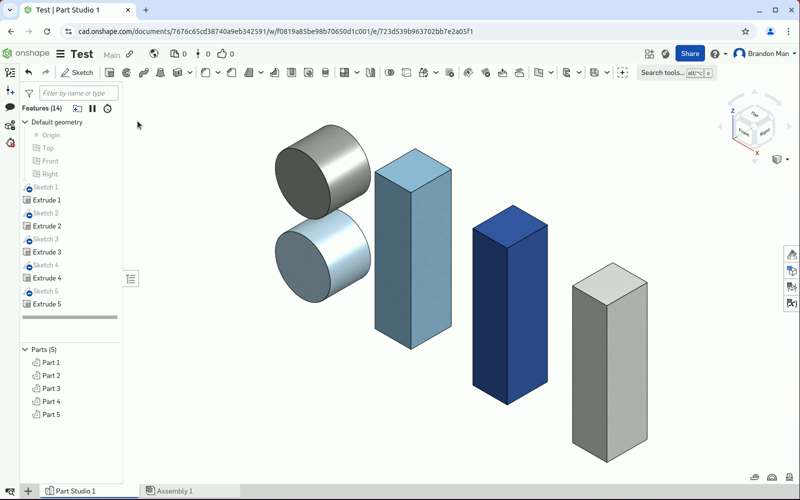
mouse_move(73, 189)
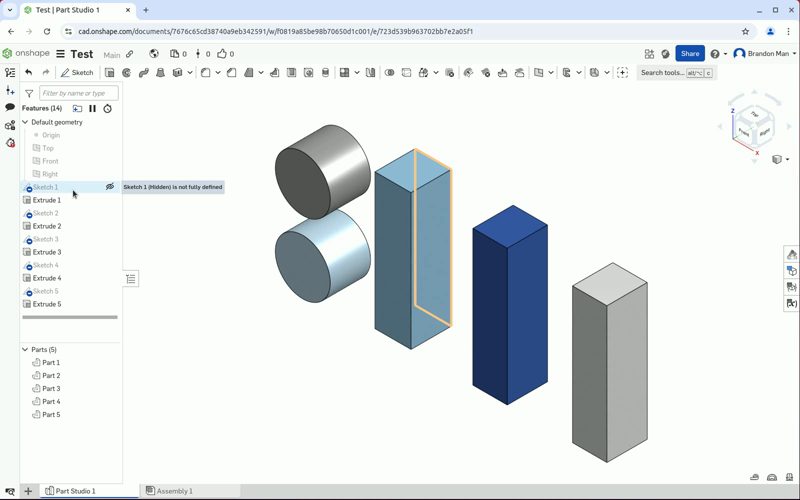
click(73, 189)